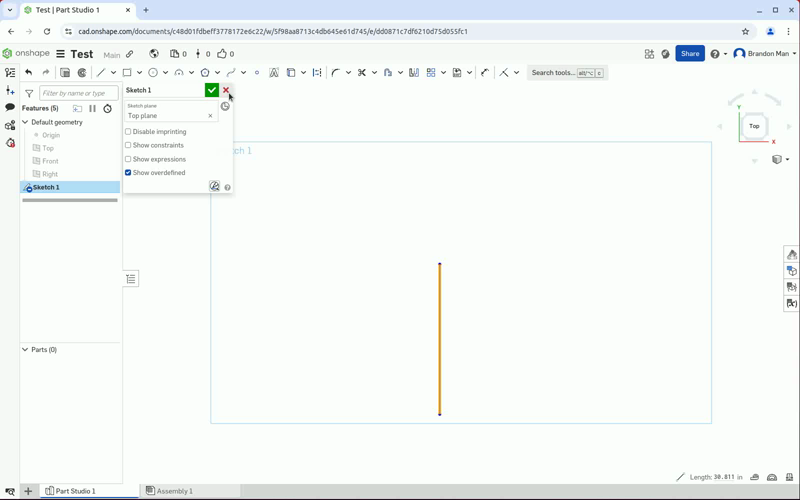
key(shift+h)
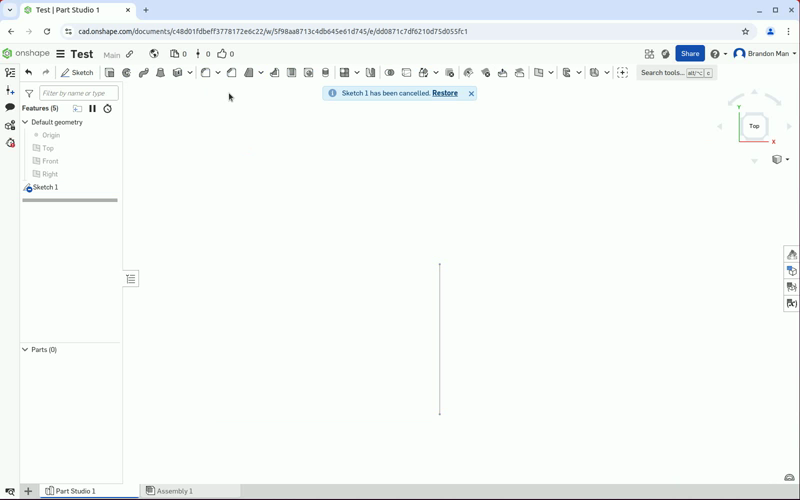
key(shift+s)
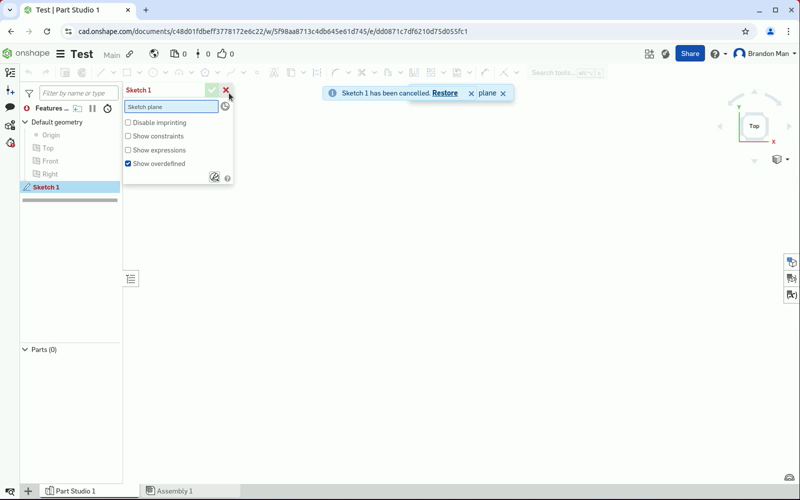
mouse_move(73, 150)
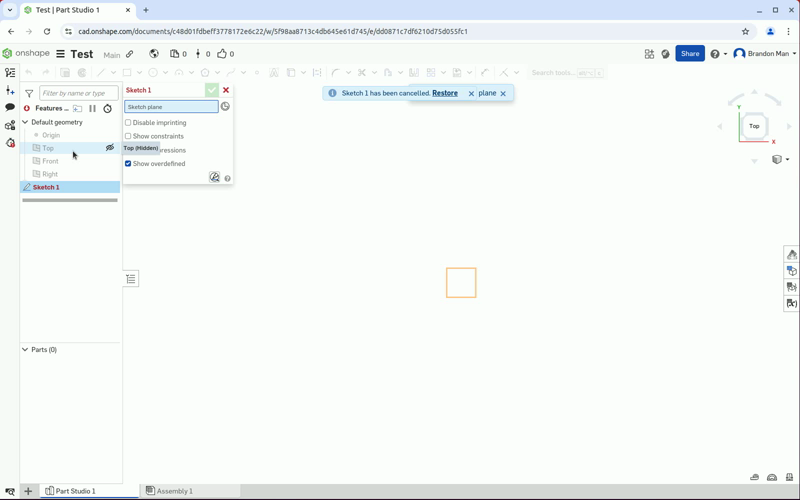
click(73, 150)
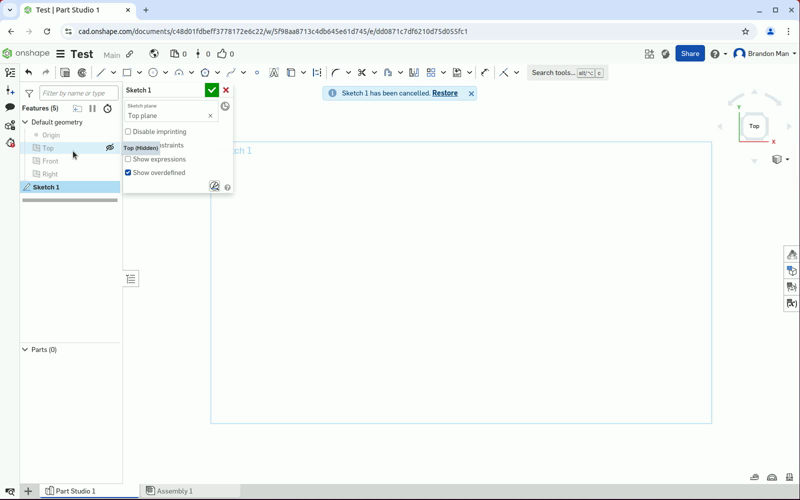
mouse_move(73, 352)
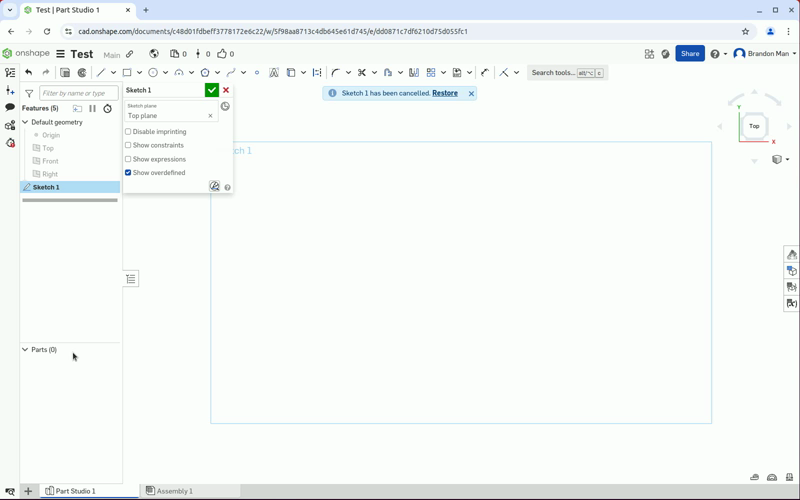
key(y)
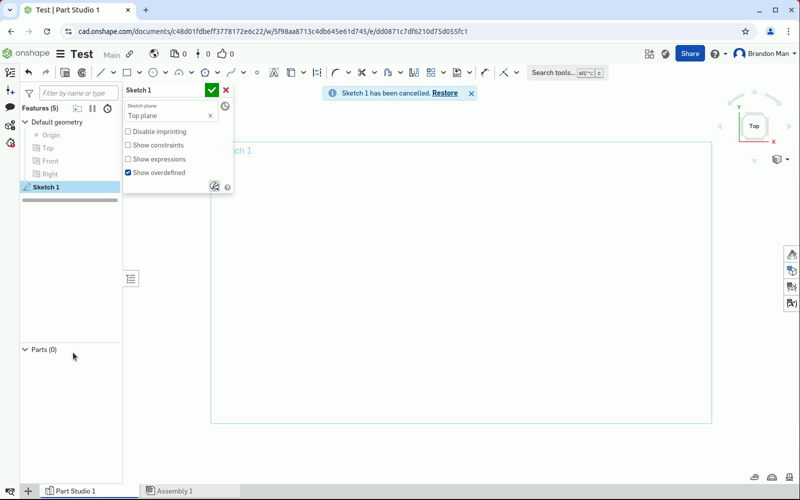
key(l)
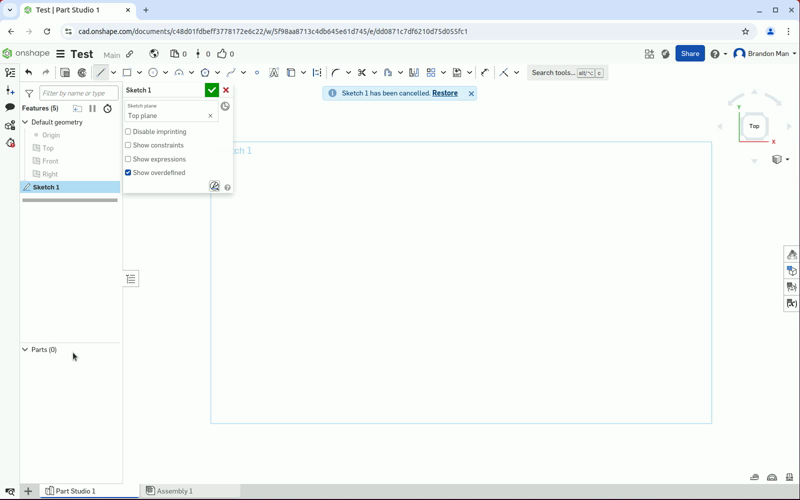
key_down(shift)
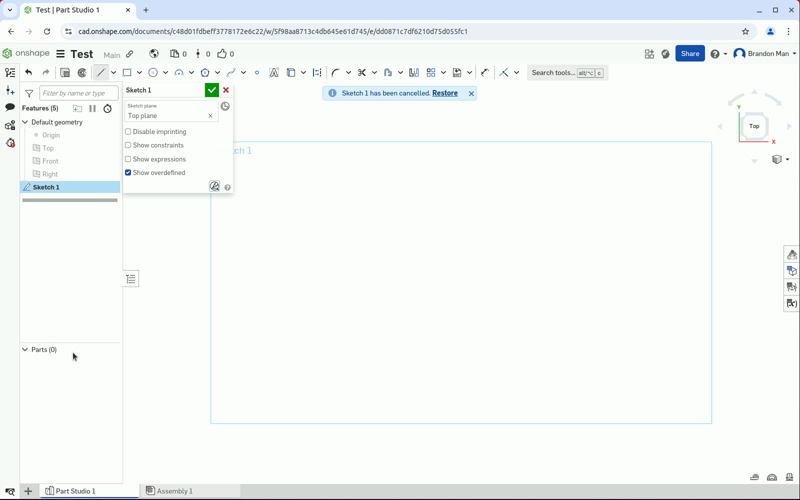
mouse_move(348, 395)
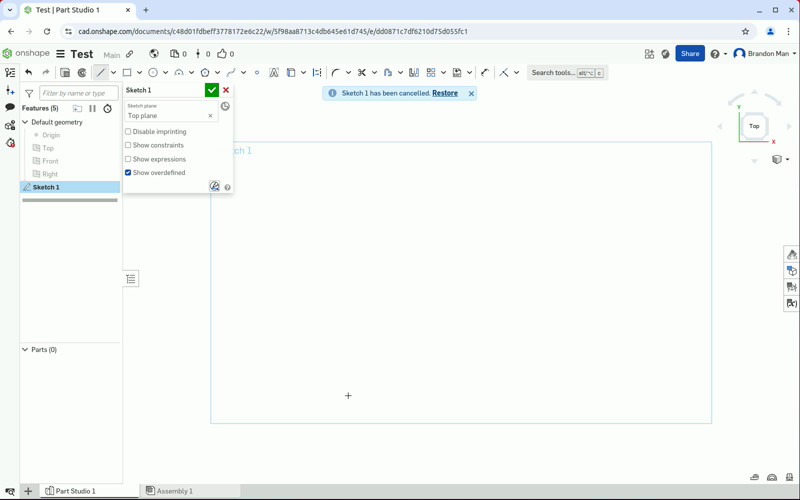
click(348, 395)
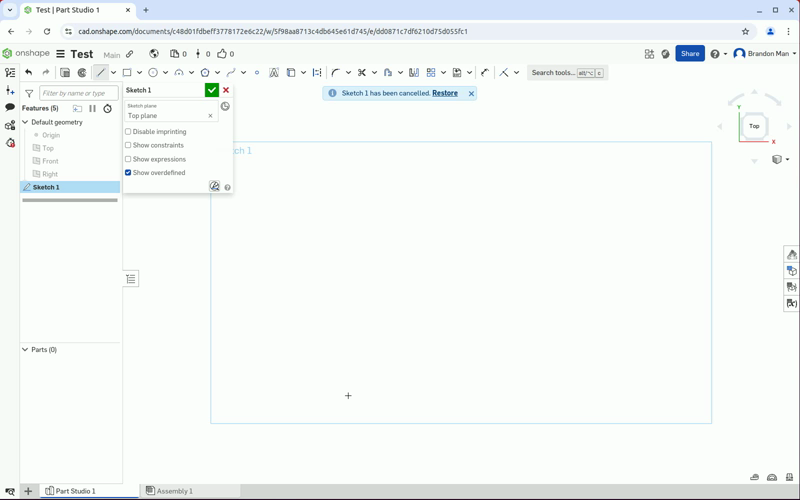
key_up(shift)
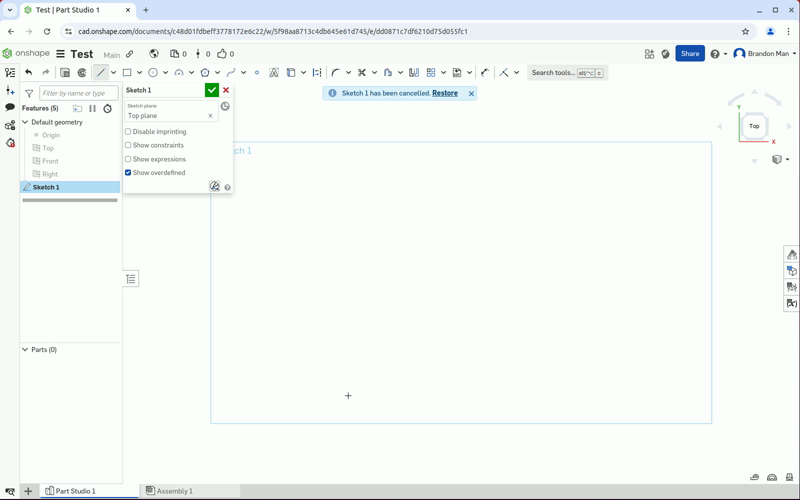
key_down(shift)
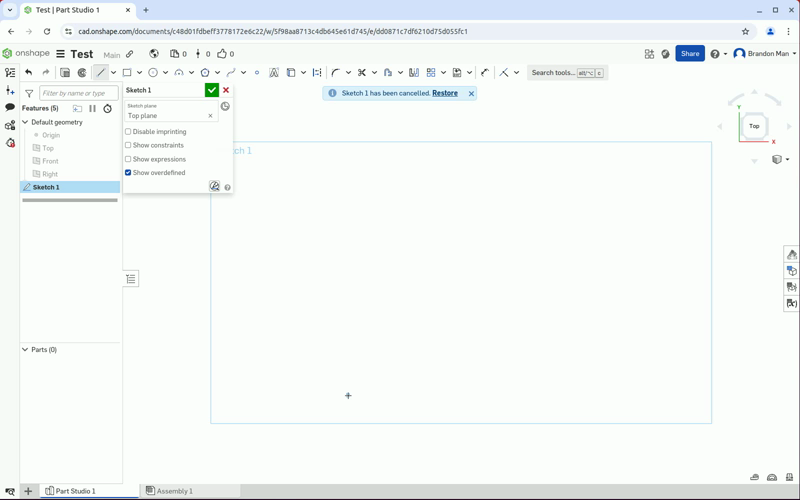
mouse_move(572, 395)
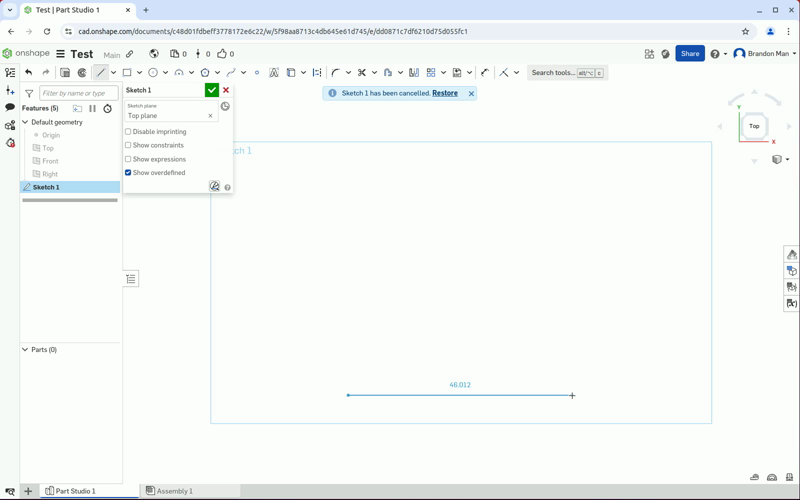
click(572, 395)
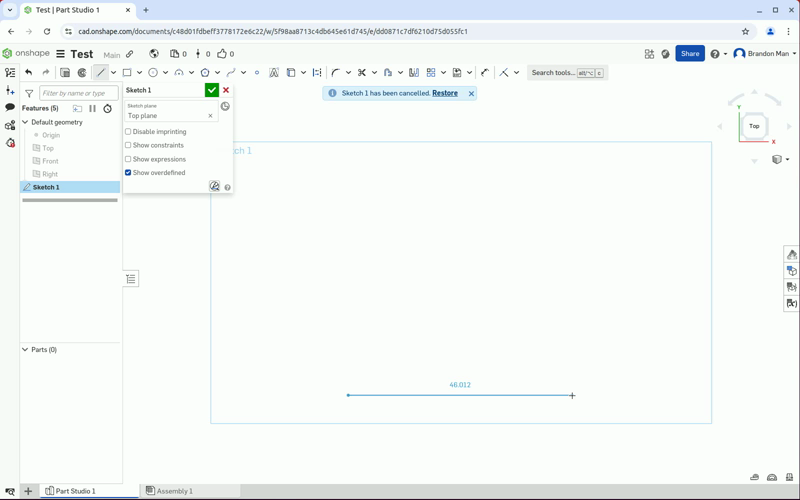
key_up(shift)
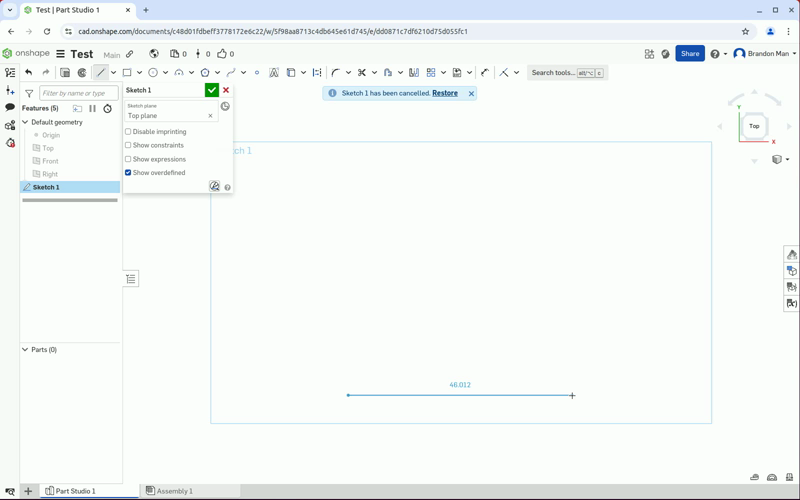
key_down(shift)
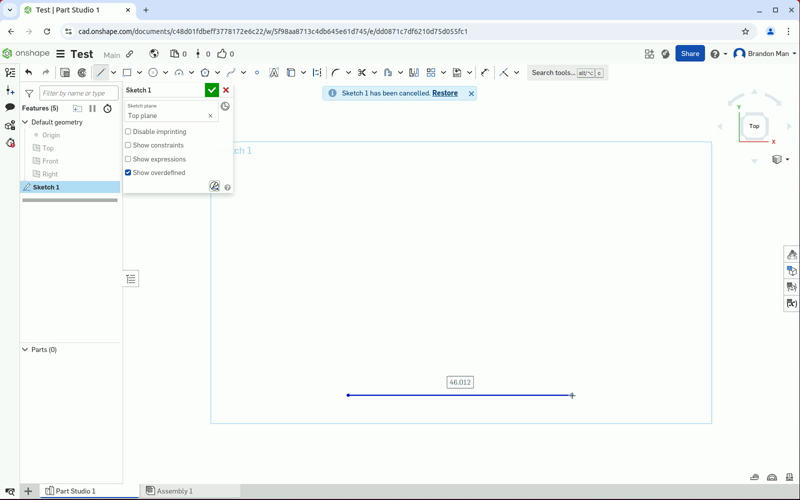
mouse_move(572, 171)
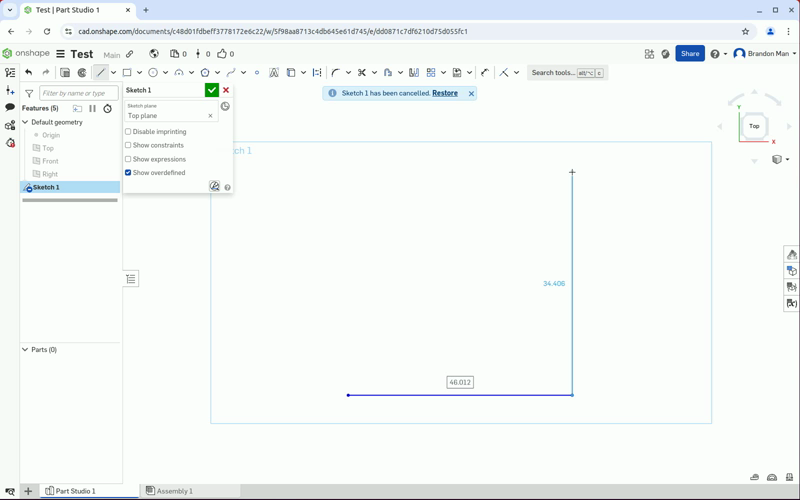
click(572, 171)
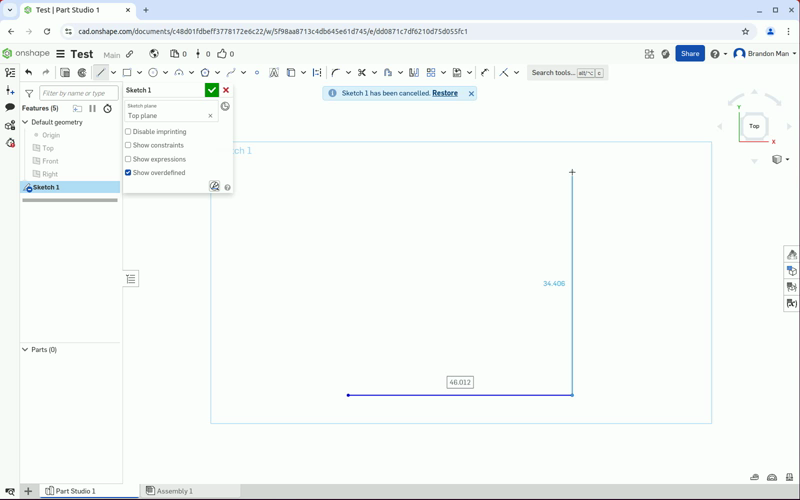
key_up(shift)
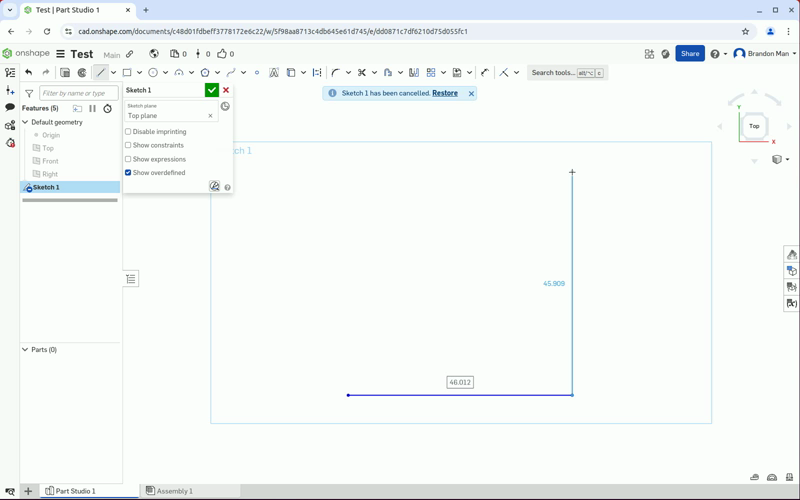
key_down(shift)
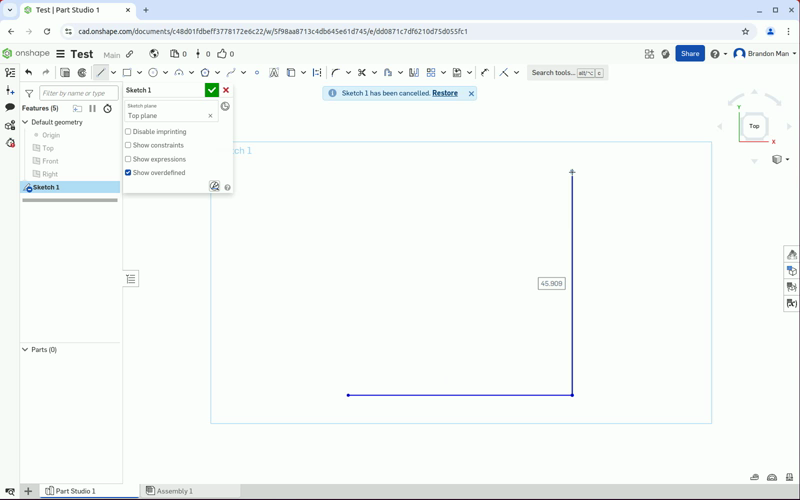
mouse_move(348, 171)
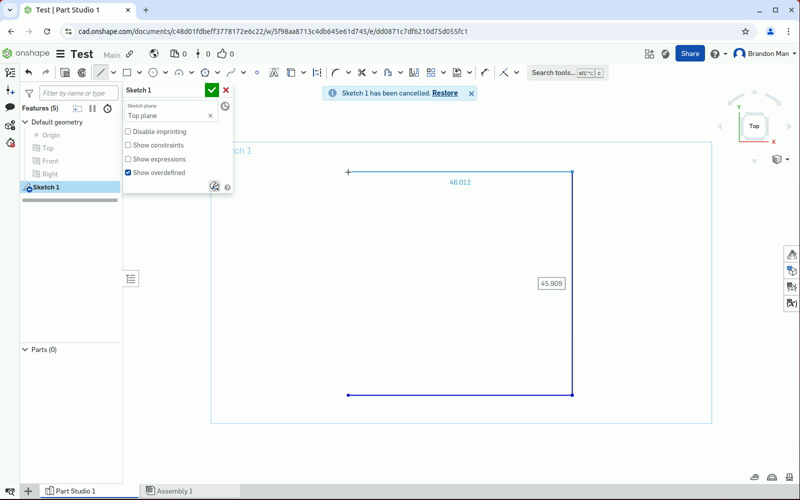
click(348, 171)
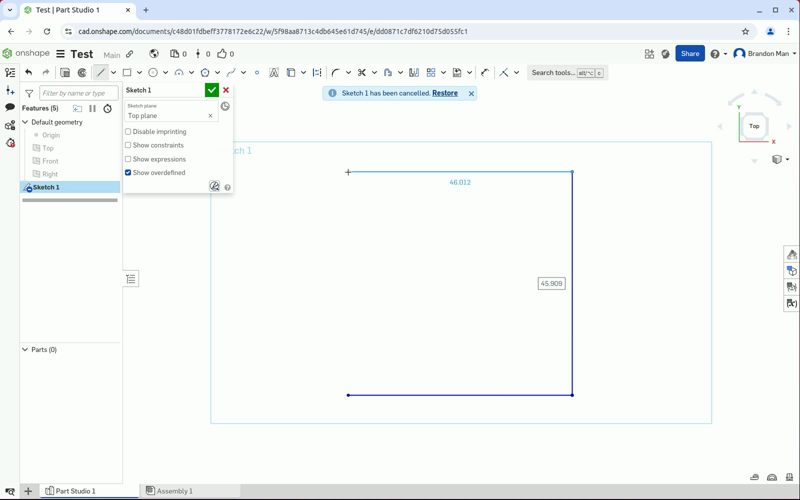
key_up(shift)
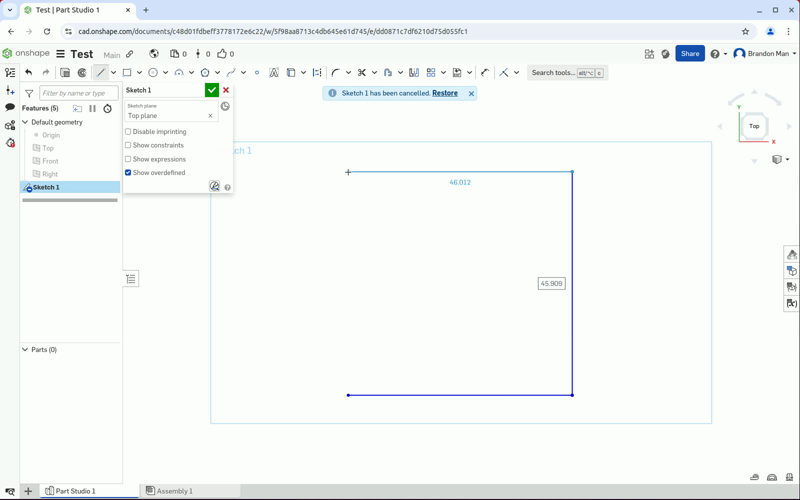
key_down(shift)
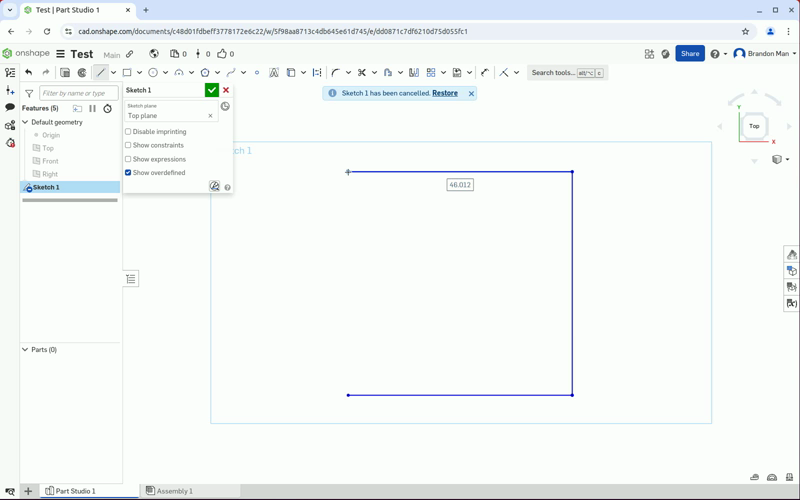
mouse_move(348, 395)
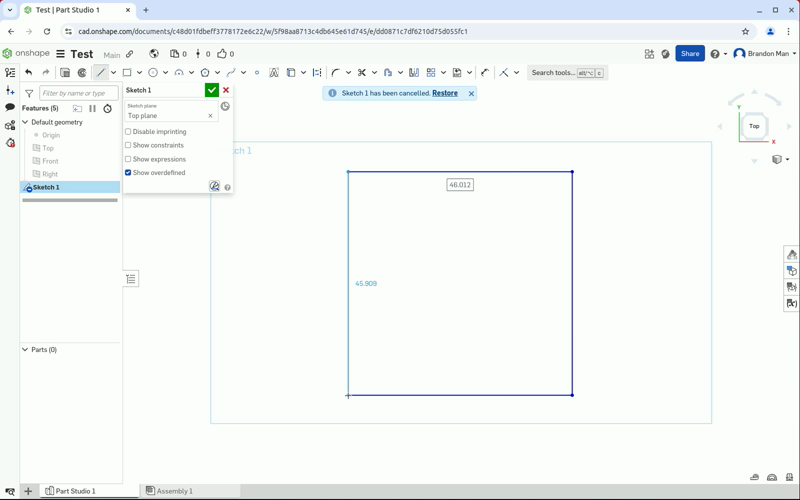
key_up(shift)
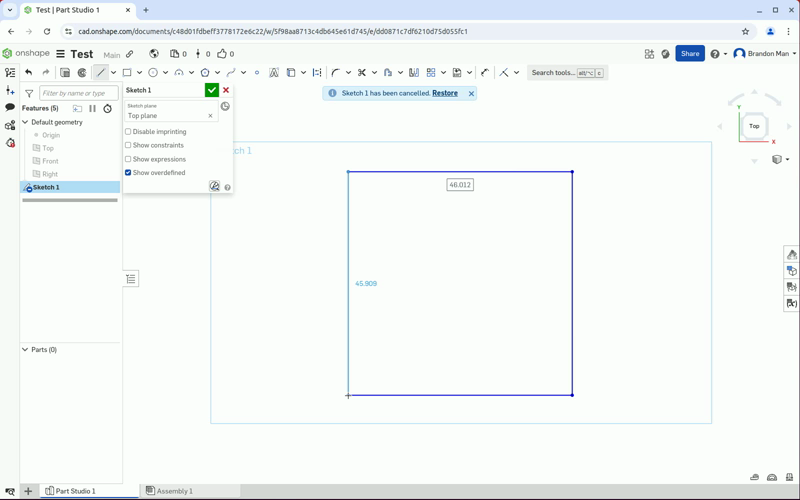
click(348, 395)
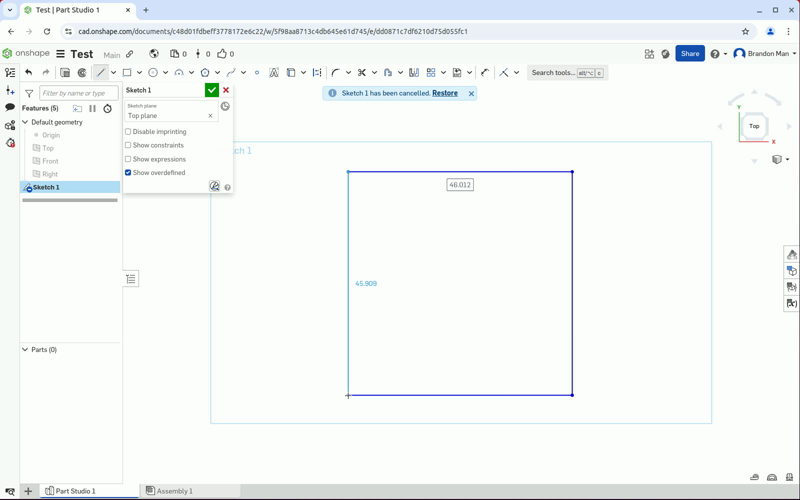
key(esc)
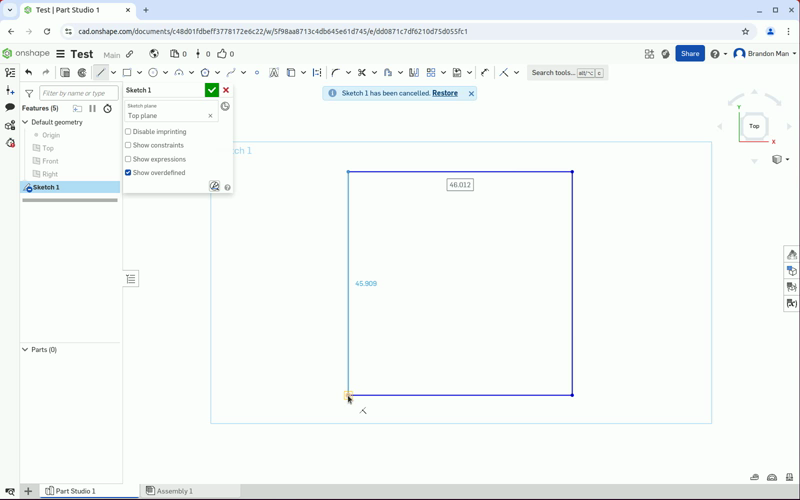
mouse_move(394, 304)
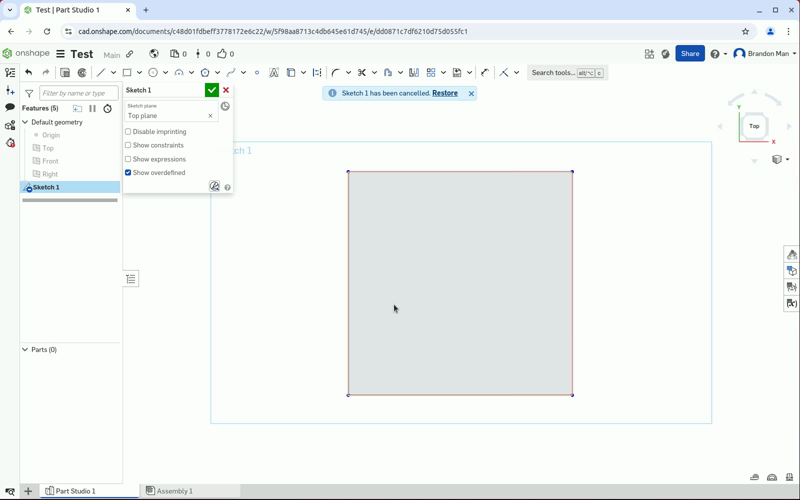
click(394, 304)
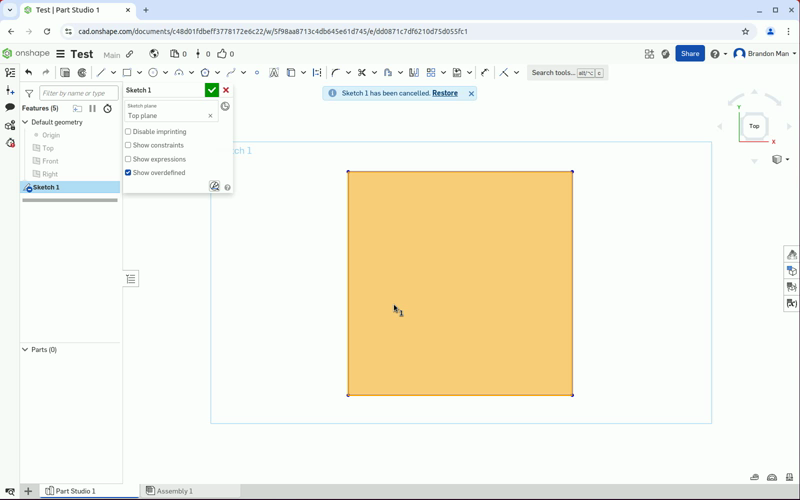
mouse_move(73, 352)
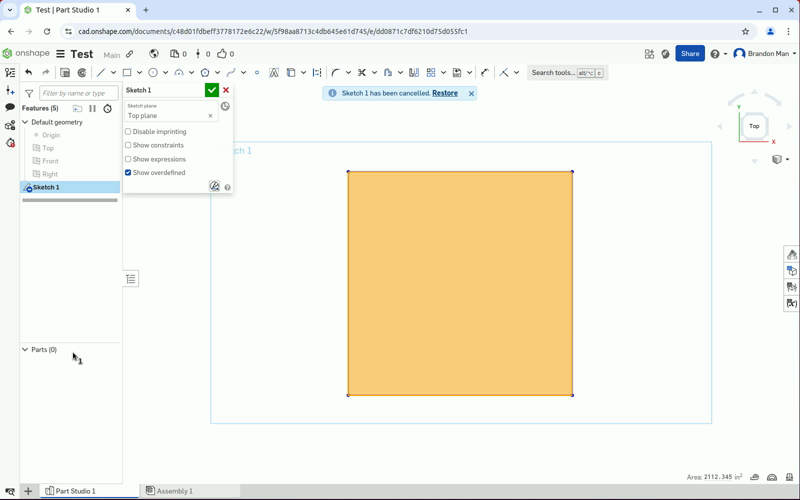
key(shift+y)
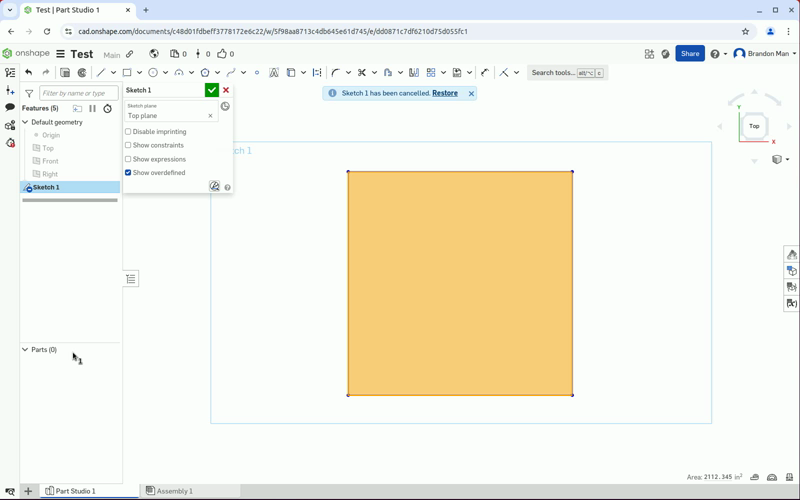
key(shift+e)
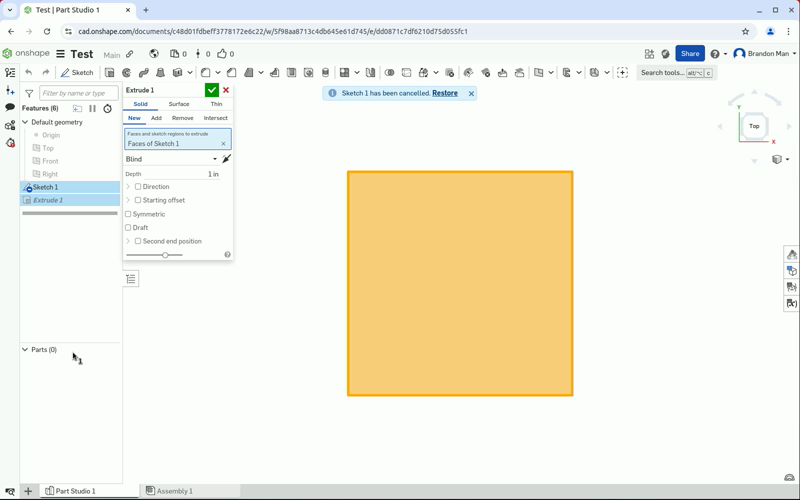
mouse_move(143, 106)
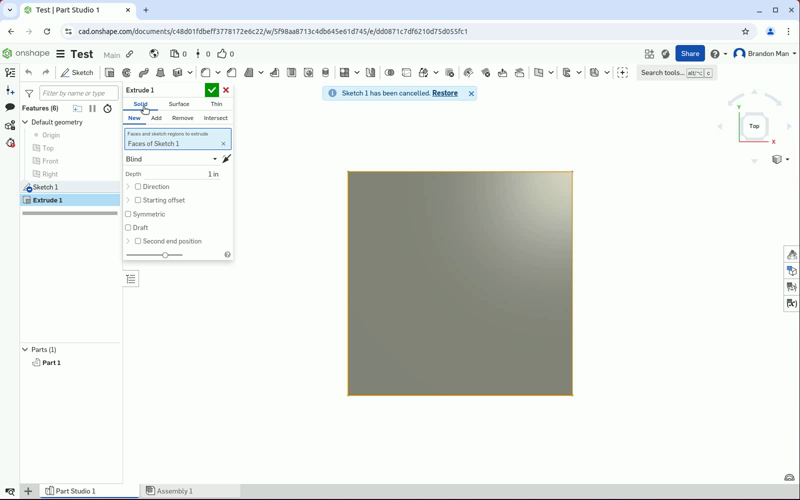
click(143, 106)
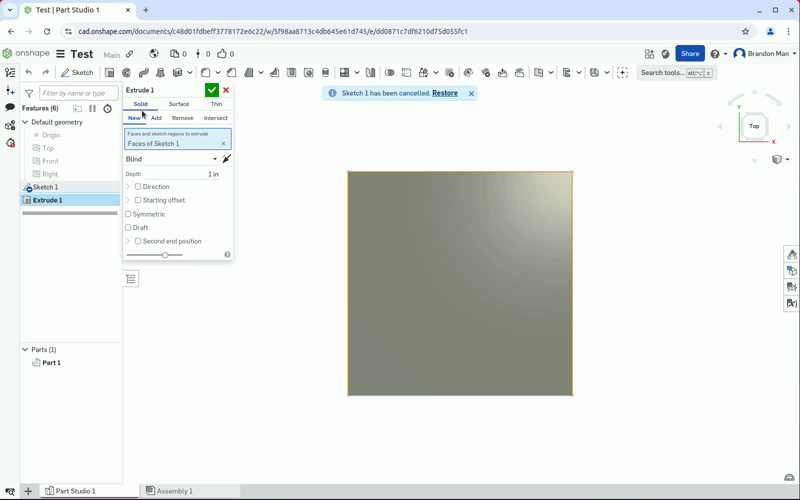
mouse_move(137, 120)
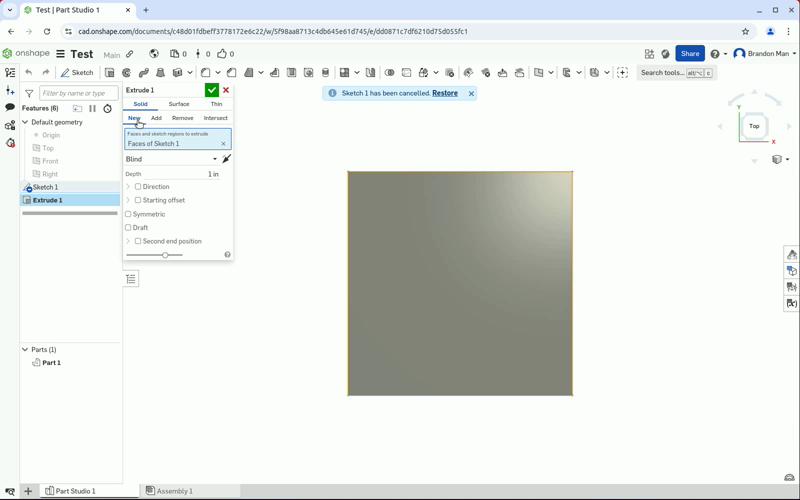
click(137, 120)
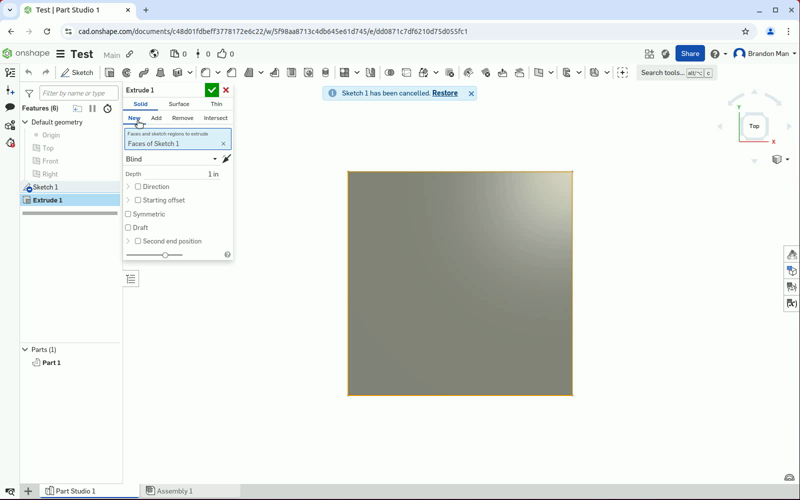
key(tab, 4)
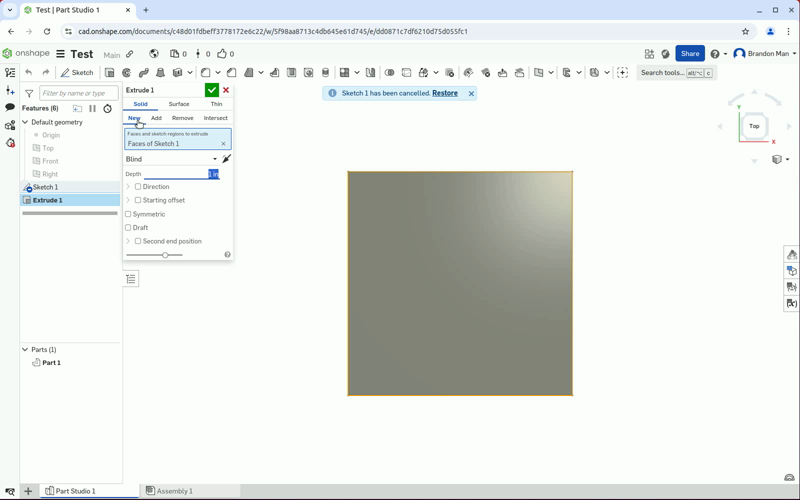
text(2.407)
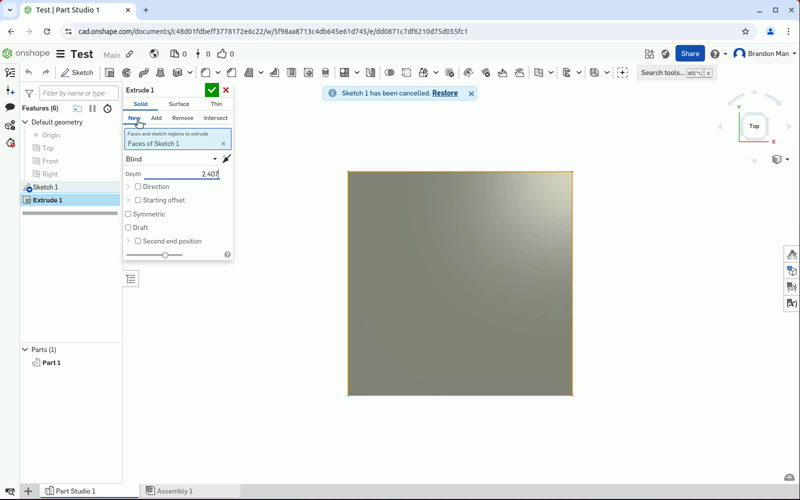
key(enter)
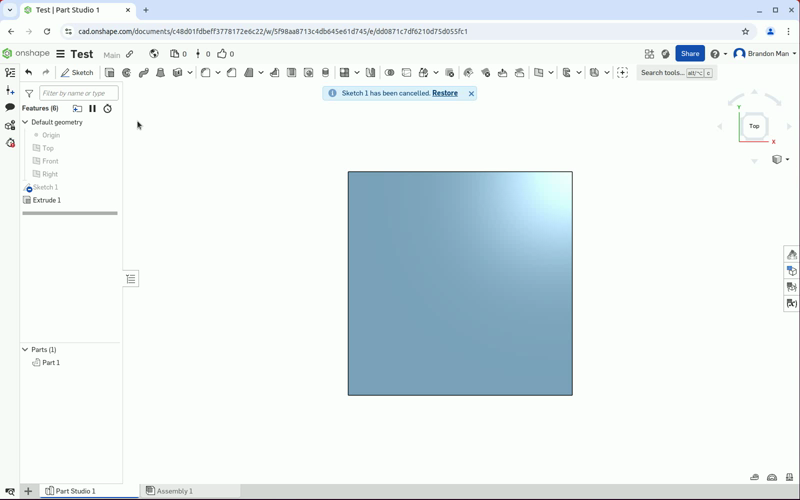
key(shift+h)
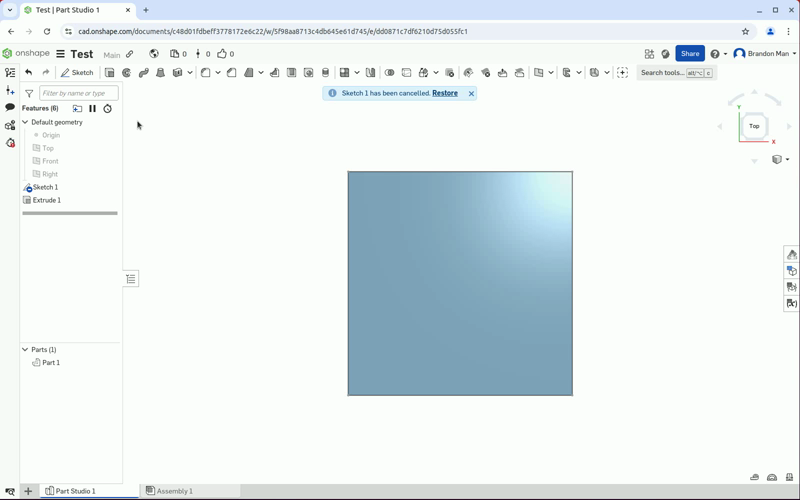
key(shift+h)
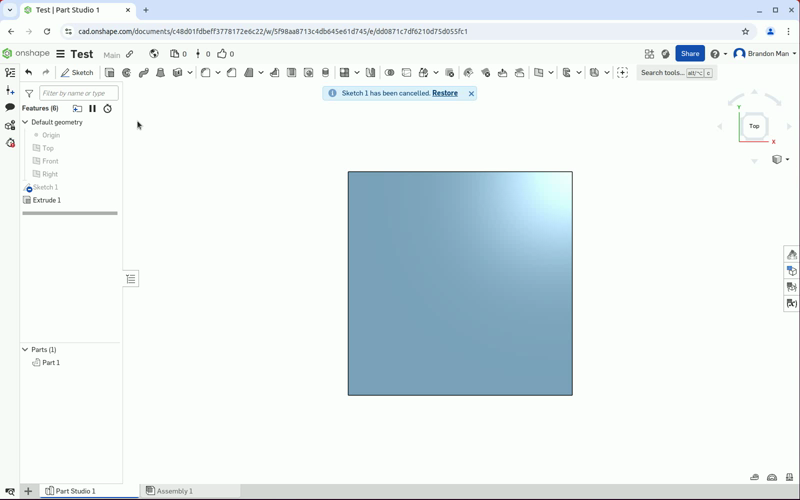
mouse_move(73, 189)
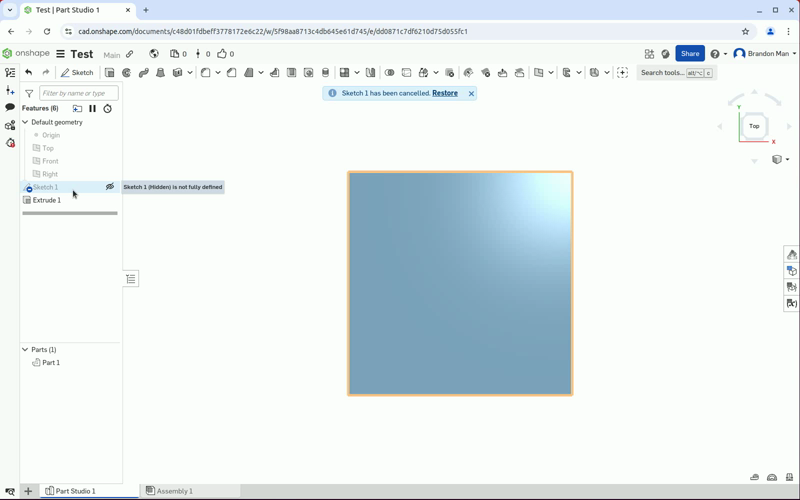
click(73, 189)
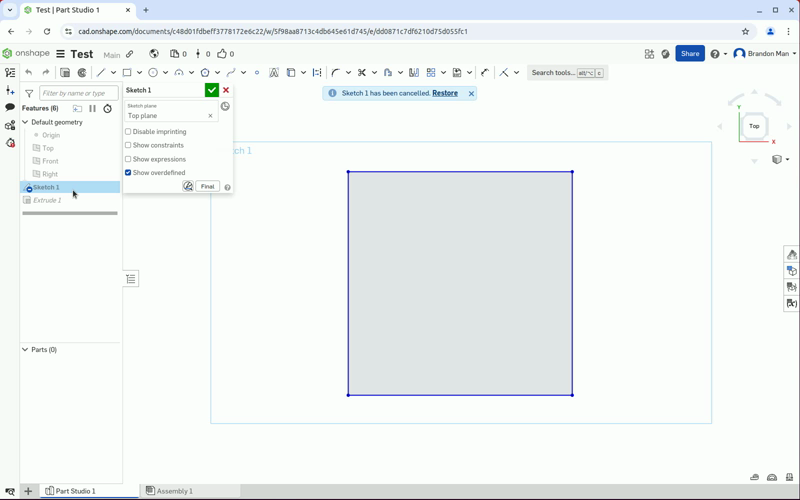
mouse_move(229, 92)
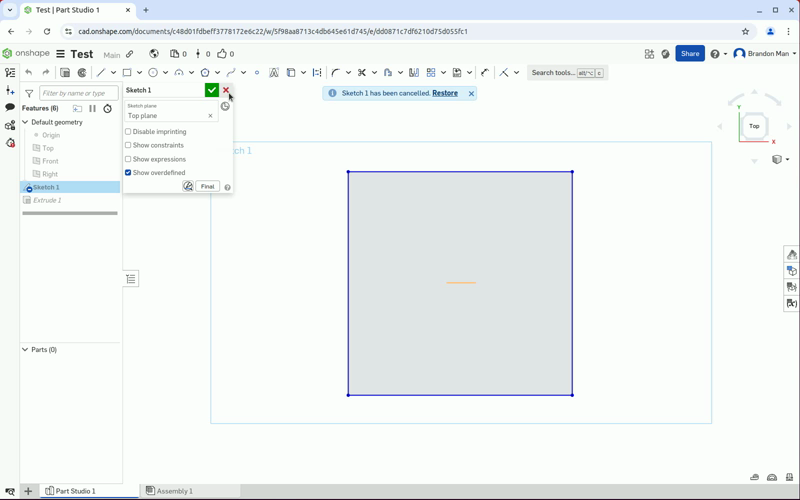
click(229, 92)
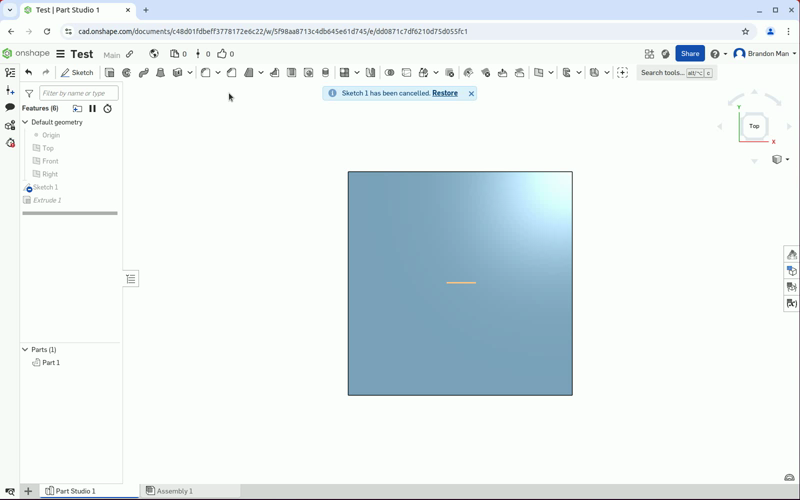
mouse_move(541, 75)
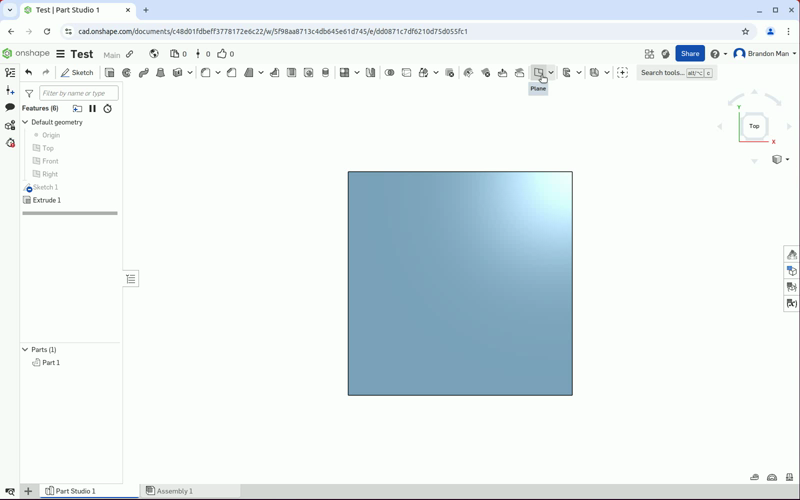
click(541, 75)
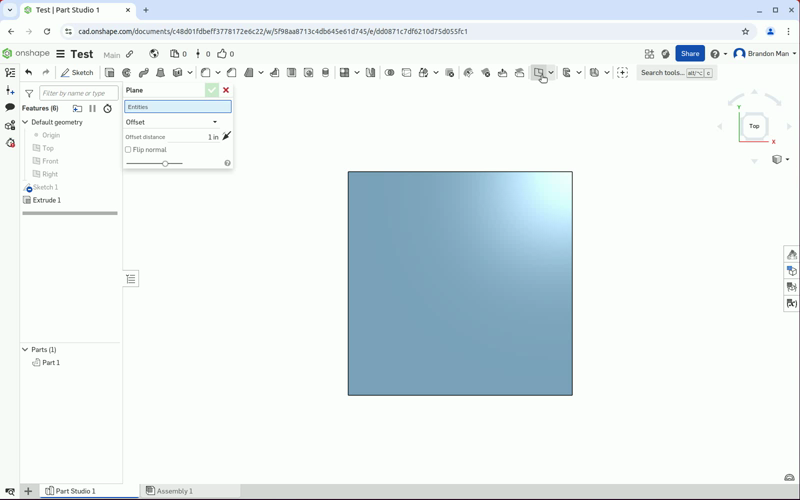
mouse_move(73, 150)
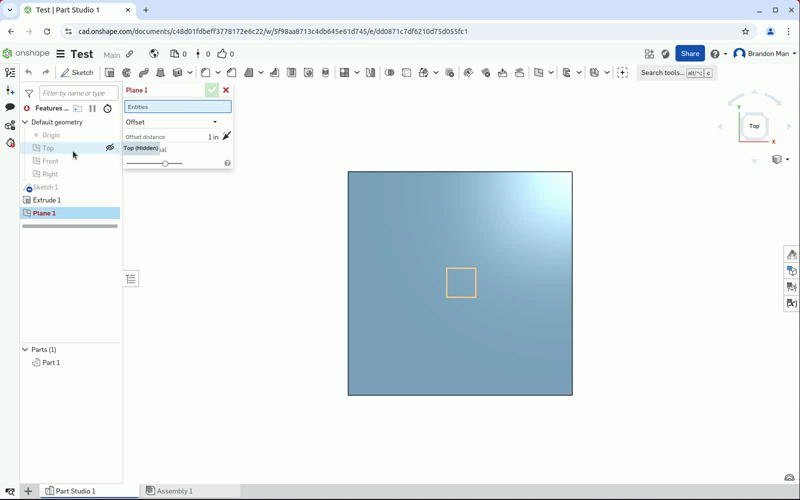
click(73, 150)
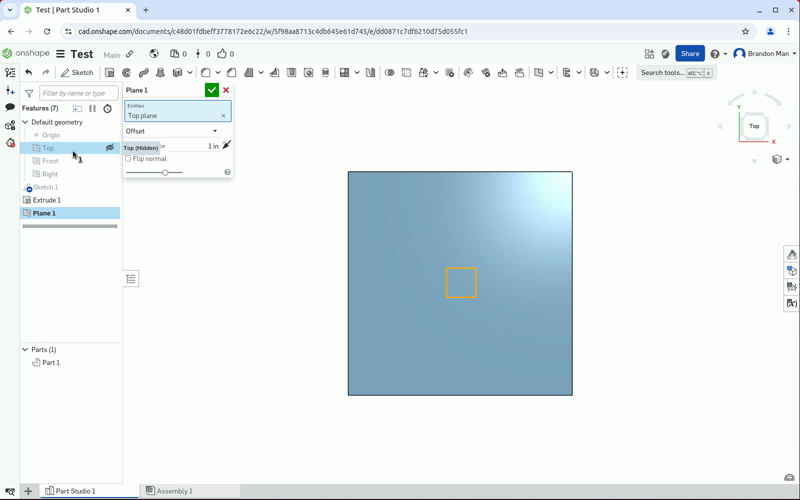
key(tab, 2)
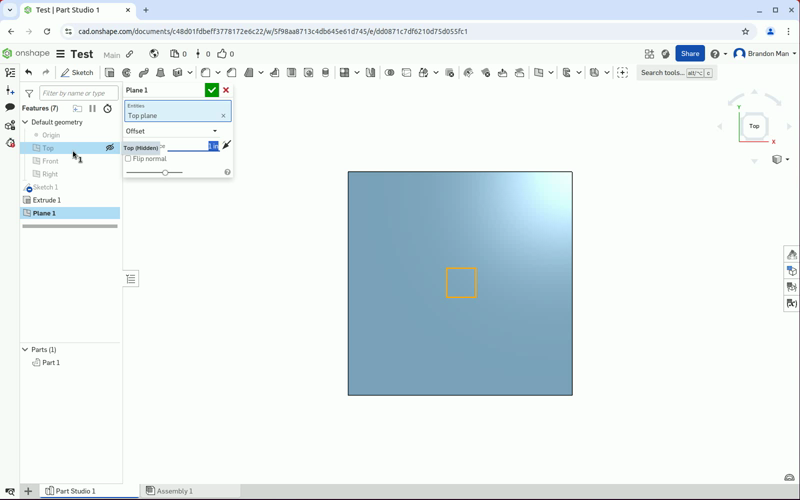
text(2.403)
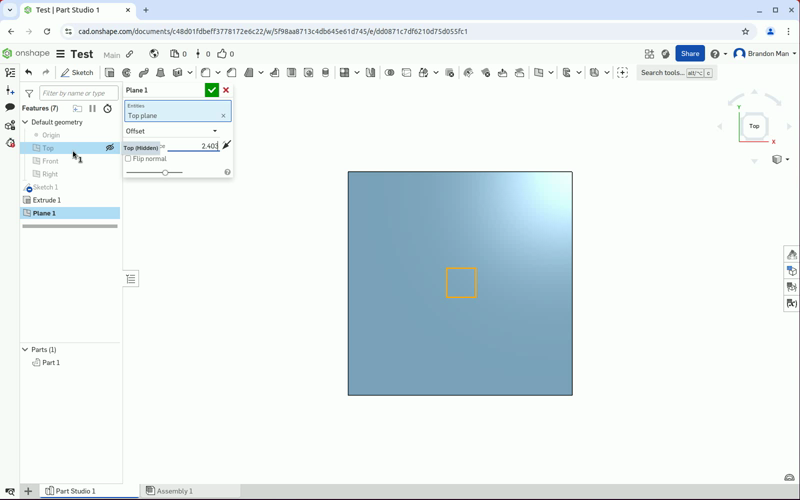
key(enter, 2)
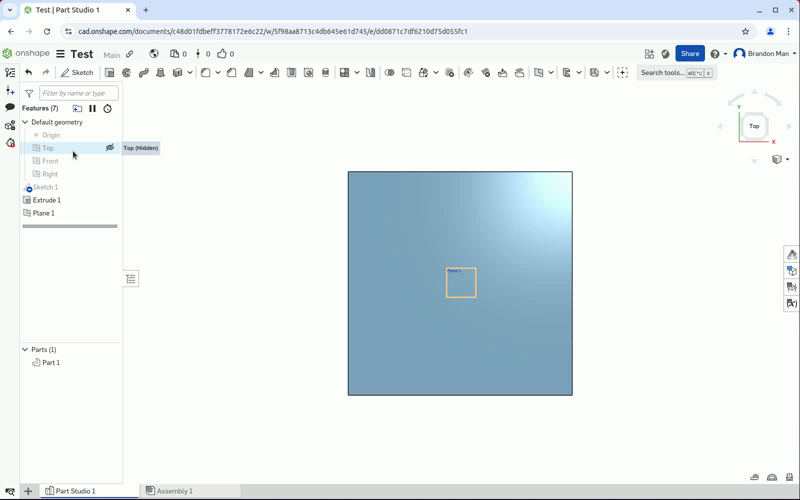
key(shift+s)
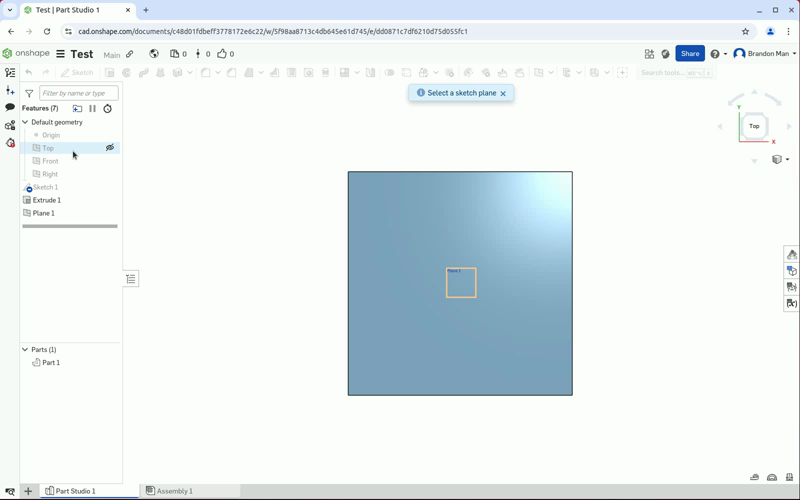
mouse_move(73, 215)
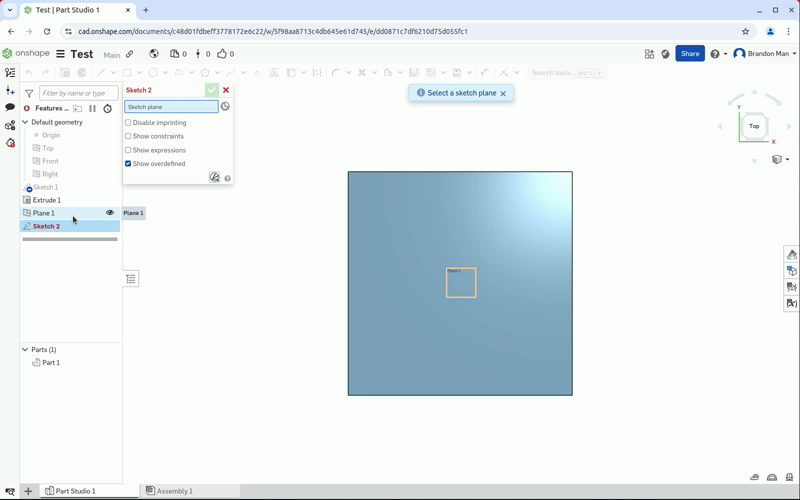
click(73, 215)
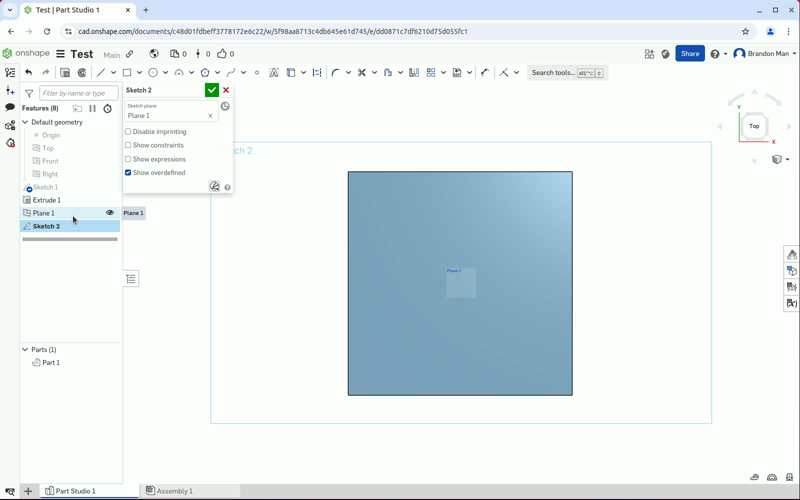
mouse_move(73, 352)
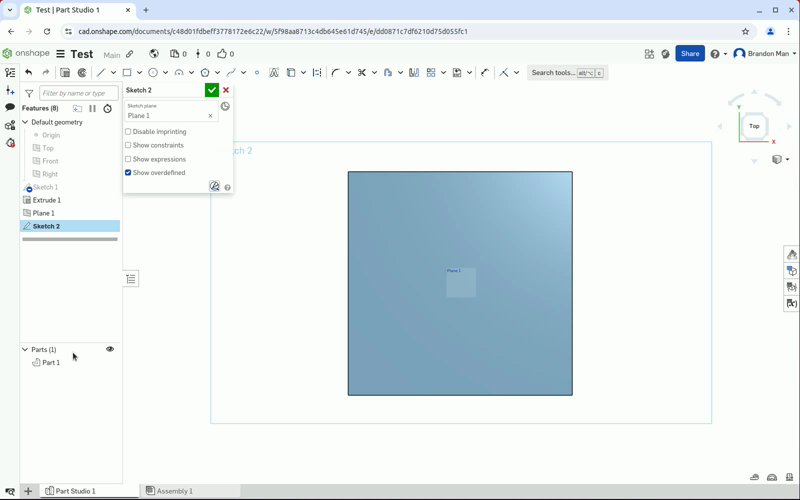
key(y)
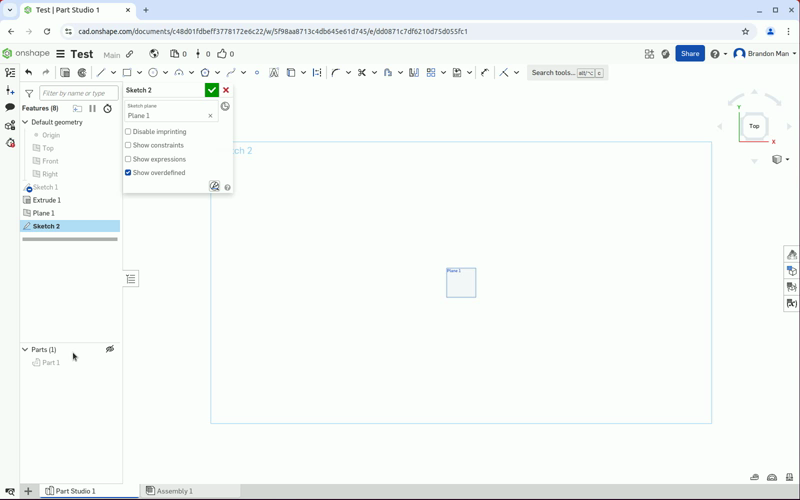
key(l)
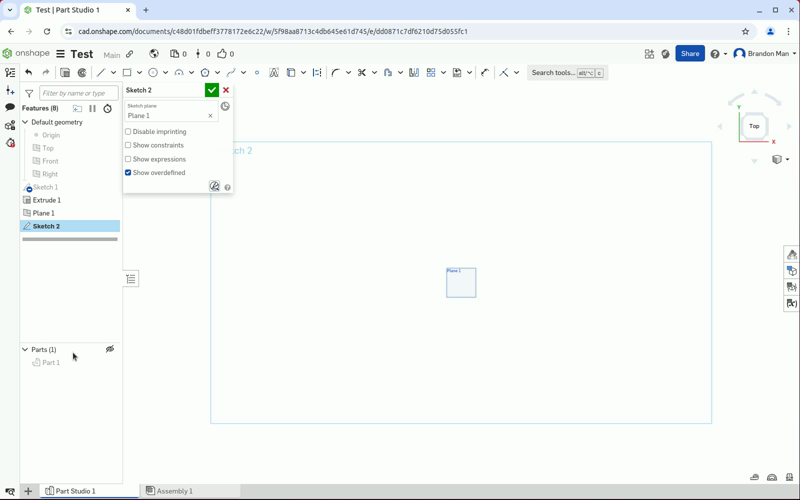
key_down(shift)
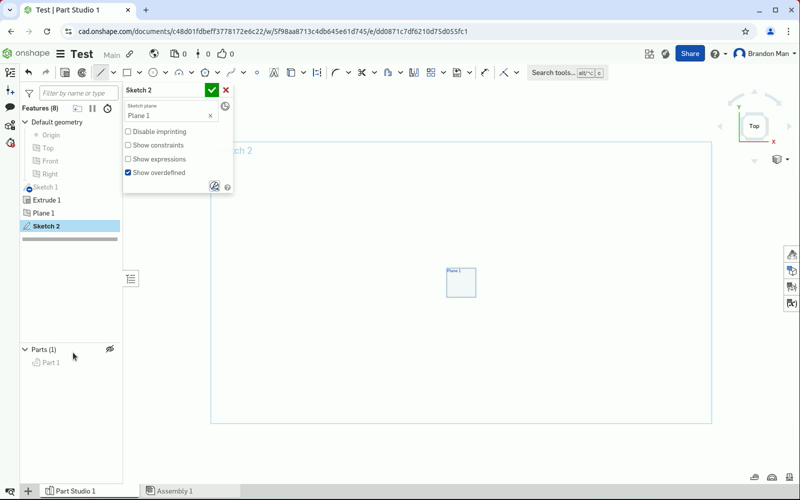
mouse_move(404, 339)
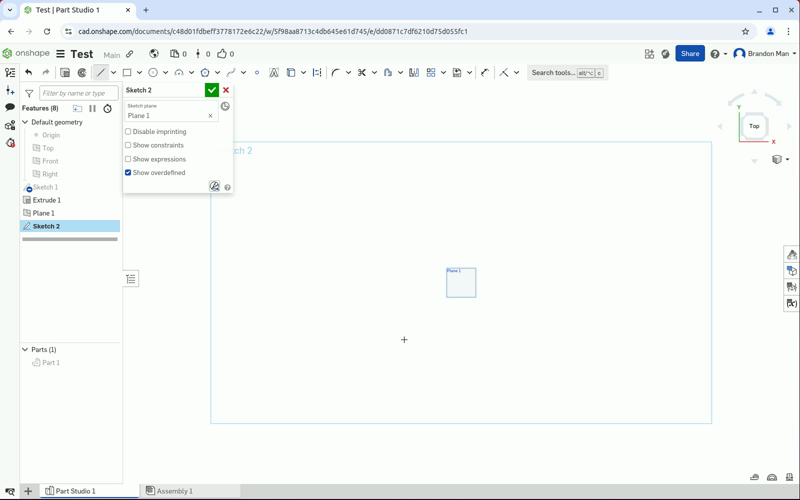
click(404, 339)
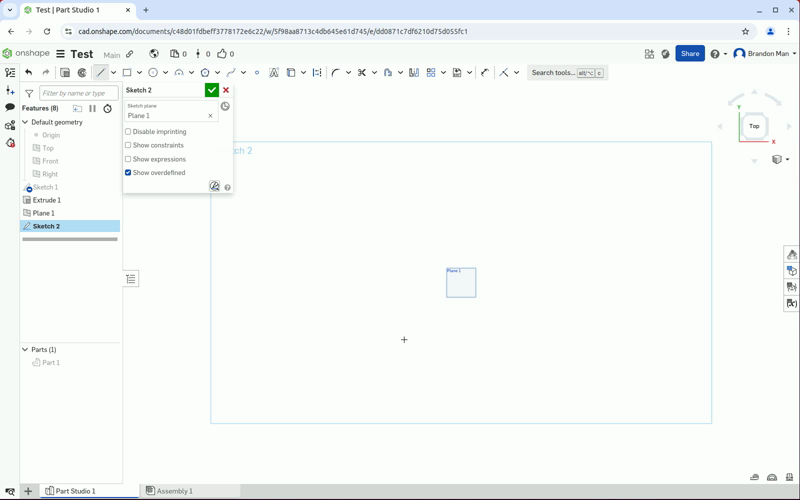
key_up(shift)
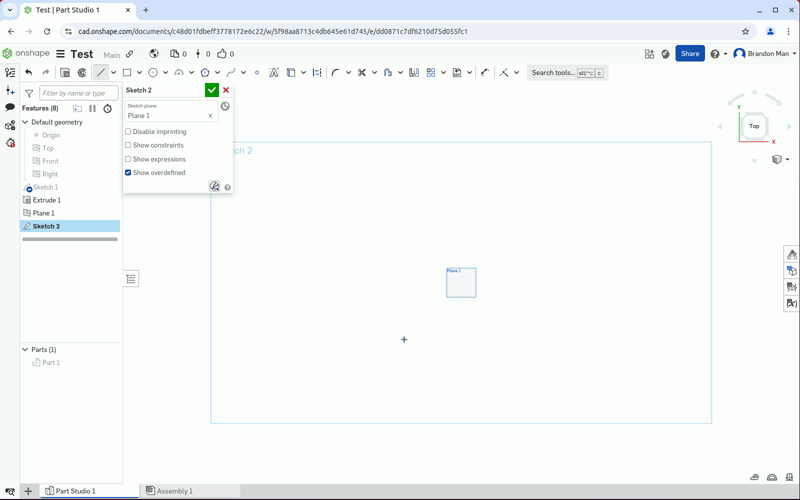
key_down(shift)
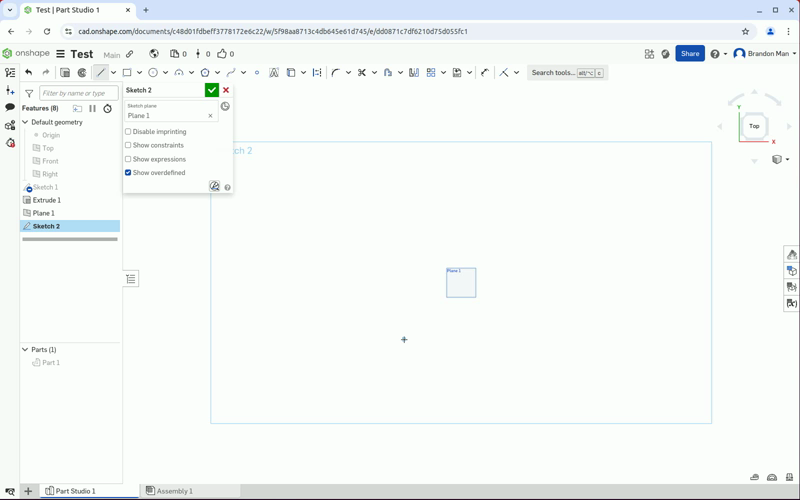
mouse_move(516, 339)
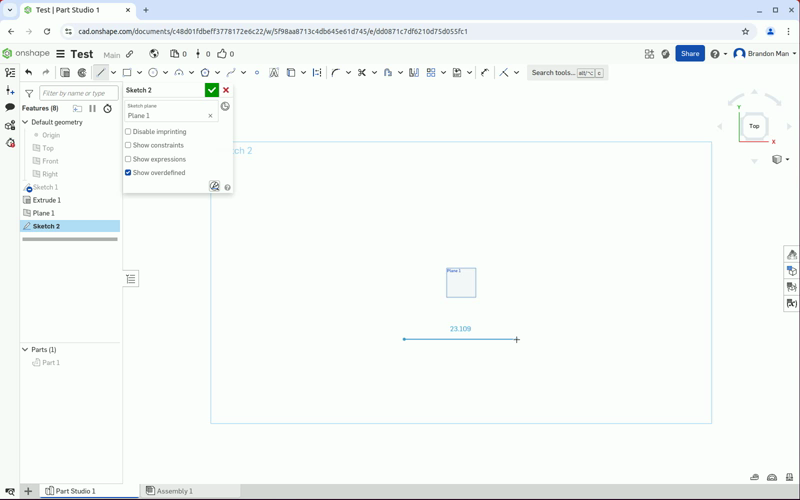
click(516, 339)
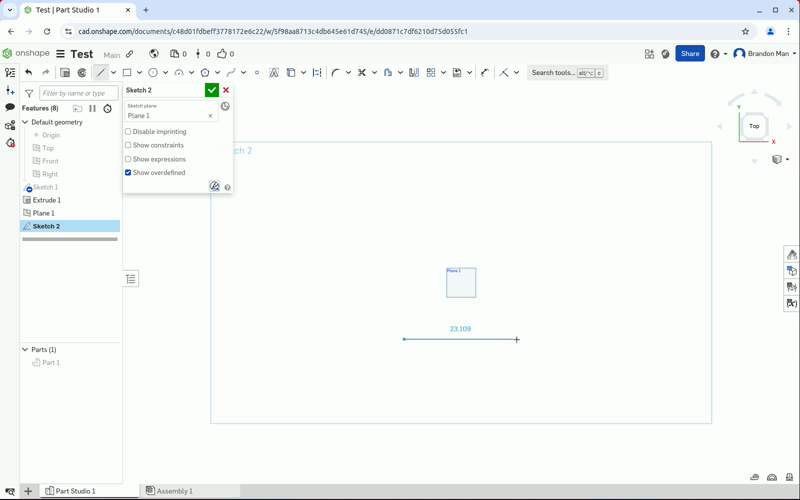
key_up(shift)
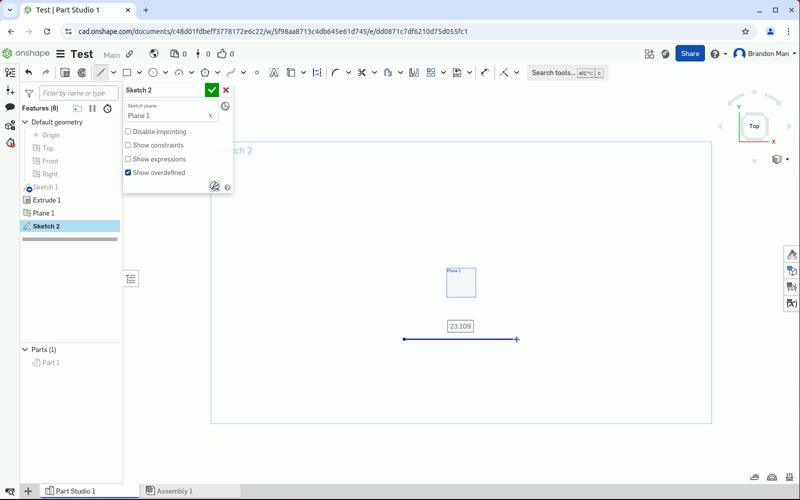
key_down(shift)
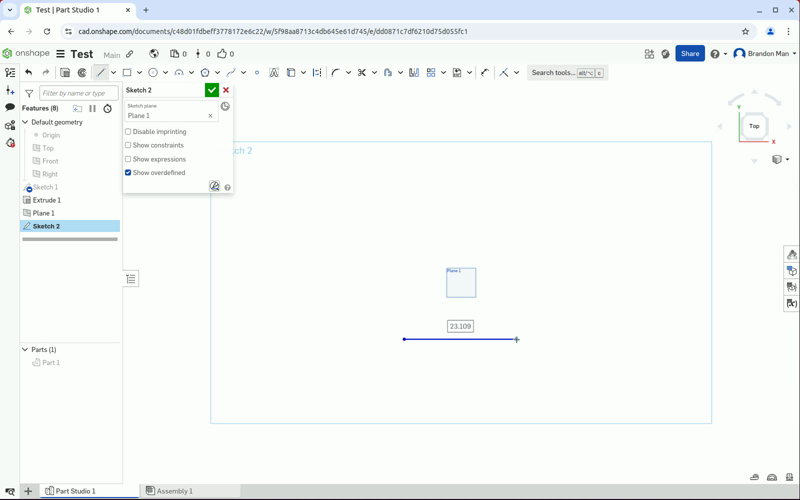
mouse_move(516, 226)
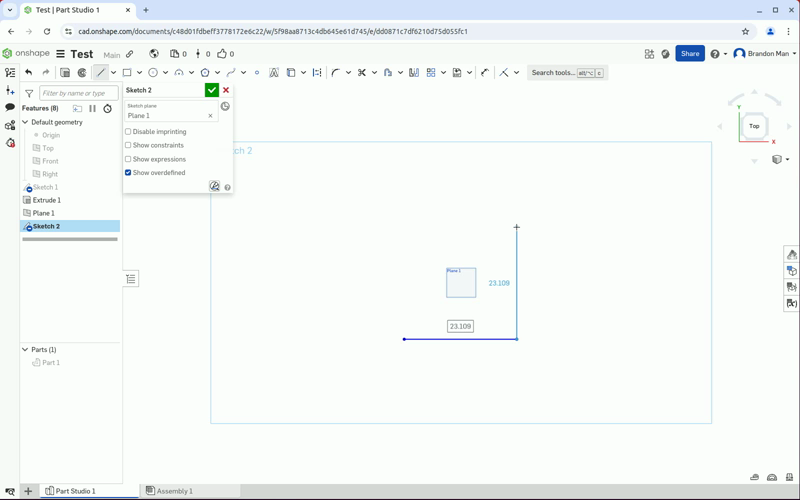
click(516, 226)
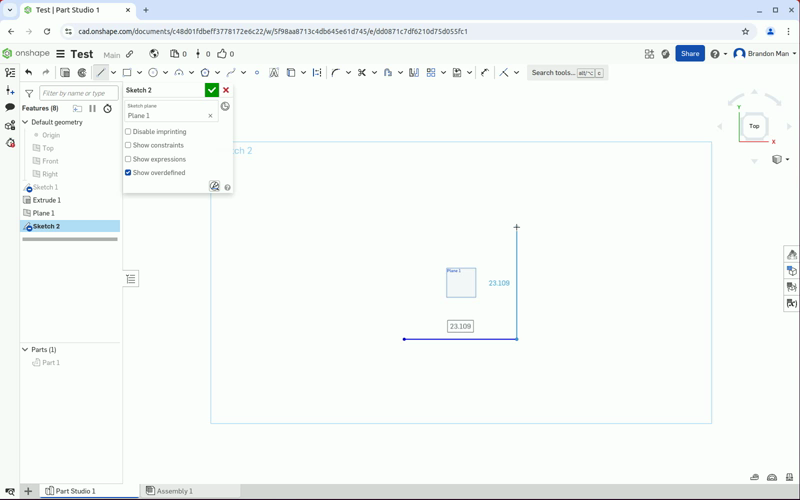
key_up(shift)
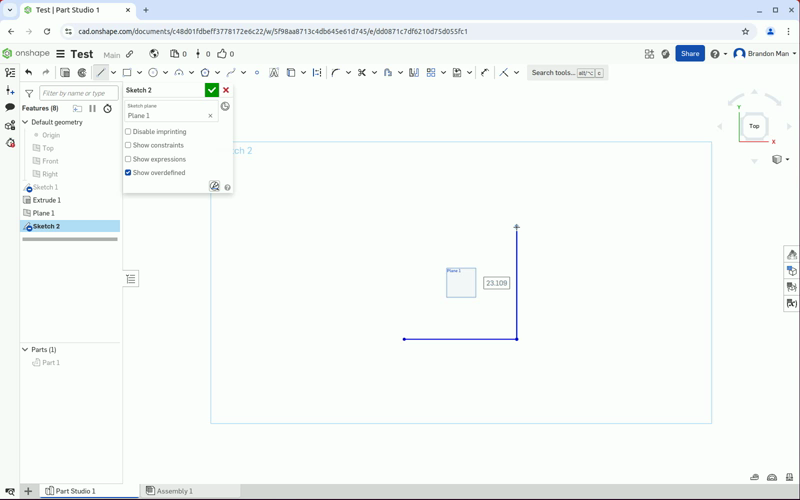
key_down(shift)
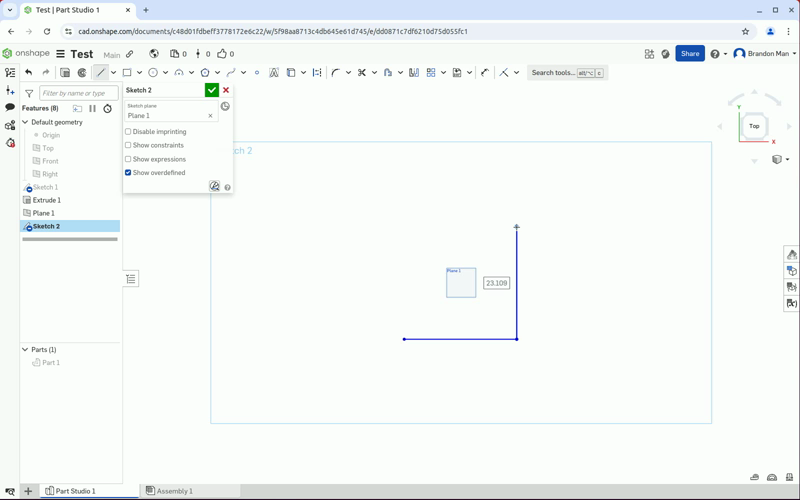
mouse_move(404, 226)
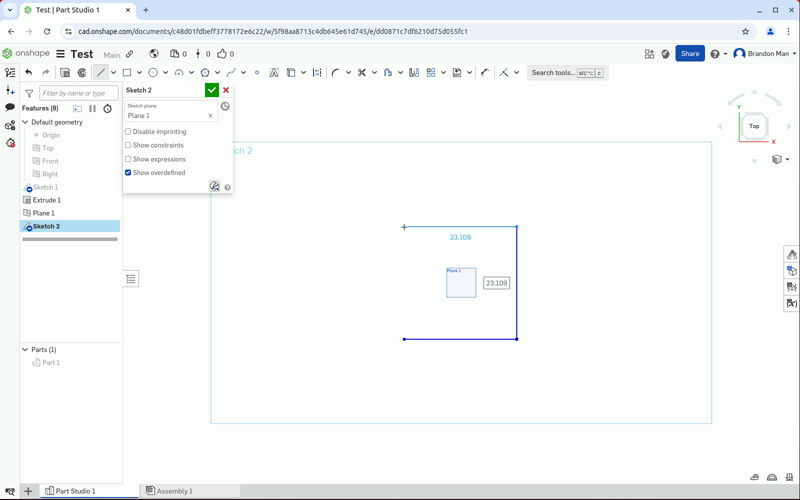
click(404, 226)
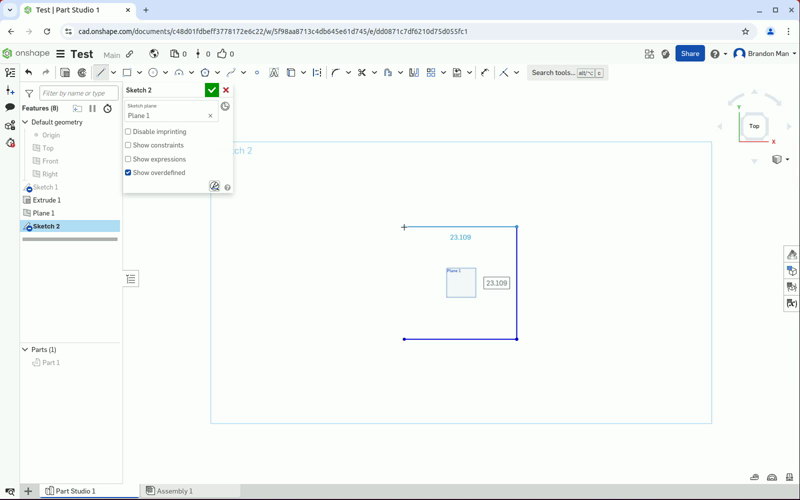
key_up(shift)
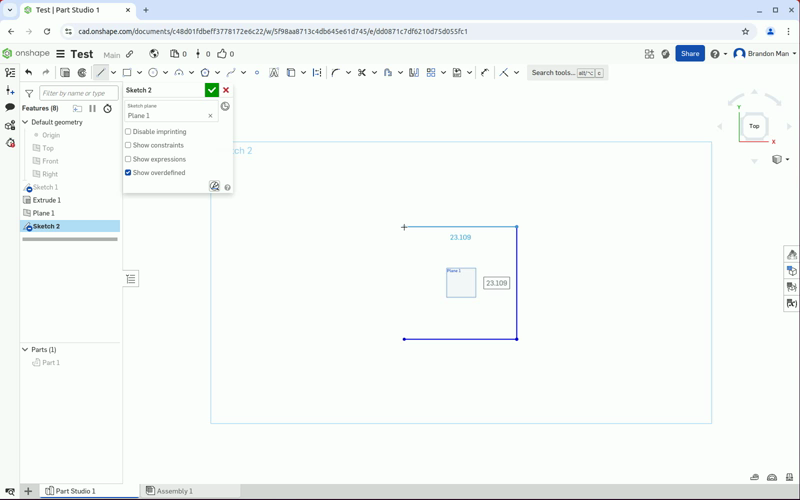
key_down(shift)
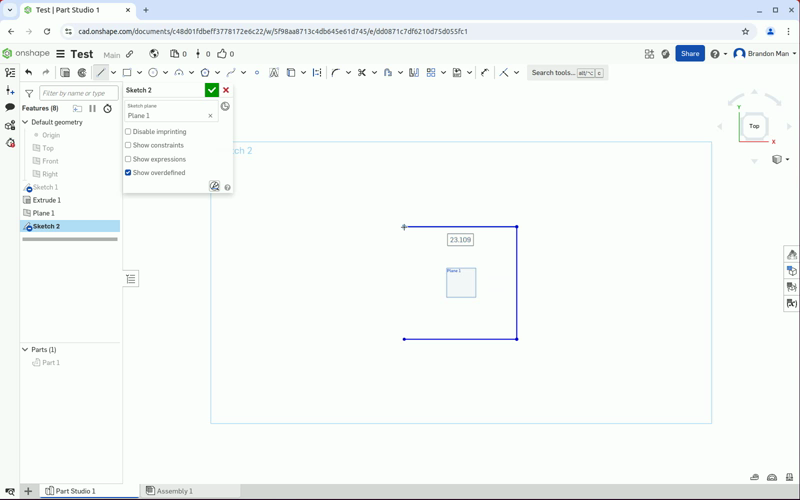
mouse_move(404, 339)
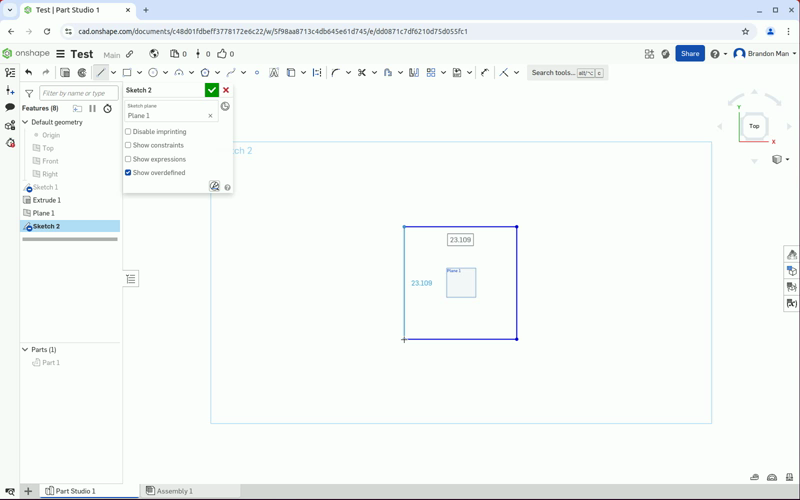
key_up(shift)
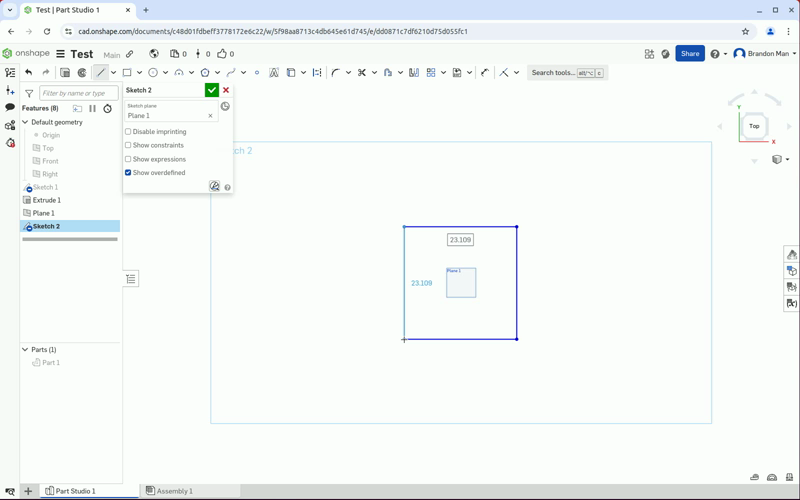
click(404, 339)
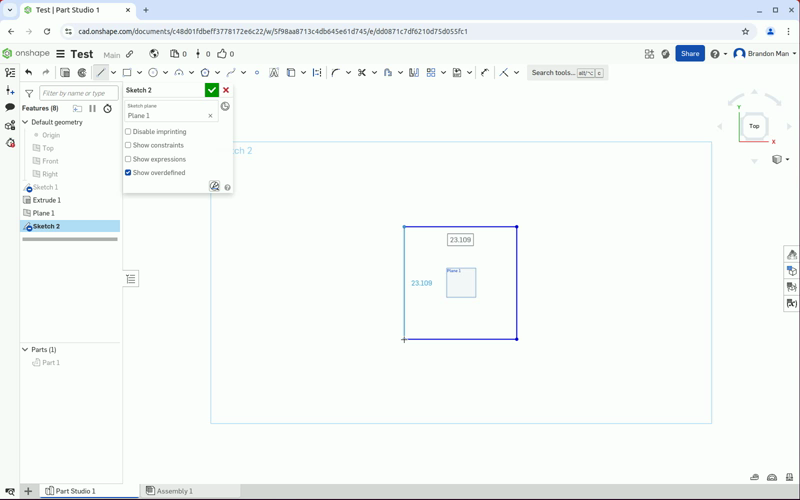
key(esc)
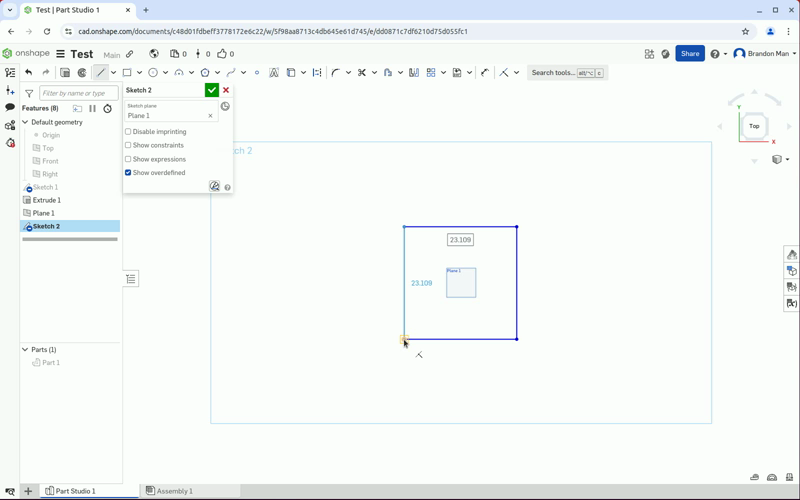
mouse_move(460, 293)
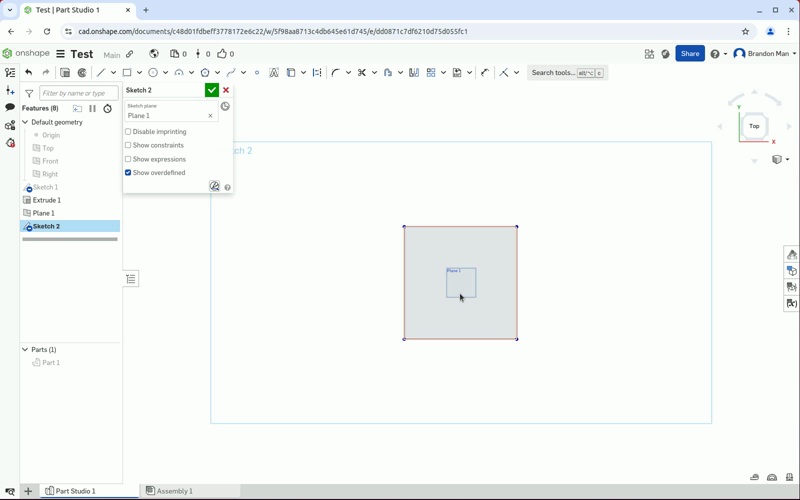
click(460, 293)
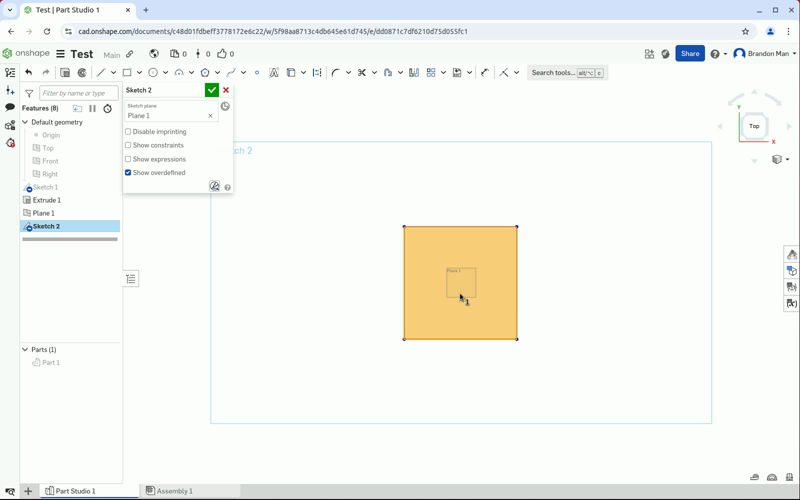
mouse_move(73, 352)
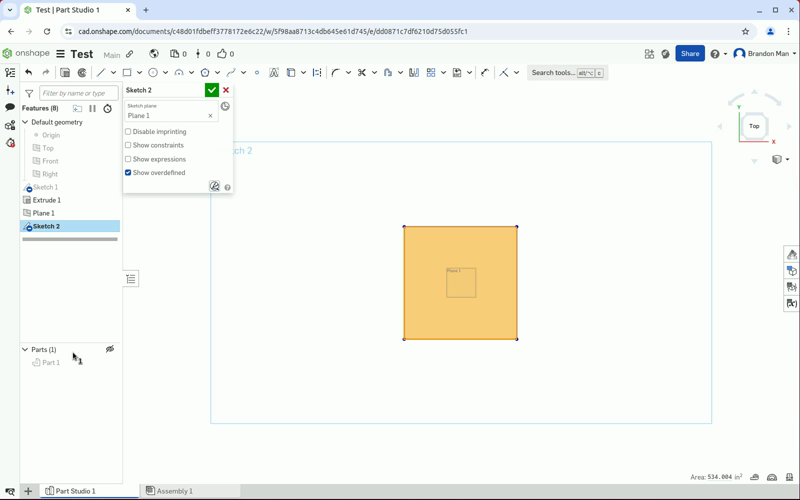
key(shift+y)
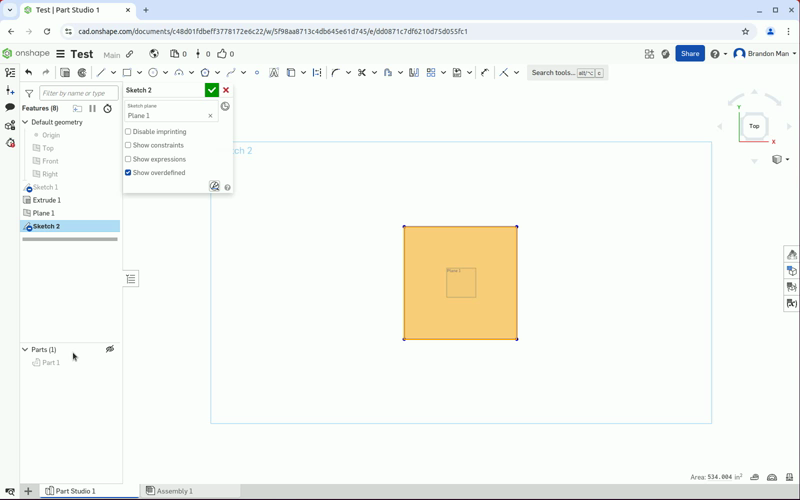
key(shift+e)
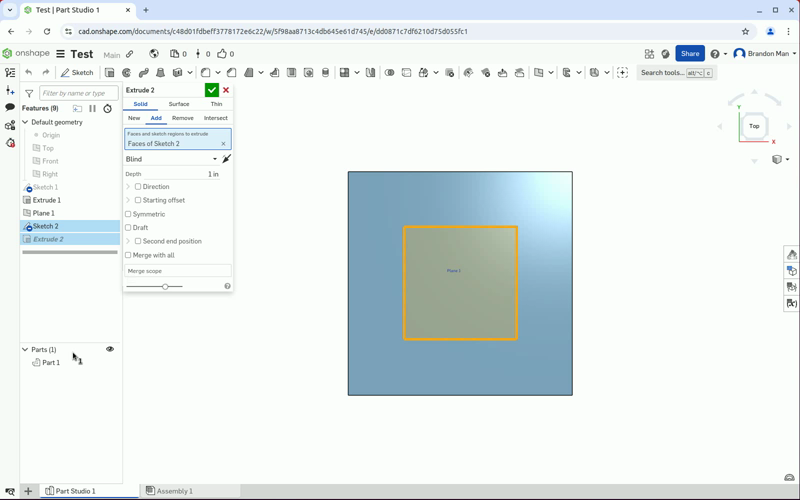
mouse_move(143, 106)
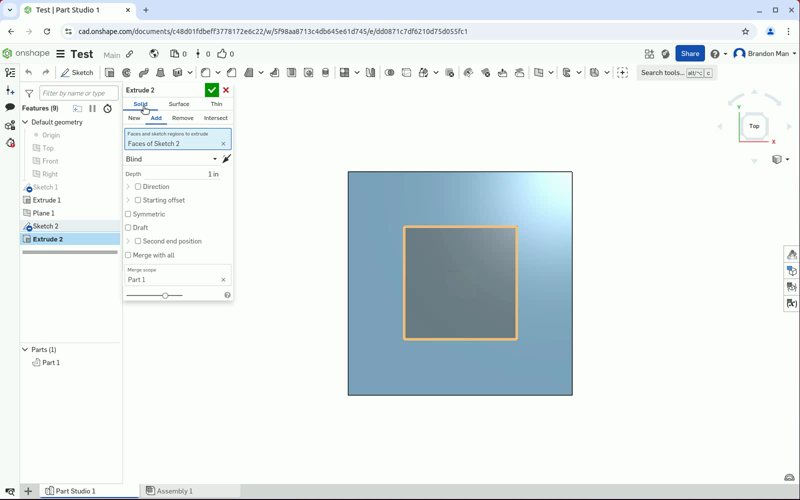
click(143, 106)
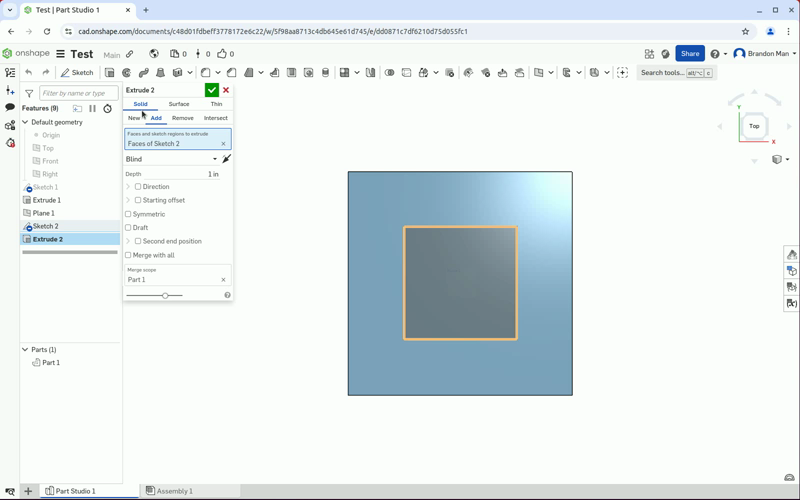
mouse_move(137, 120)
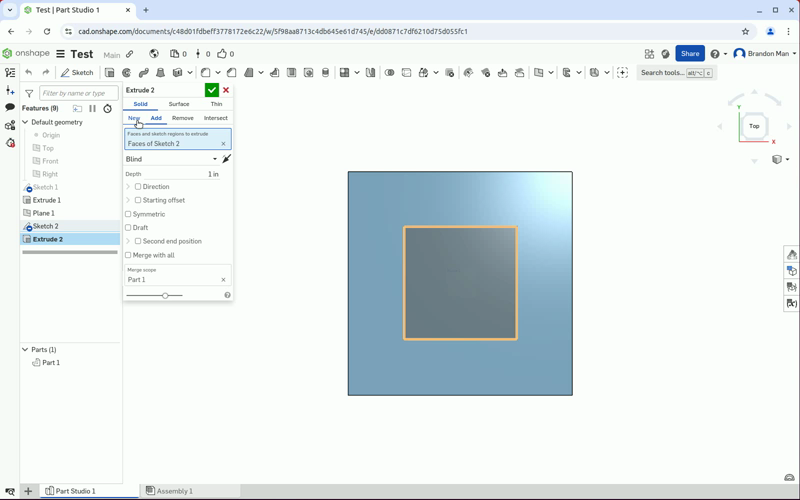
click(137, 120)
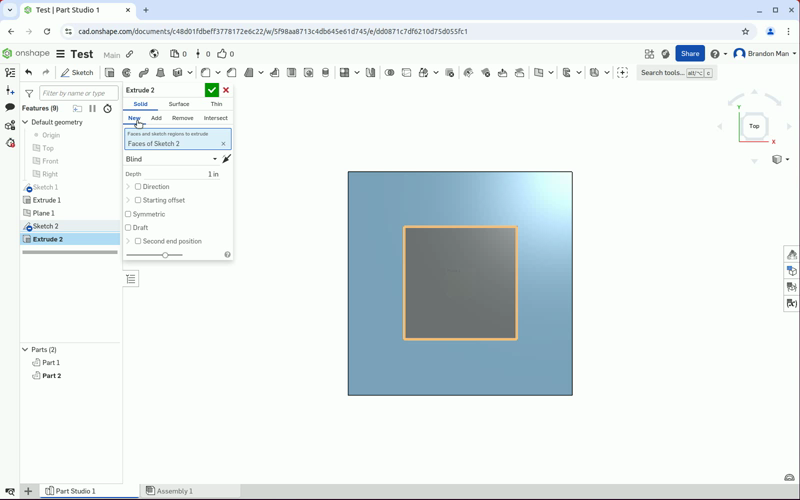
key(tab, 4)
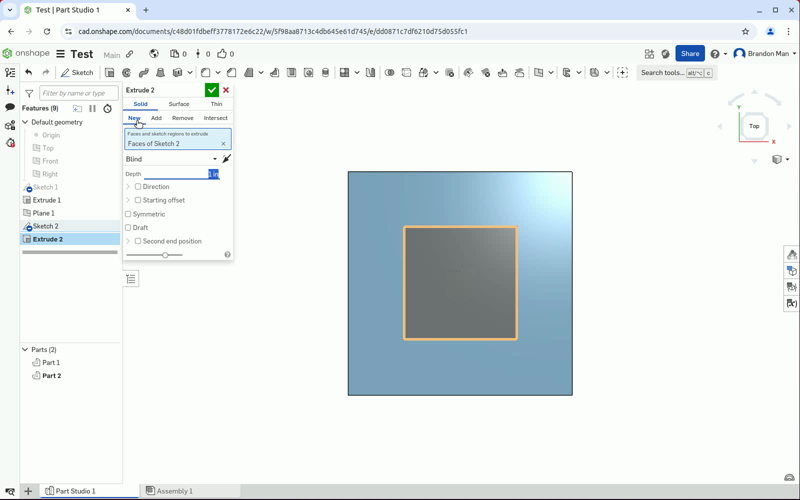
text(2.407)
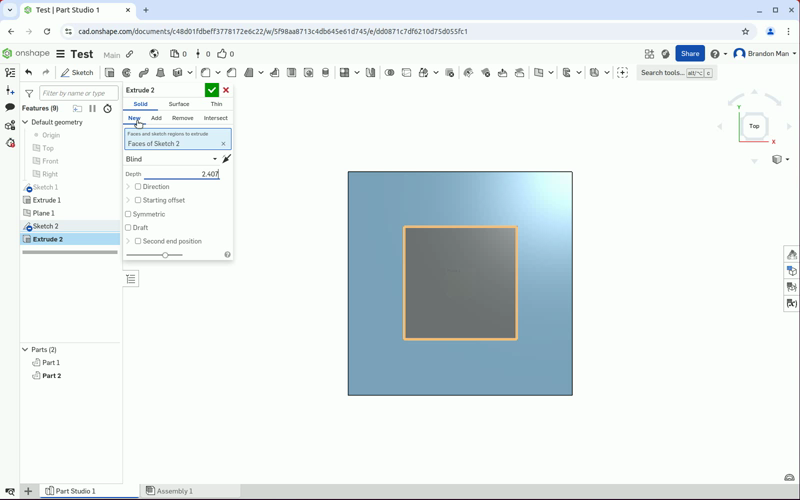
key(enter)
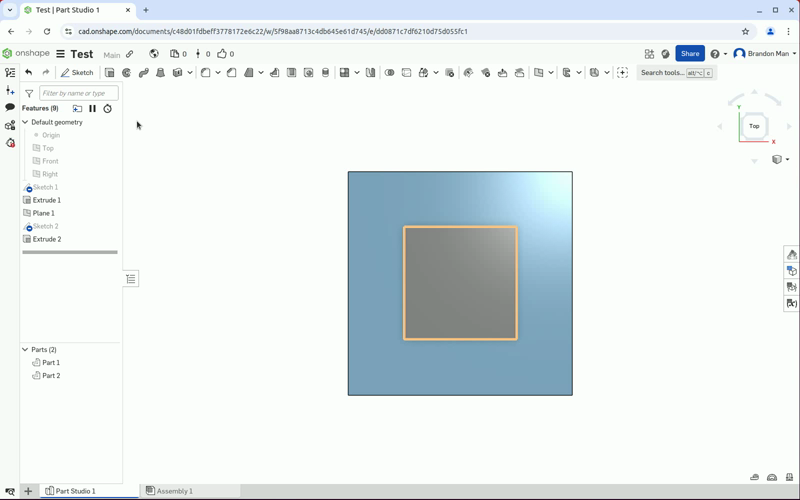
key(shift+h)
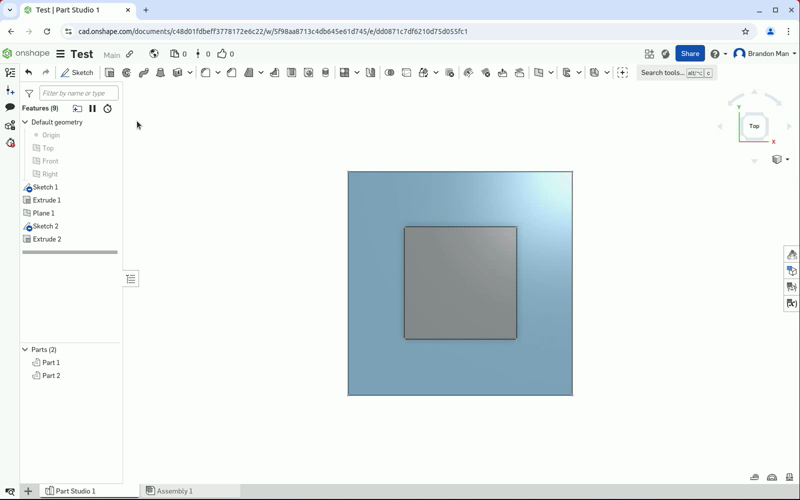
key(shift+h)
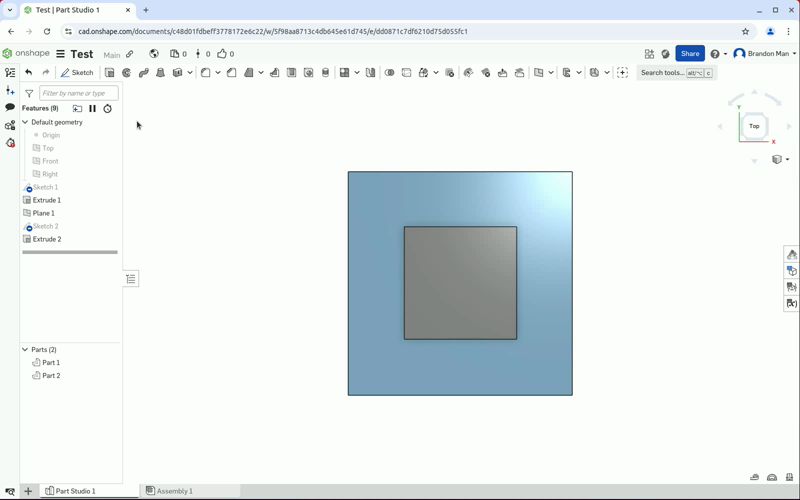
mouse_move(73, 189)
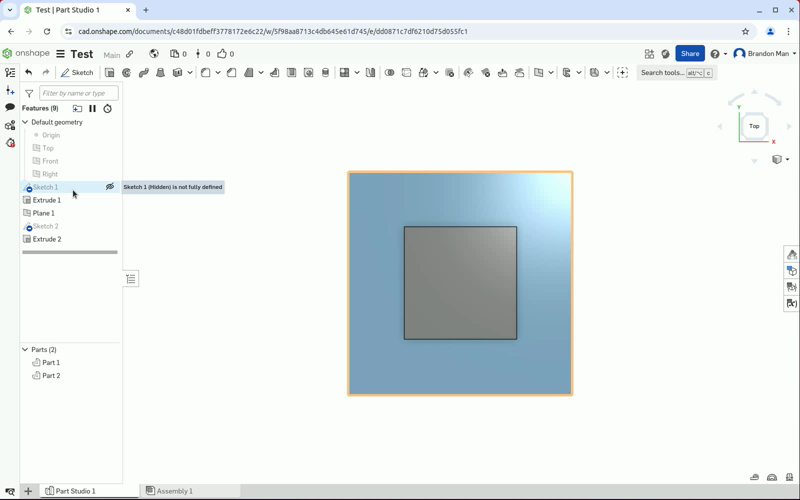
click(73, 189)
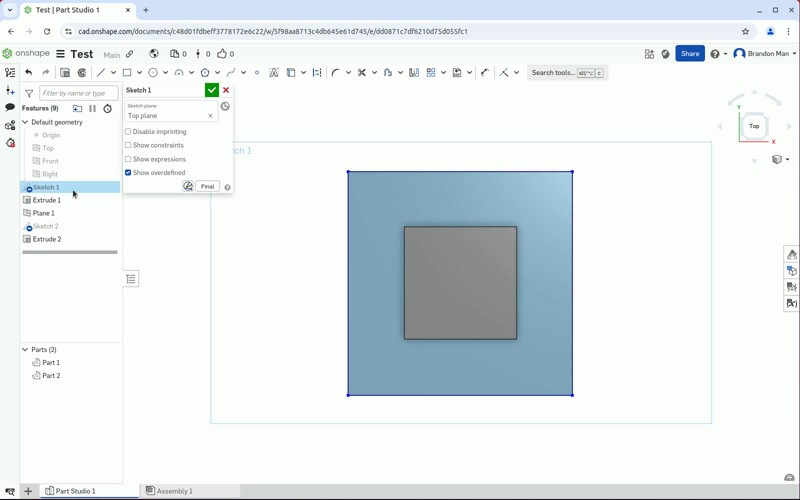
mouse_move(229, 92)
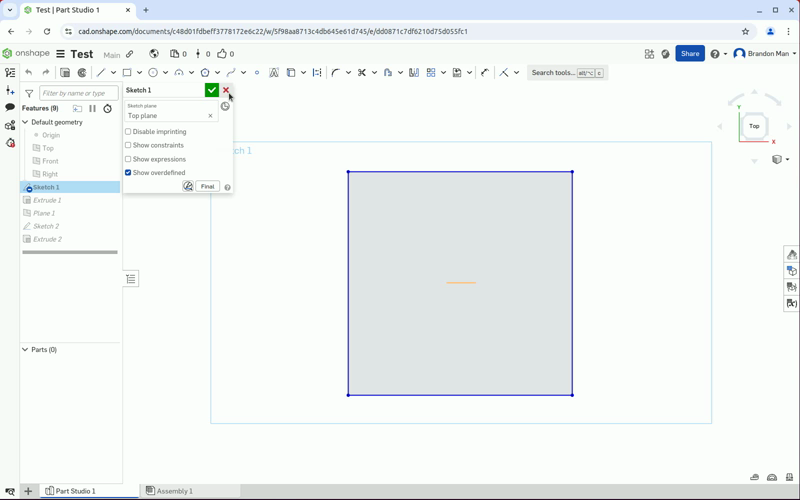
click(229, 92)
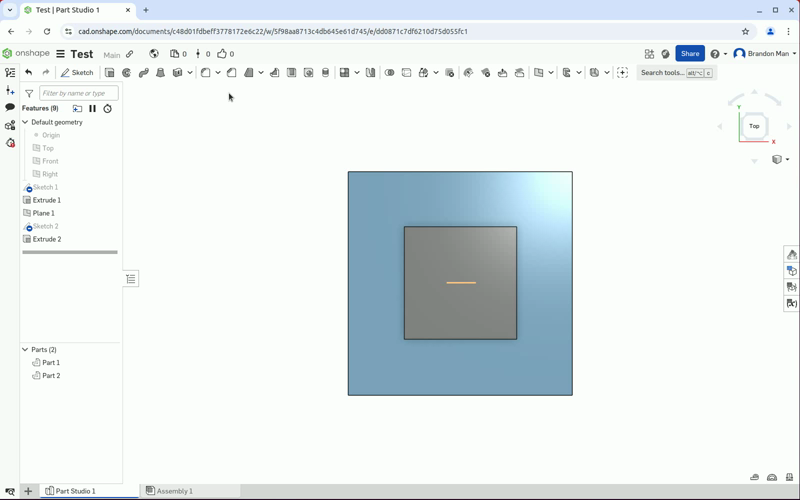
mouse_move(541, 75)
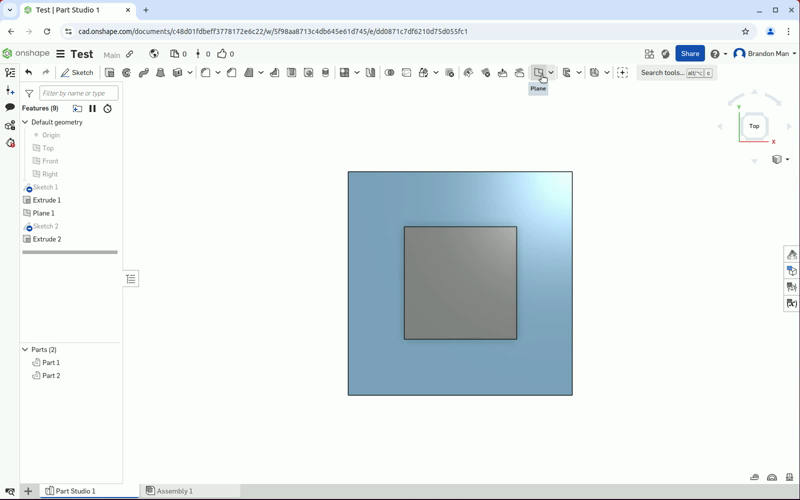
click(541, 75)
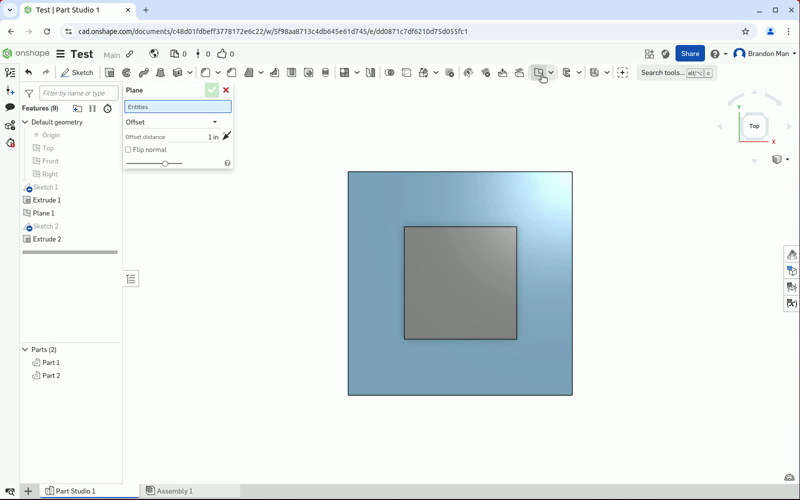
mouse_move(73, 150)
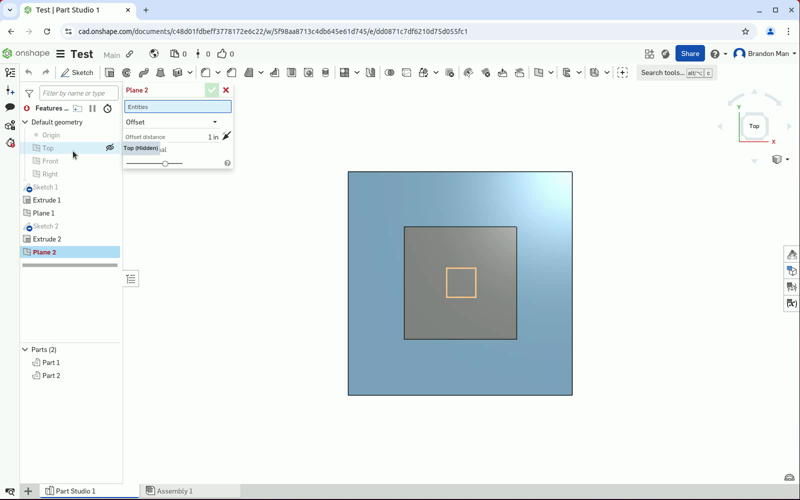
click(73, 150)
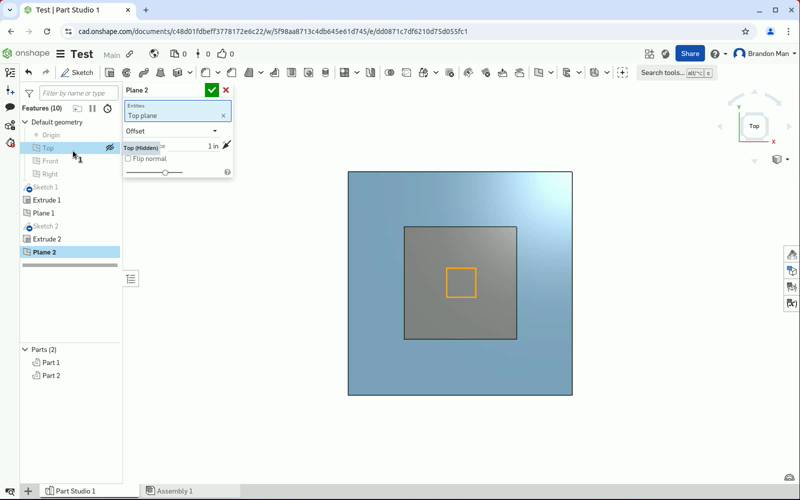
key(tab, 2)
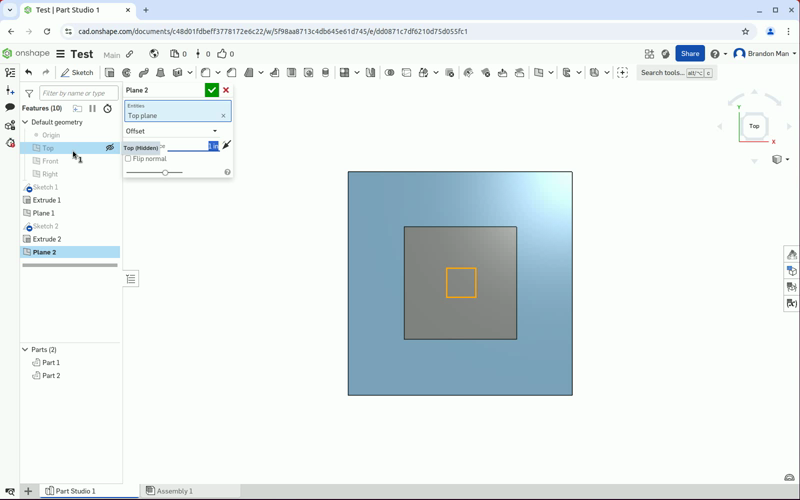
text(4.56)
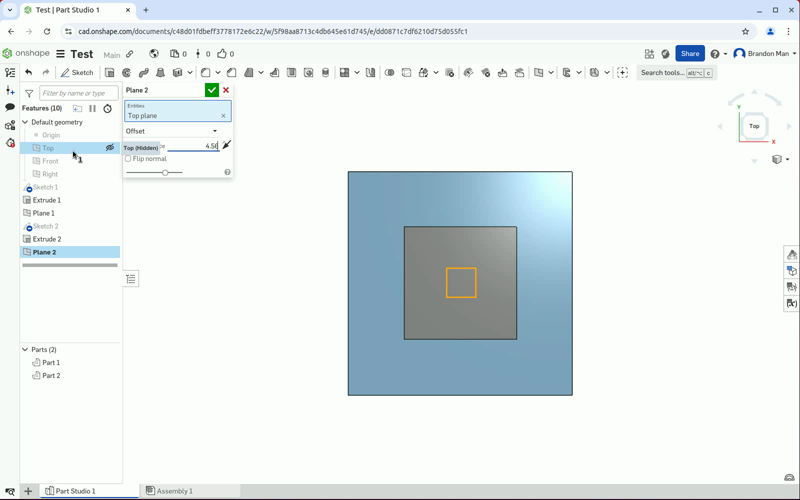
key(enter, 2)
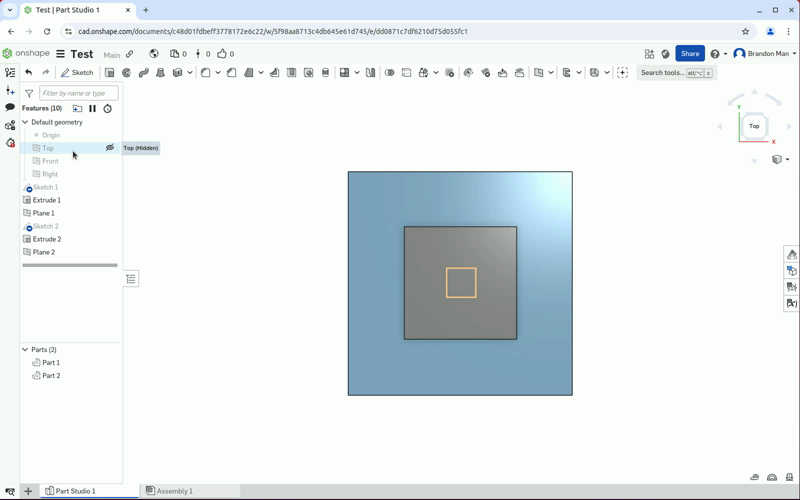
key(shift+s)
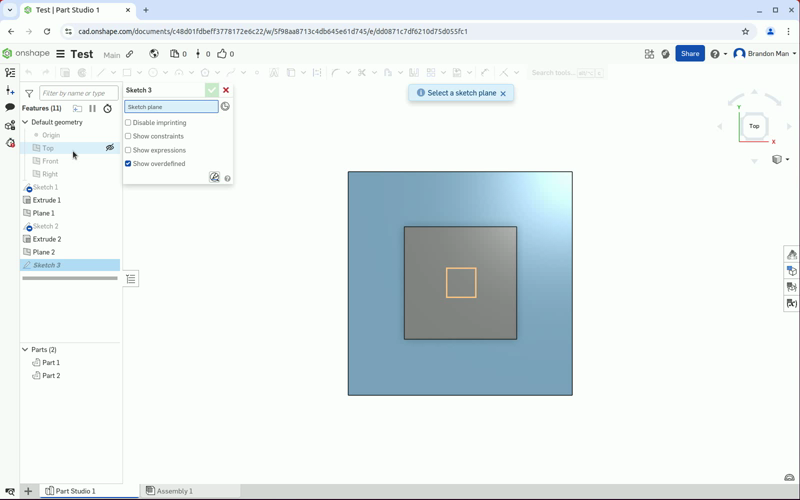
mouse_move(73, 254)
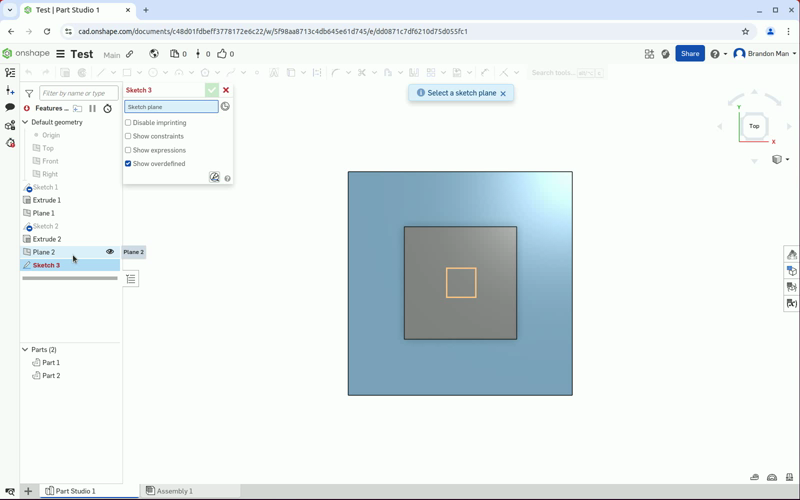
click(73, 254)
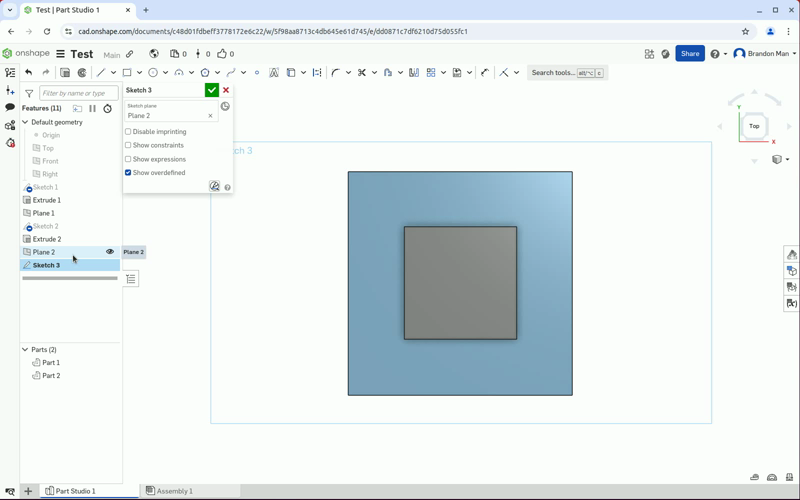
mouse_move(73, 352)
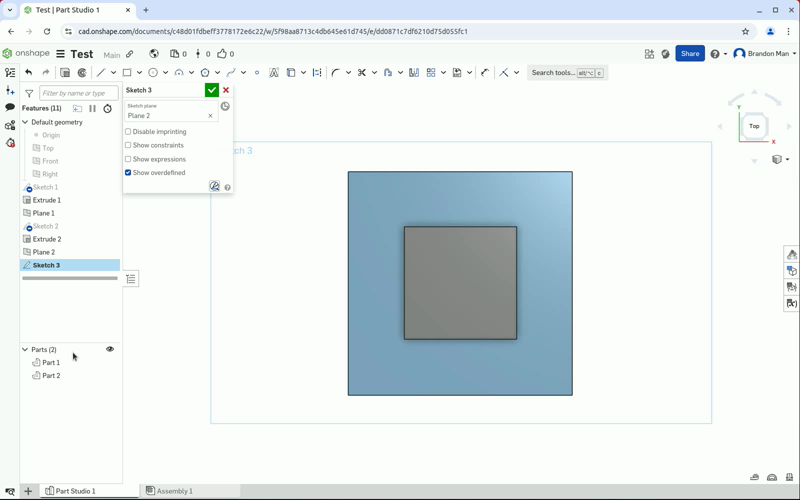
key(y)
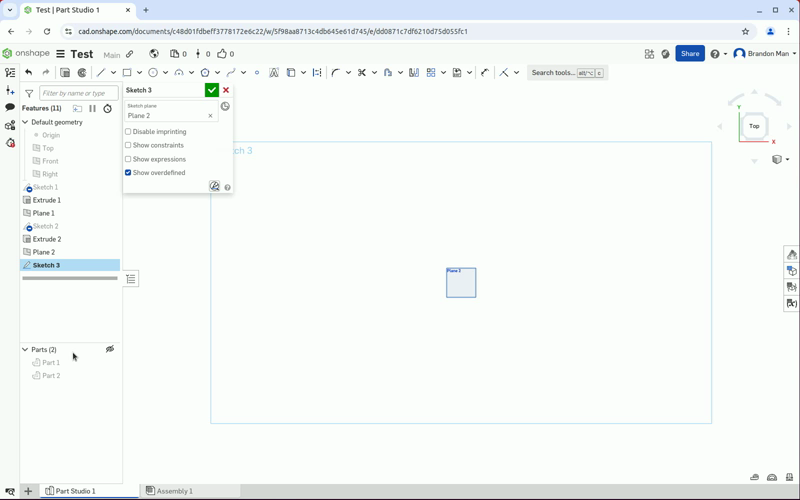
key(l)
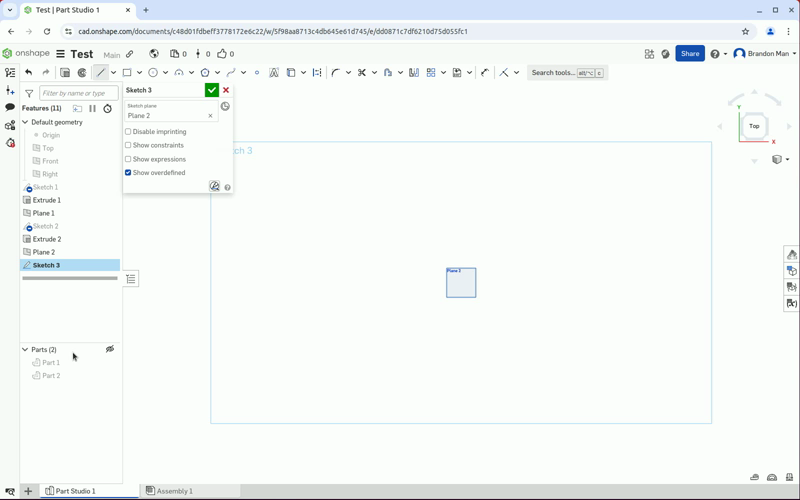
key_down(shift)
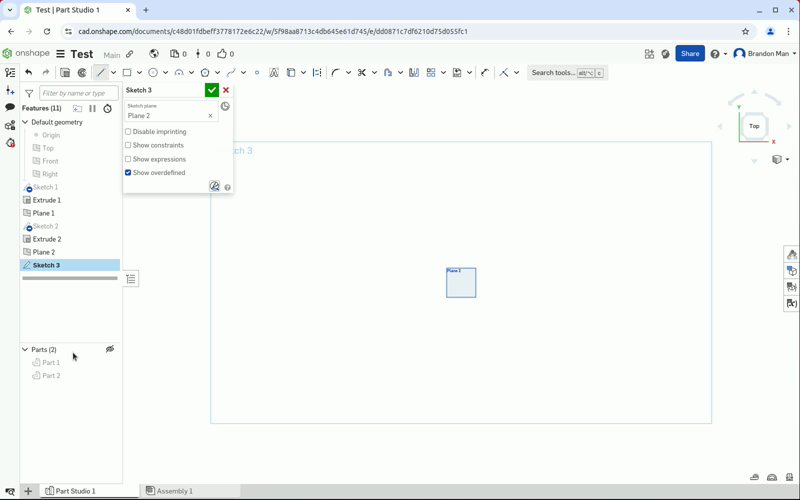
mouse_move(438, 305)
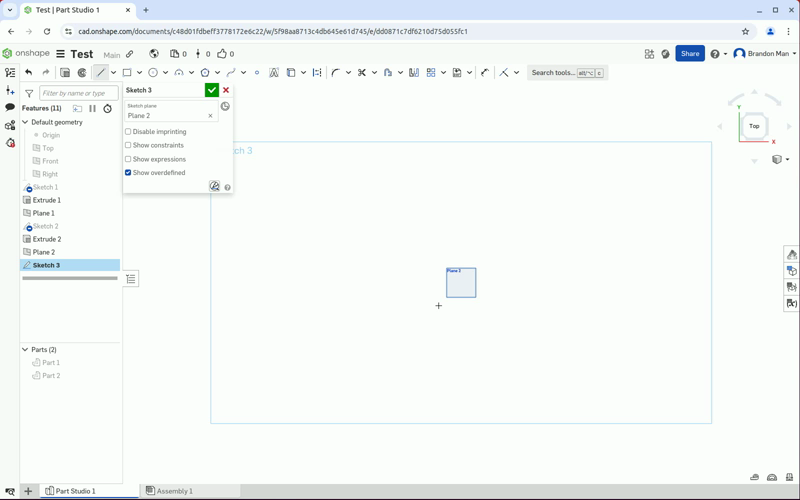
click(438, 305)
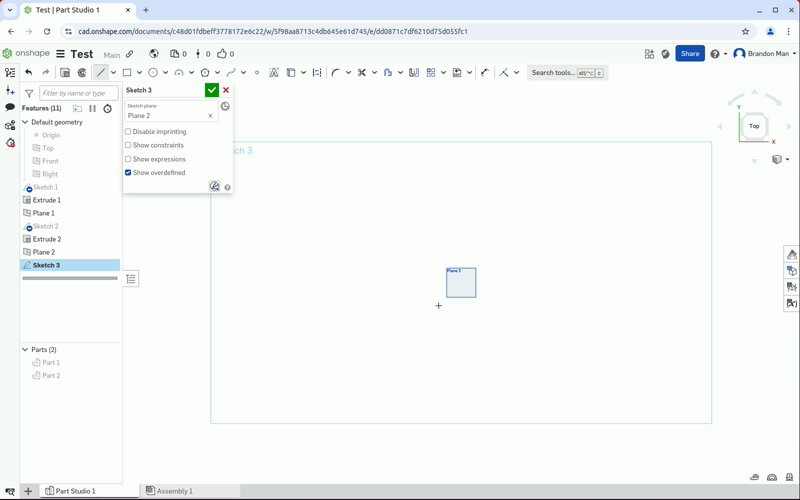
key_up(shift)
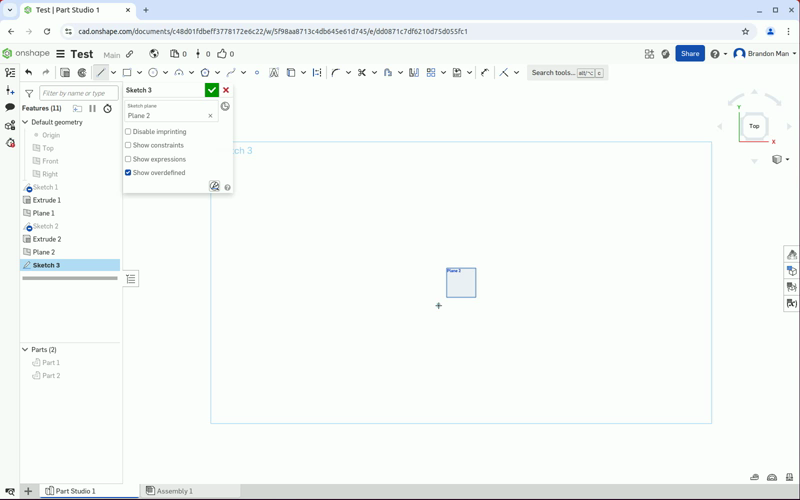
key_down(shift)
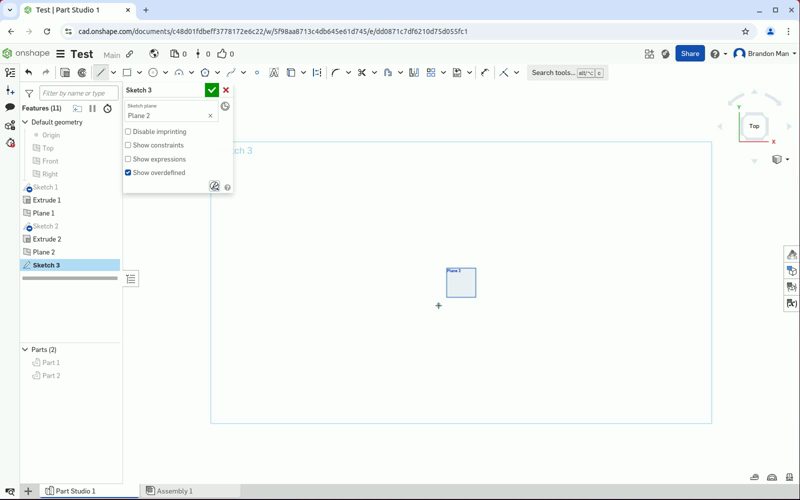
mouse_move(468, 305)
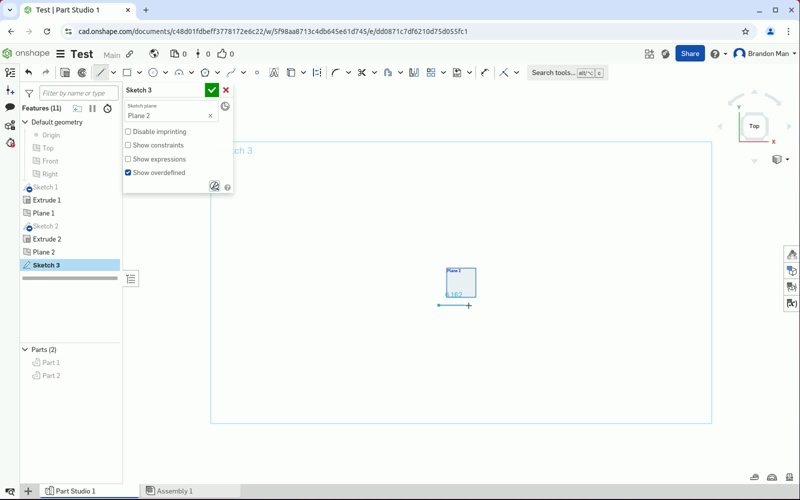
mouse_move(483, 305)
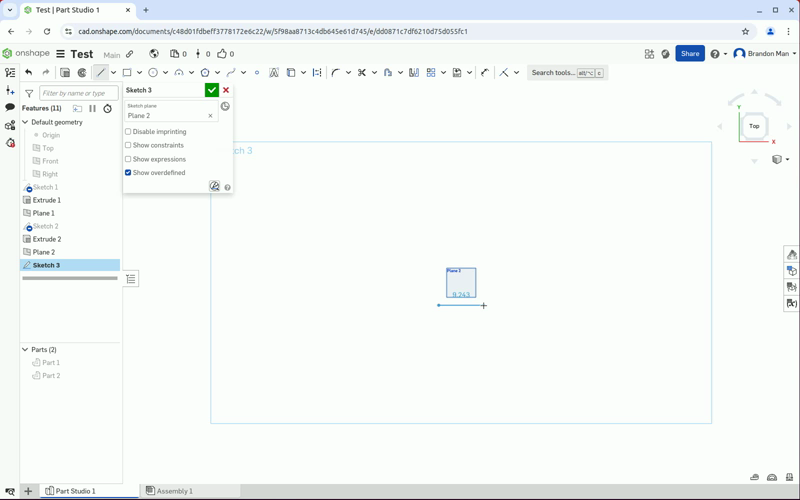
click(483, 305)
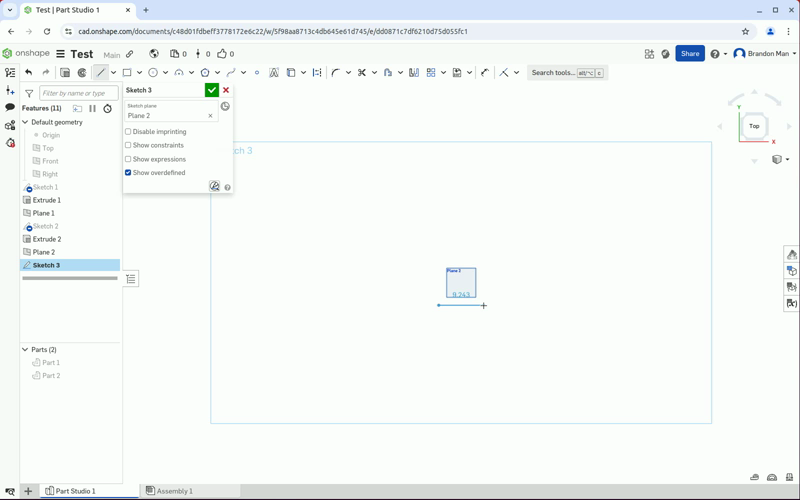
key_up(shift)
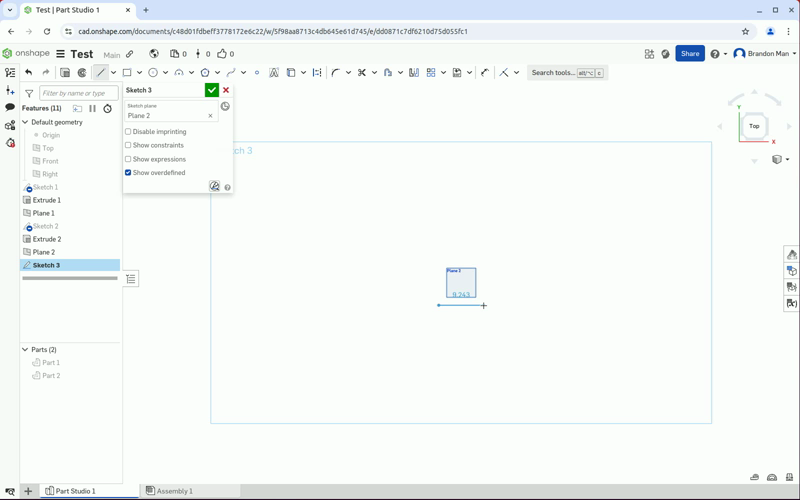
key_down(shift)
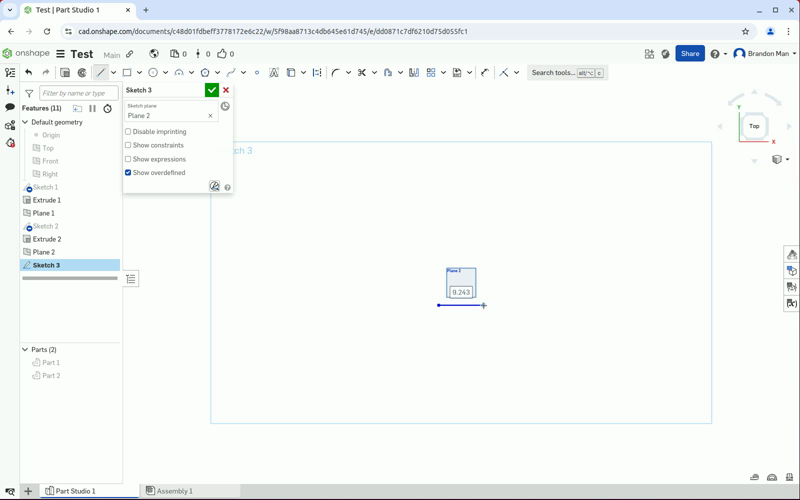
mouse_move(513, 305)
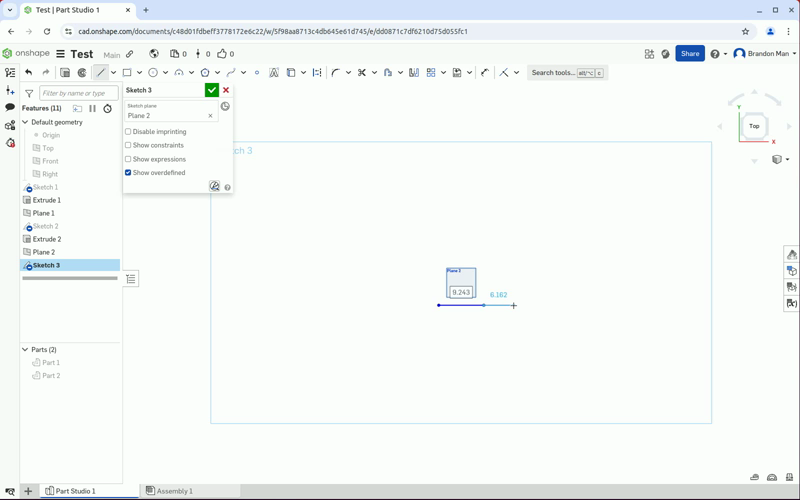
mouse_move(483, 259)
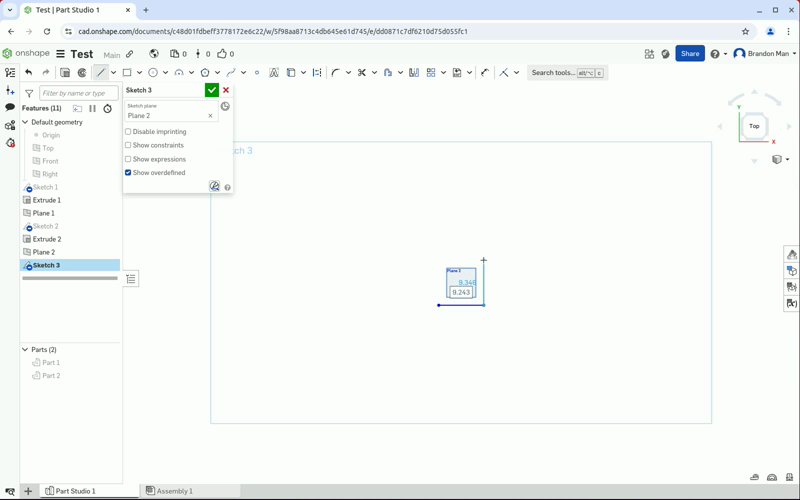
click(483, 259)
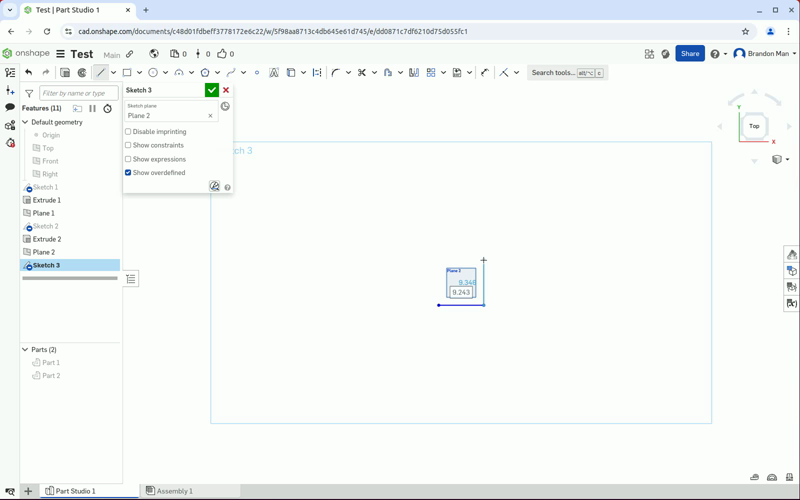
key_up(shift)
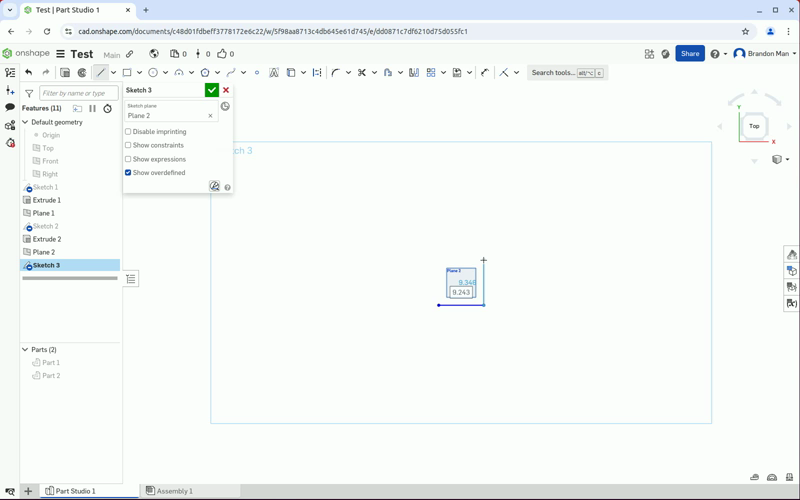
key_down(shift)
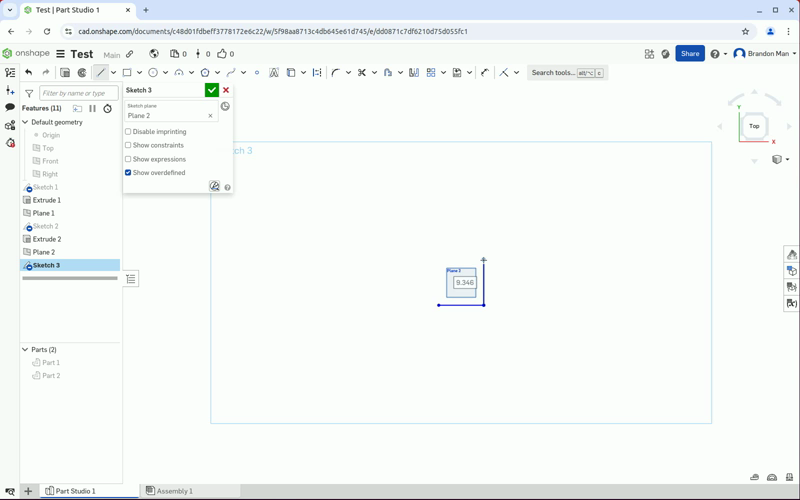
mouse_move(513, 259)
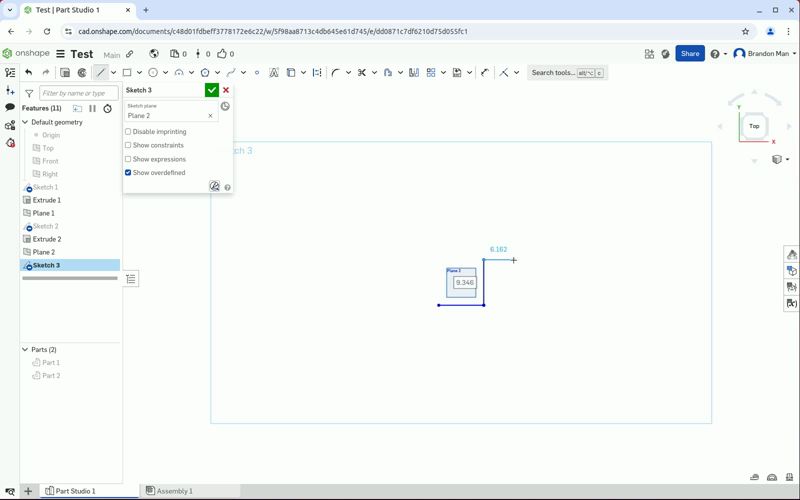
mouse_move(438, 259)
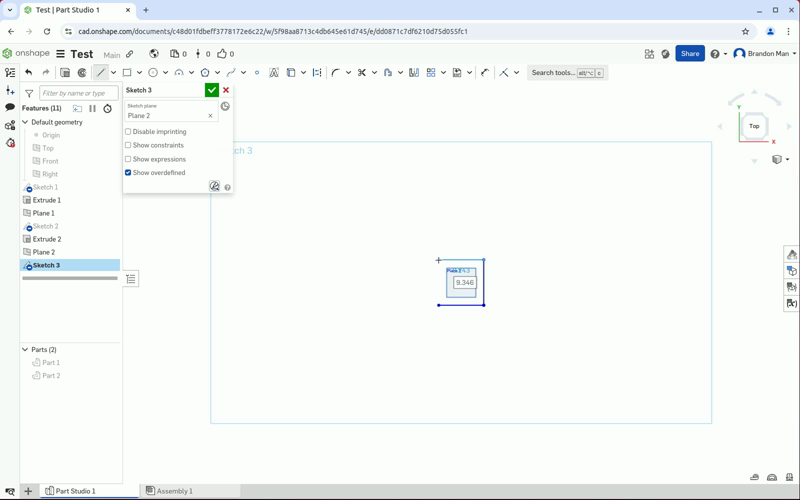
click(438, 259)
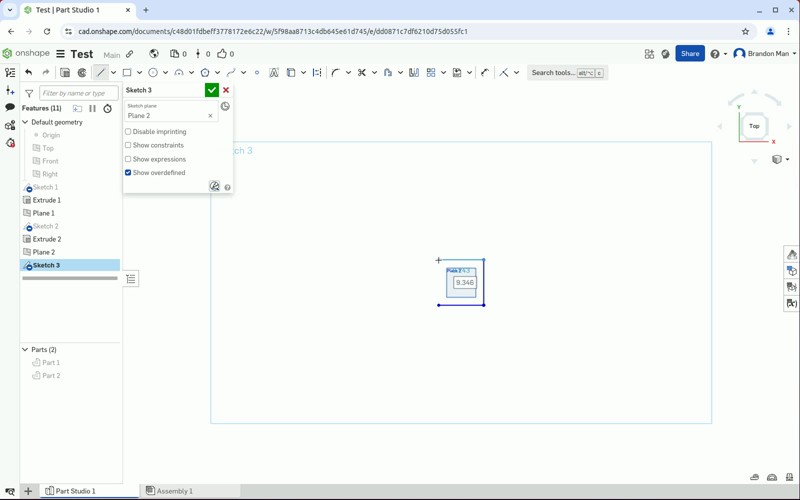
key_up(shift)
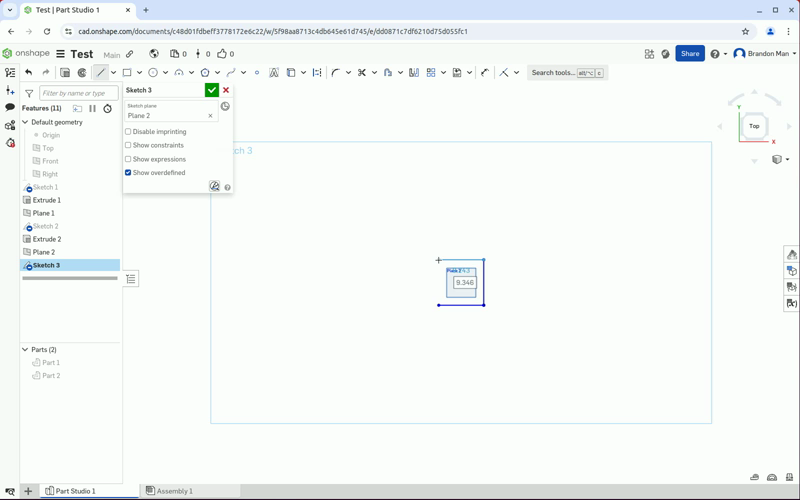
mouse_move(468, 259)
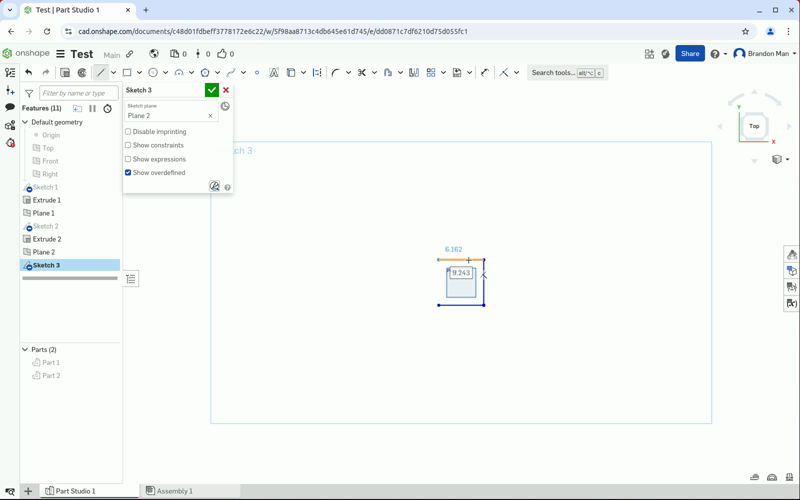
key_down(shift)
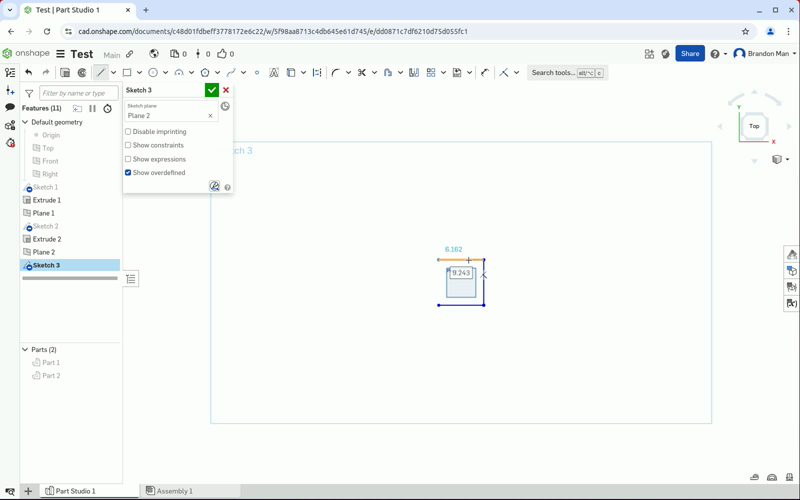
mouse_move(438, 305)
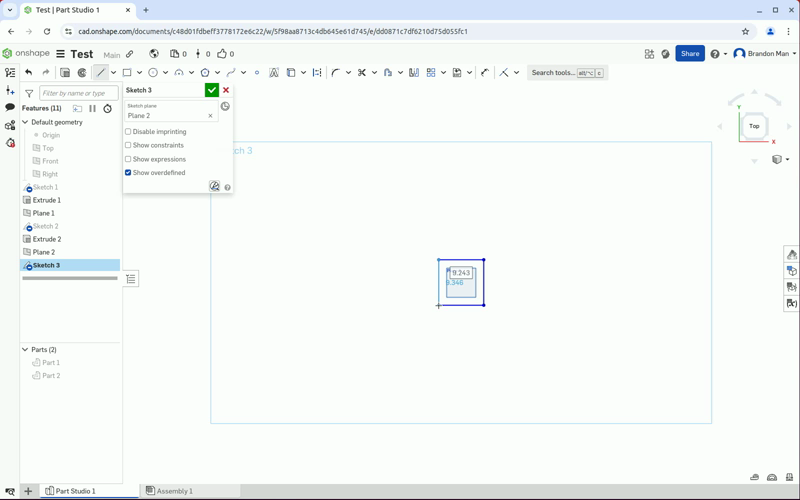
key_up(shift)
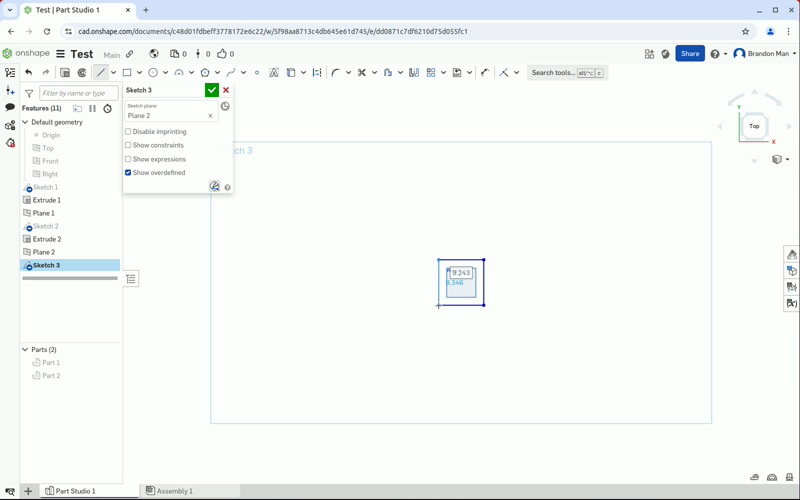
click(438, 305)
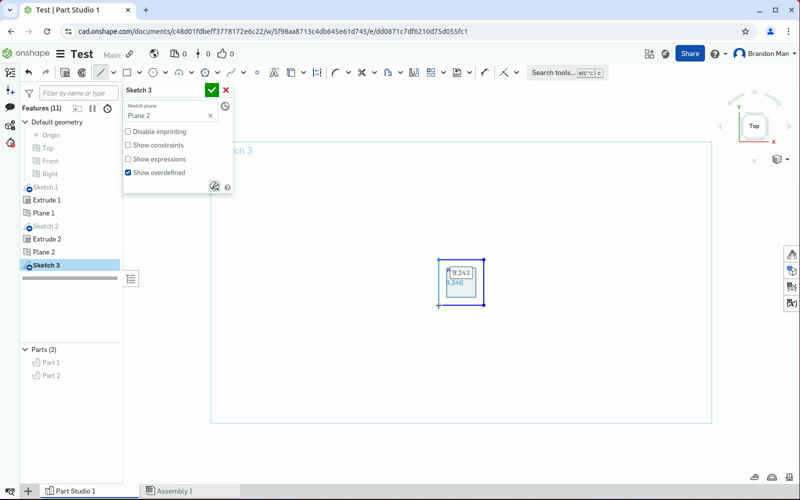
key(esc)
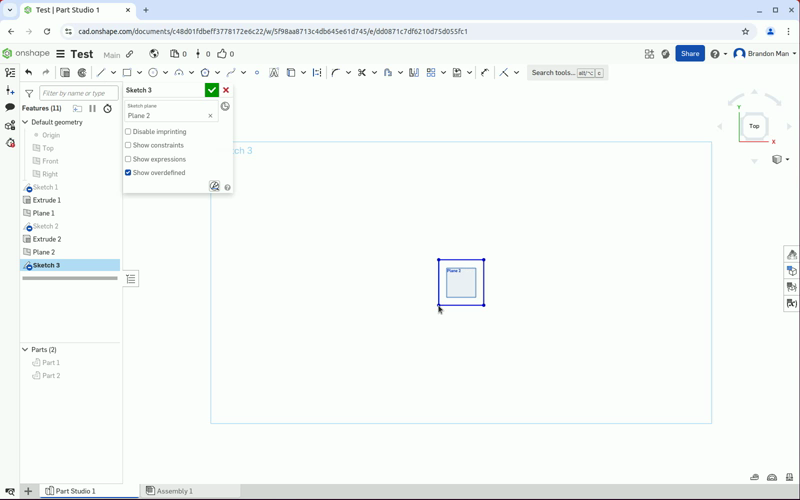
mouse_move(469, 270)
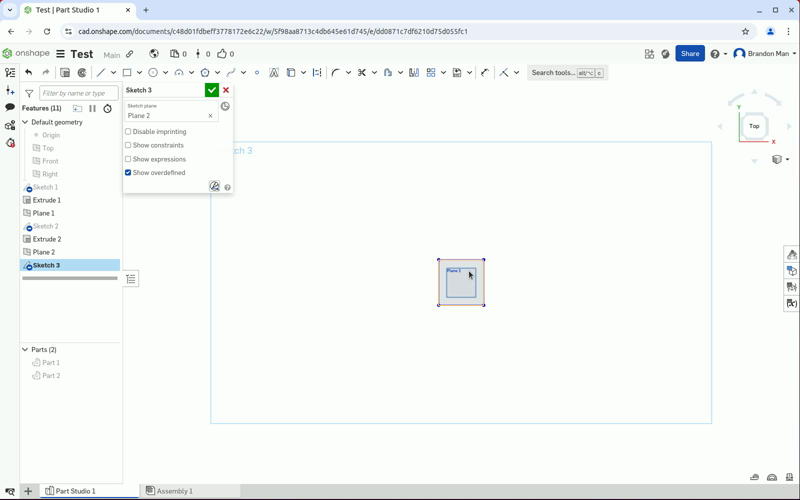
click(469, 270)
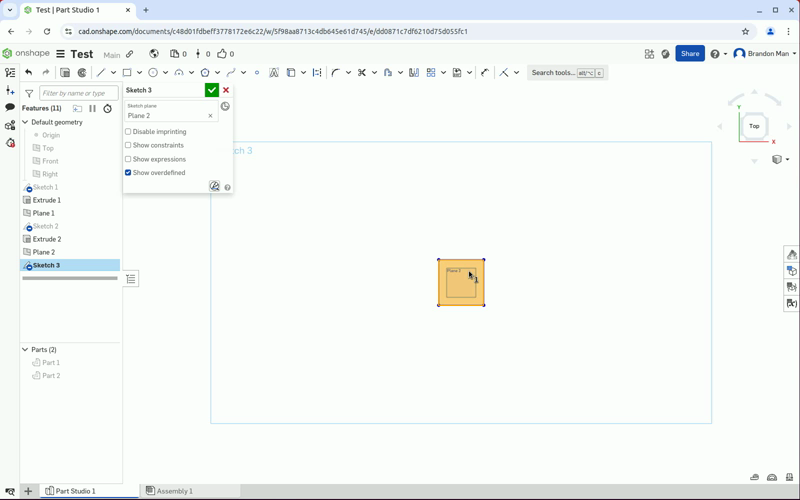
mouse_move(73, 352)
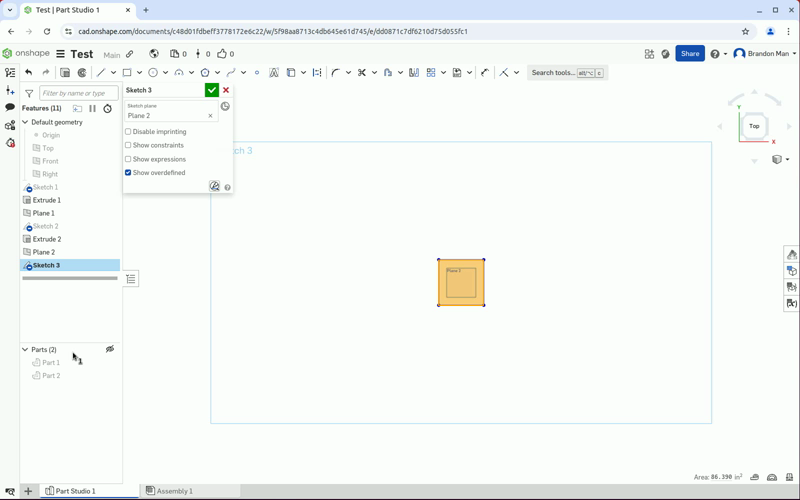
key(shift+y)
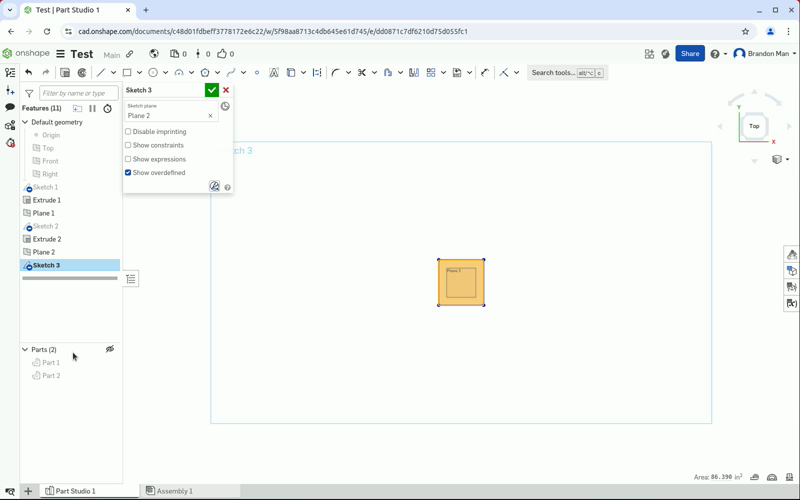
key(shift+e)
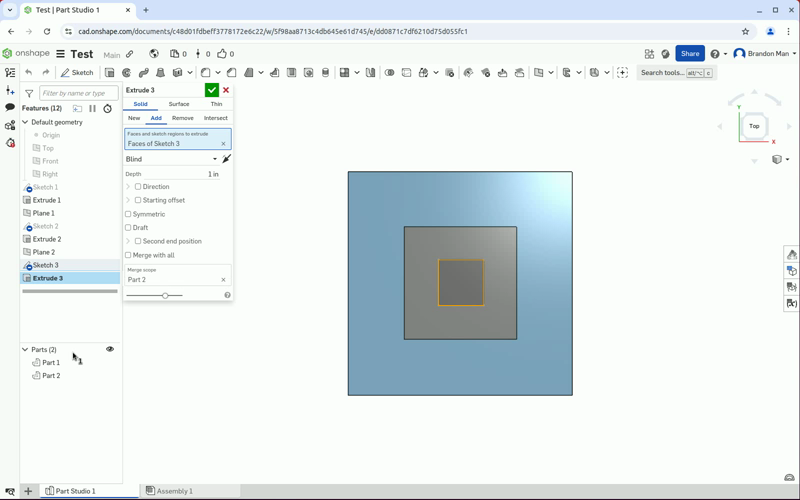
mouse_move(143, 106)
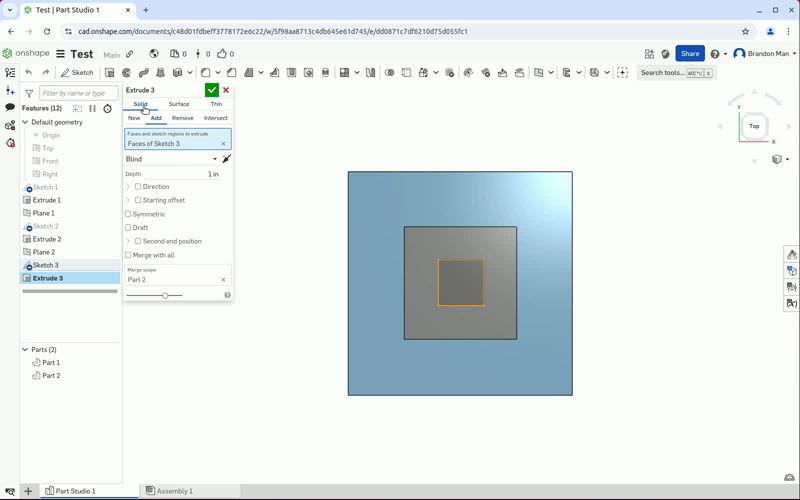
click(143, 106)
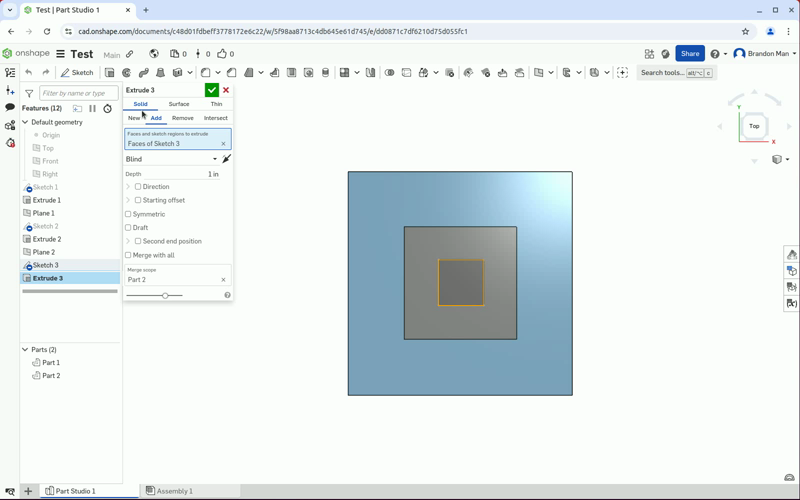
mouse_move(137, 120)
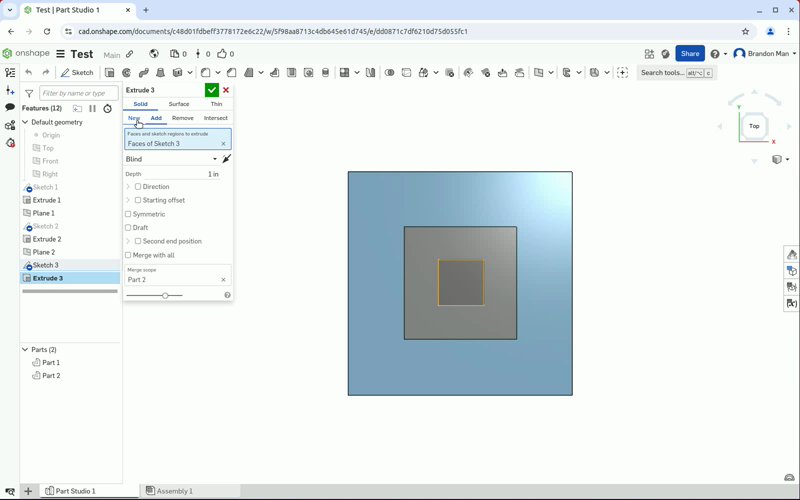
click(137, 120)
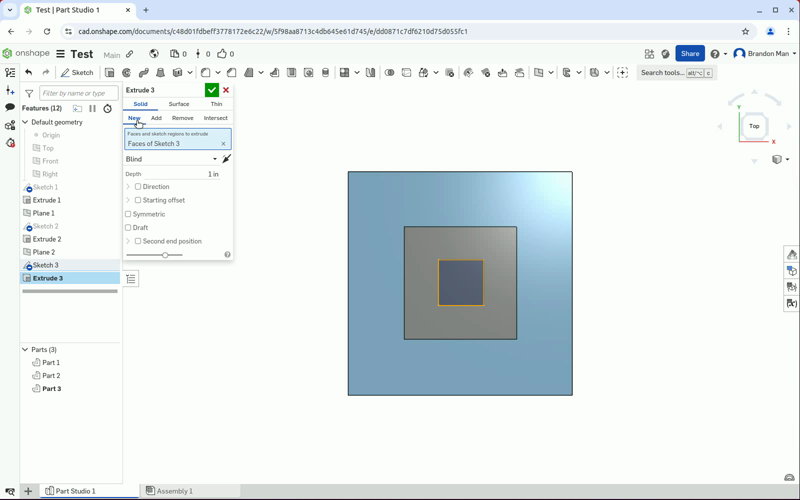
key(tab, 4)
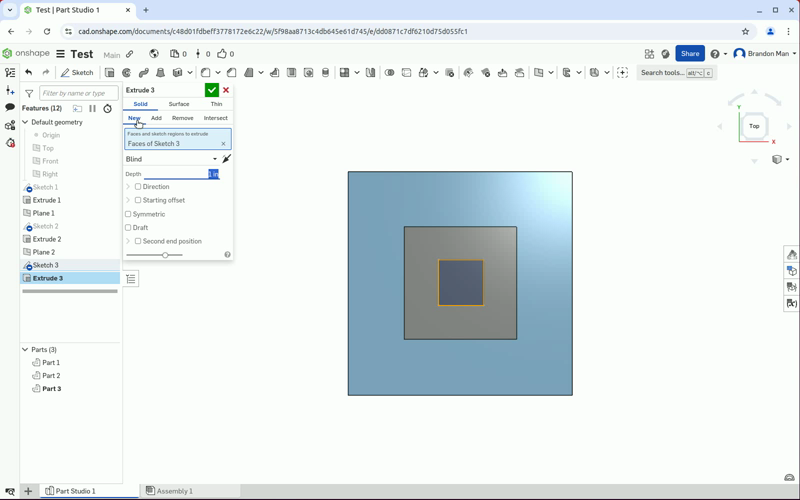
text(2.407)
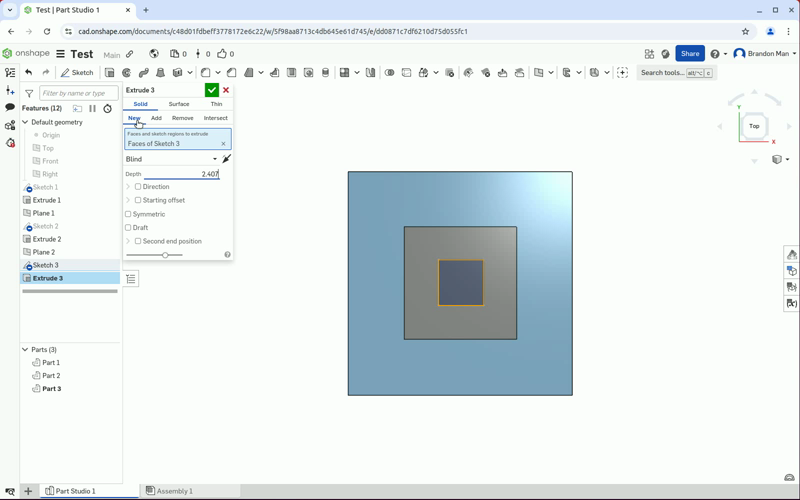
key(enter)
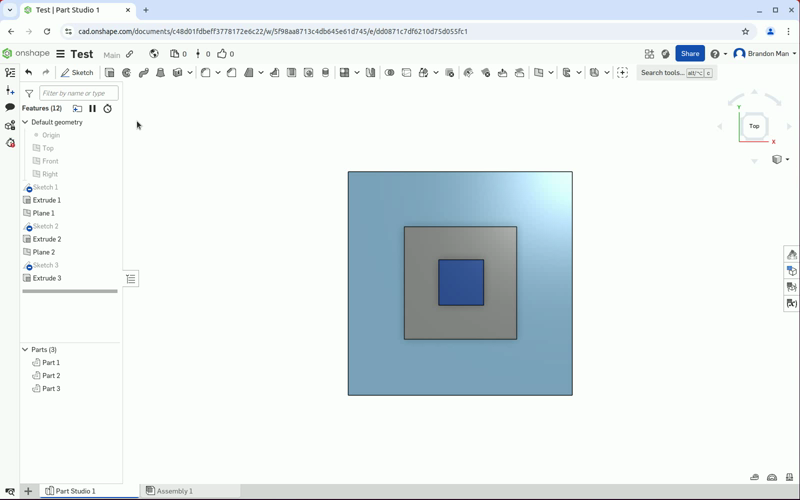
key(shift+h)
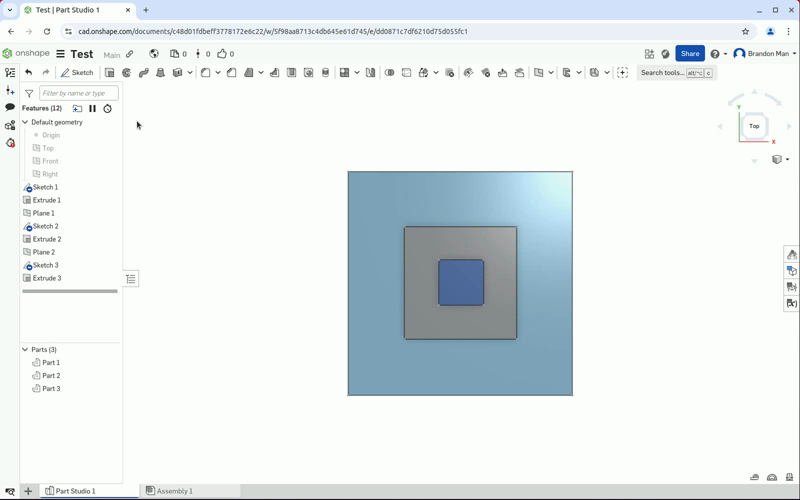
key(shift+h)
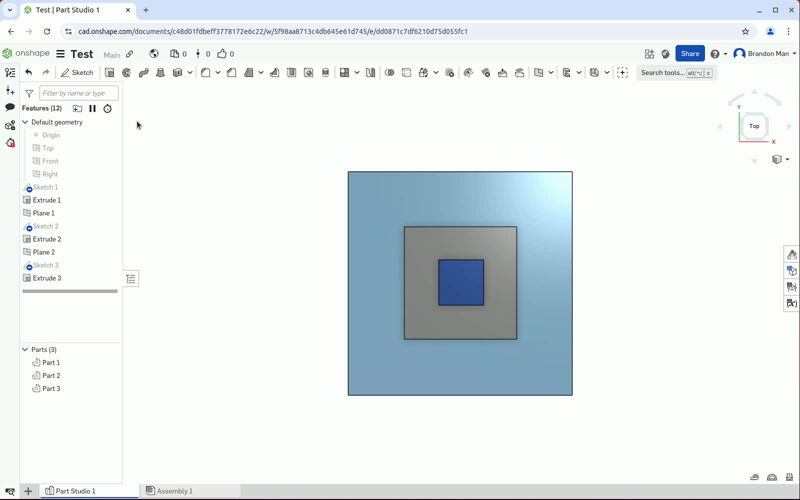
mouse_move(73, 189)
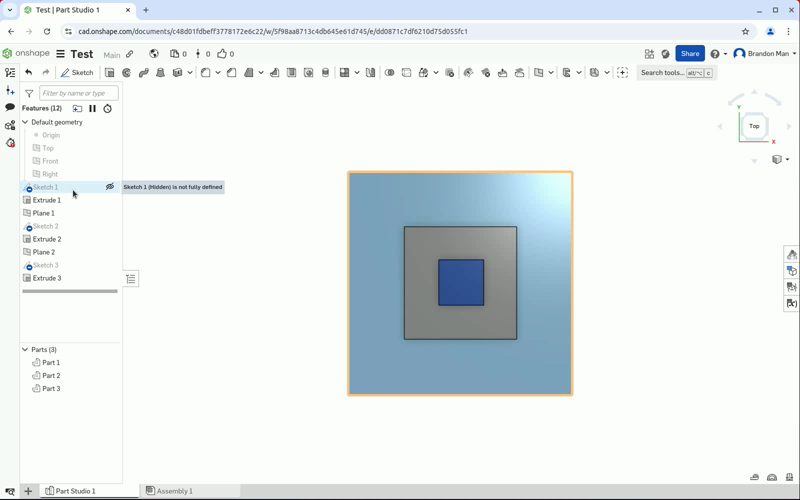
click(73, 189)
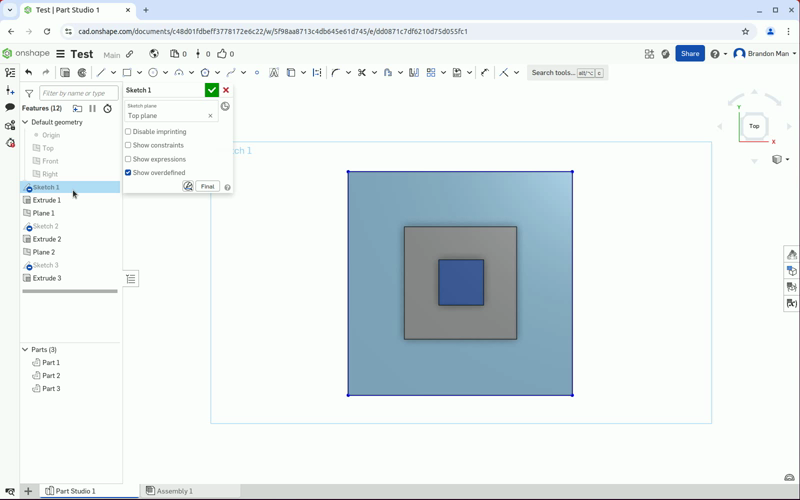
mouse_move(229, 92)
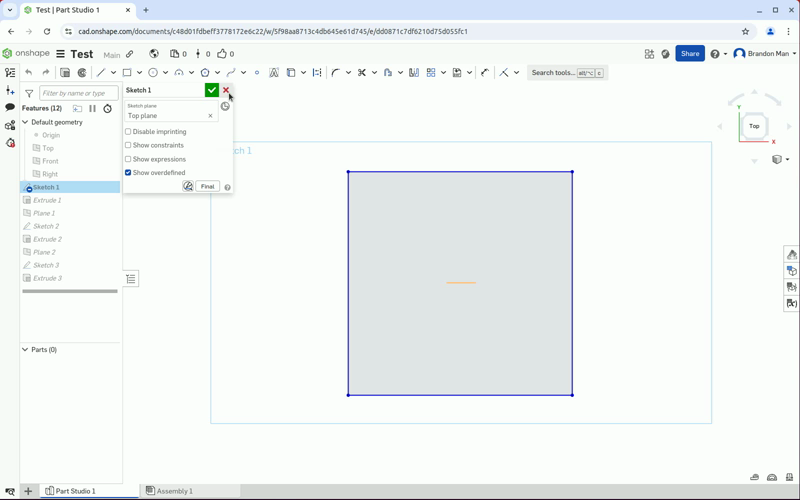
click(229, 92)
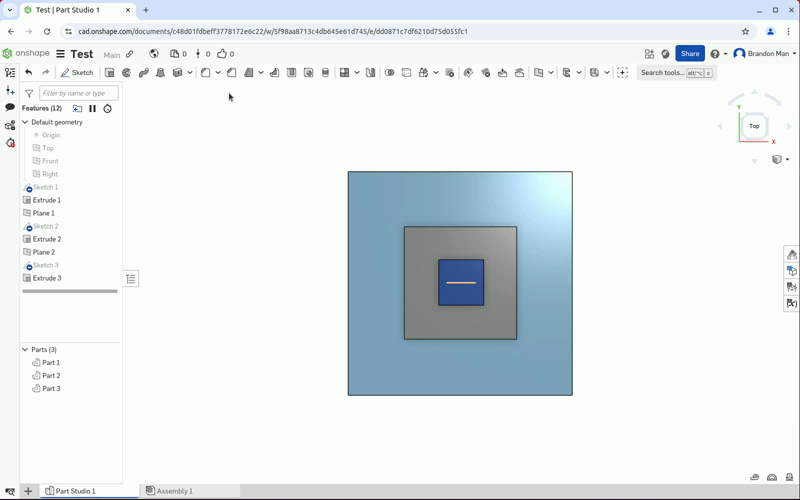
mouse_move(541, 75)
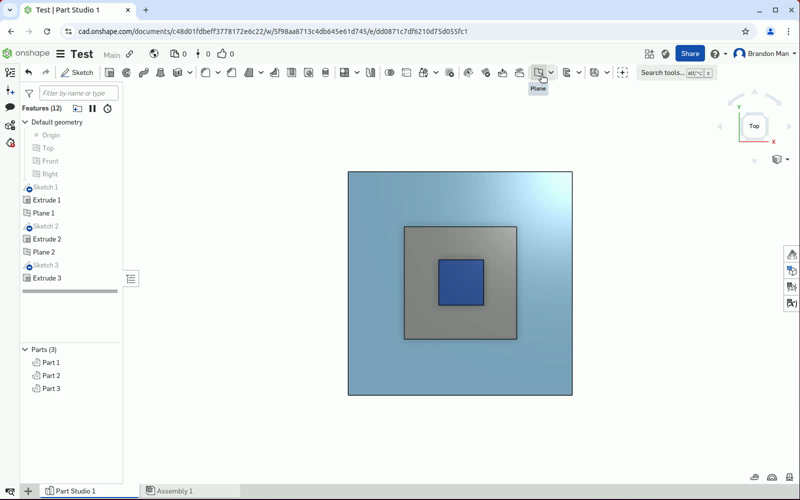
click(541, 75)
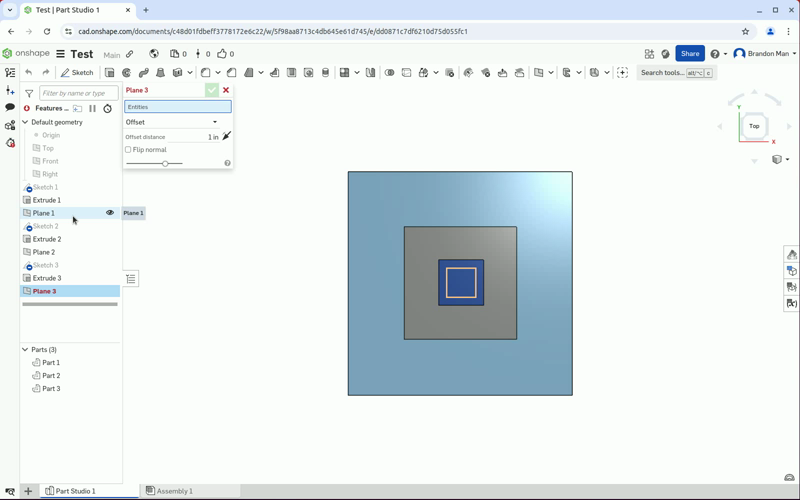
scroll(3)
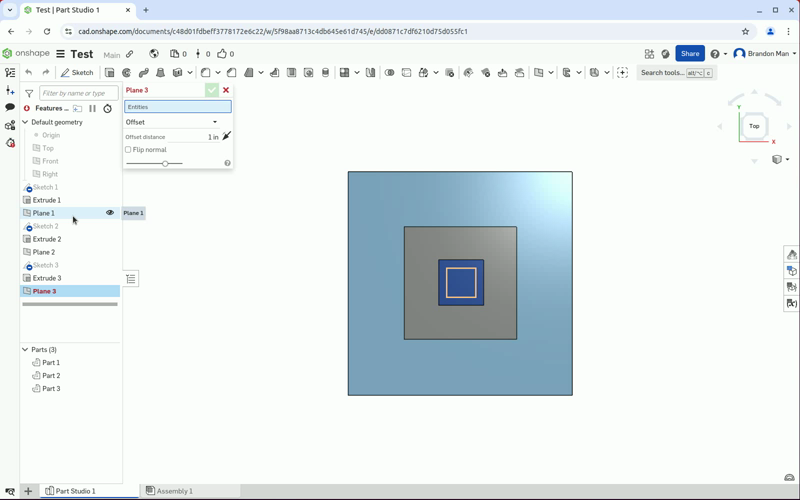
mouse_move(73, 150)
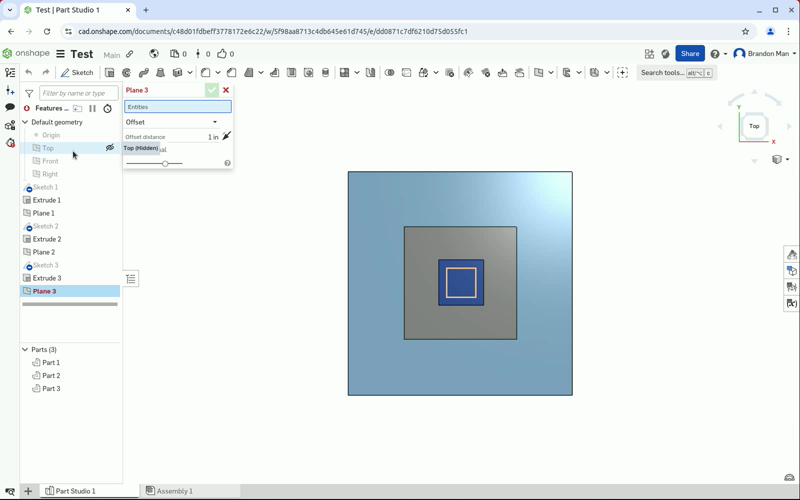
click(73, 150)
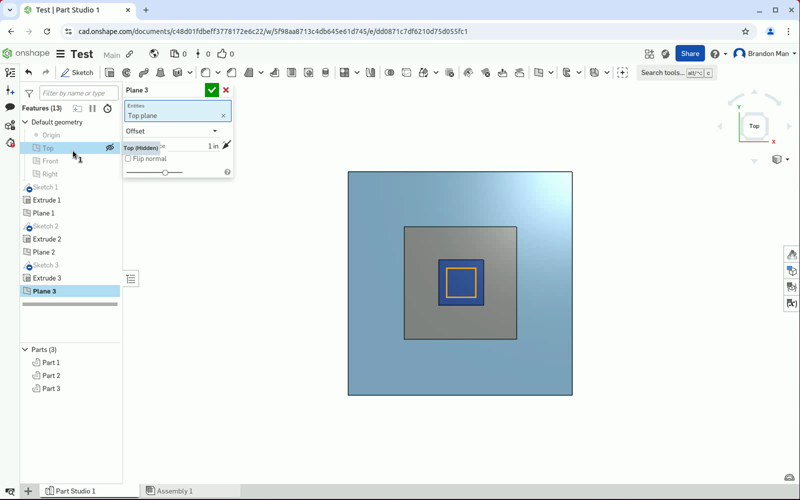
key(tab, 2)
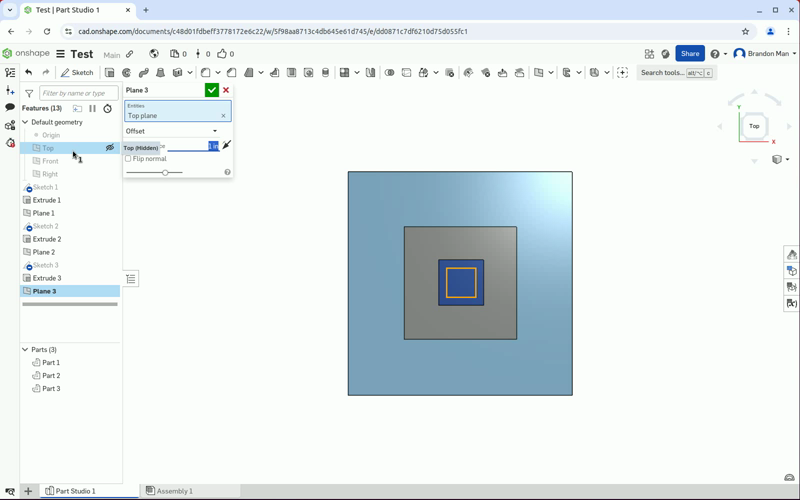
text(6.994)
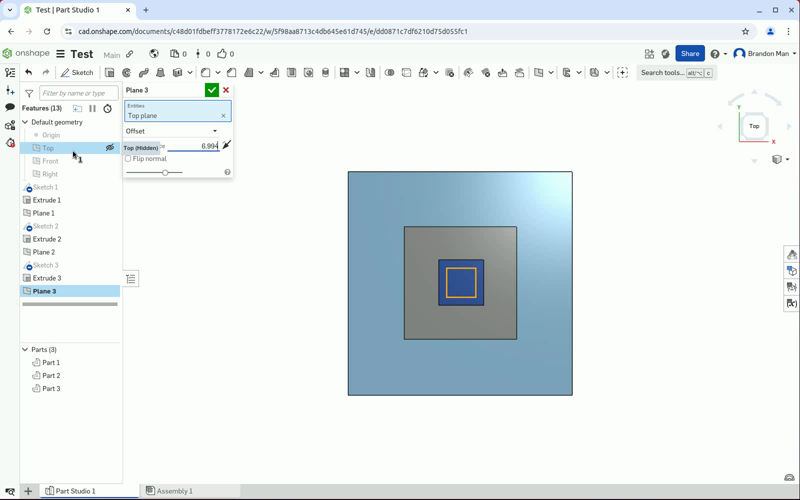
key(enter, 2)
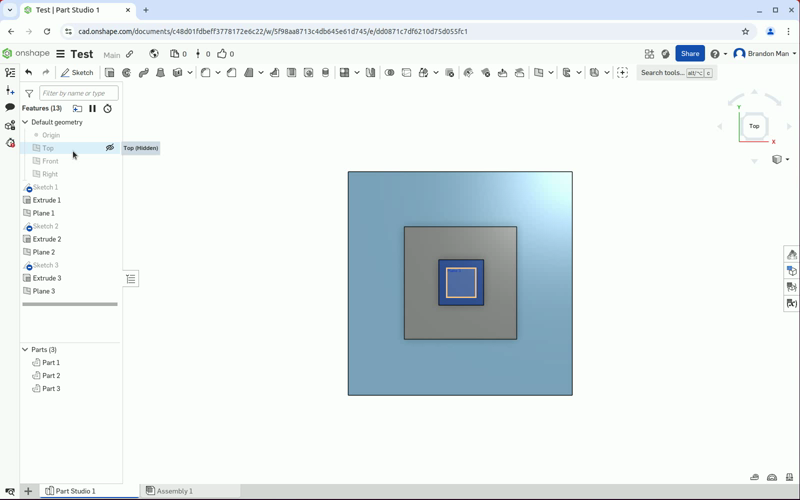
key(shift+s)
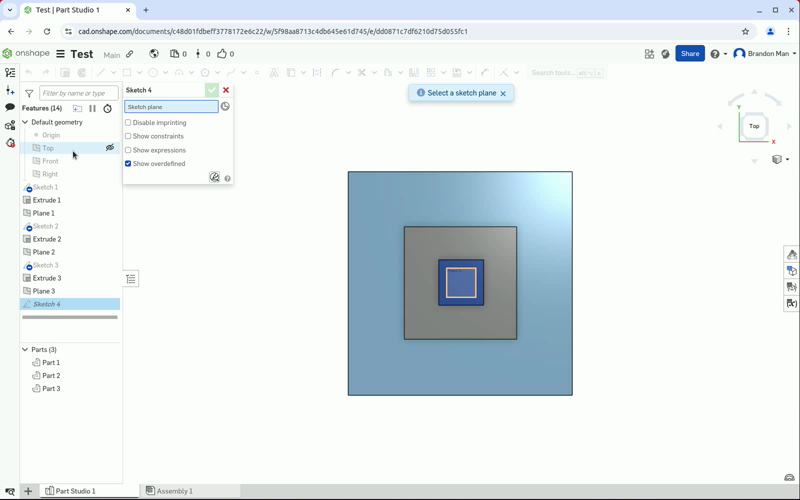
mouse_move(73, 293)
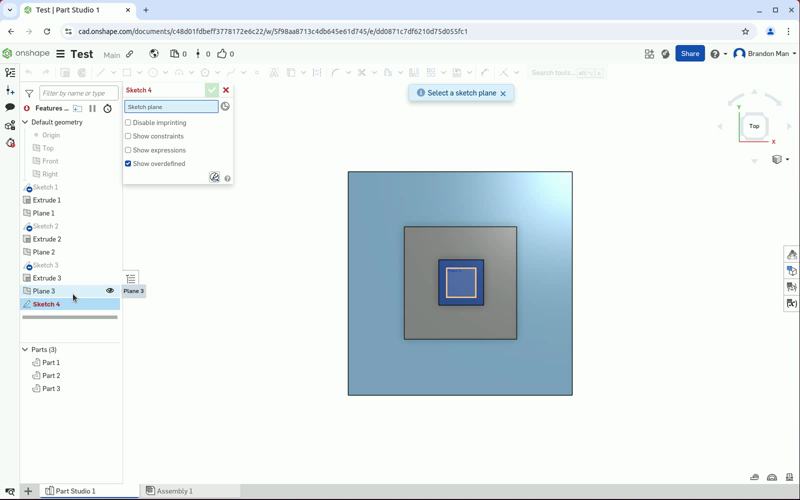
click(73, 293)
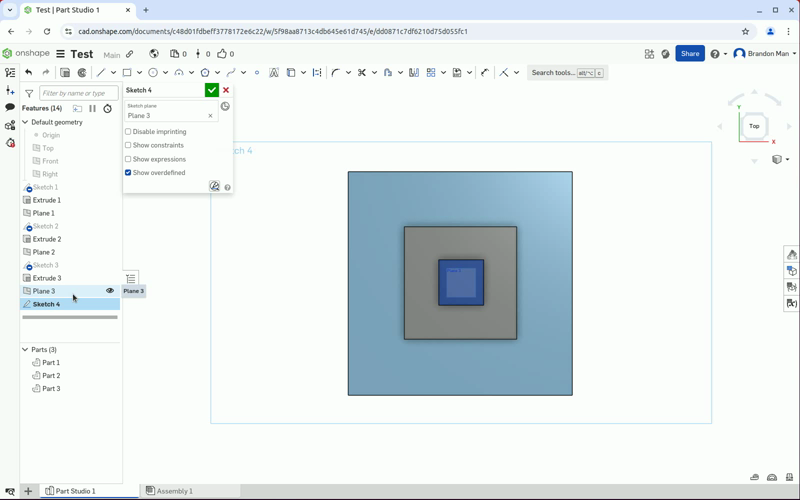
mouse_move(73, 352)
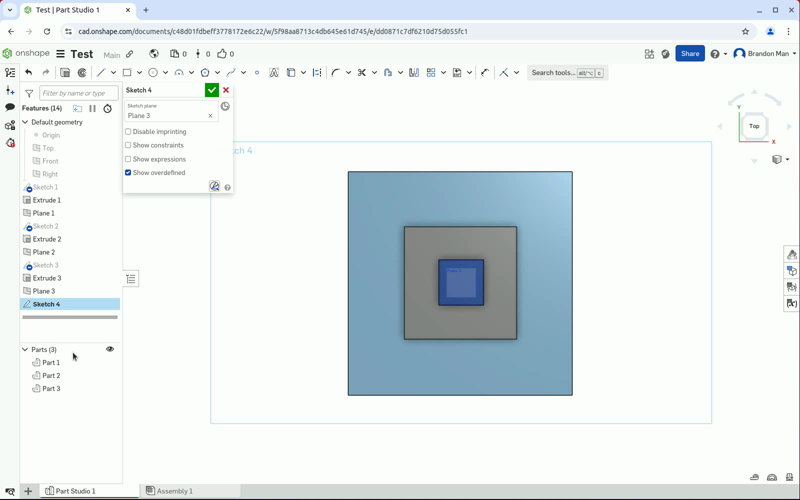
key(y)
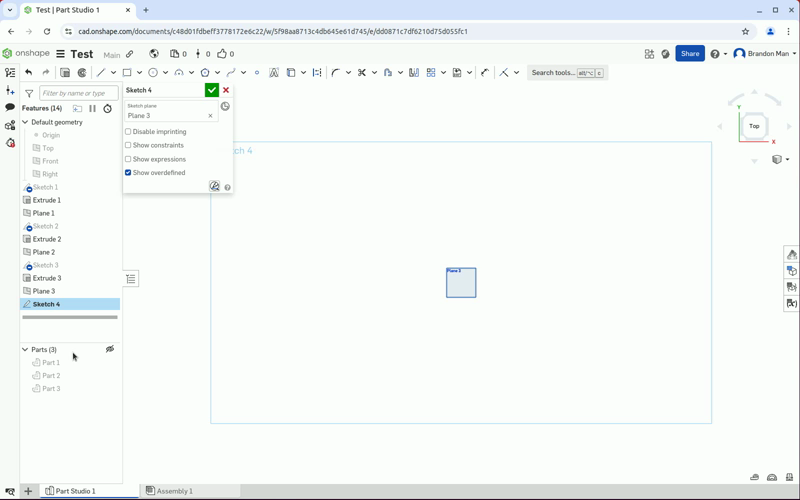
key(l)
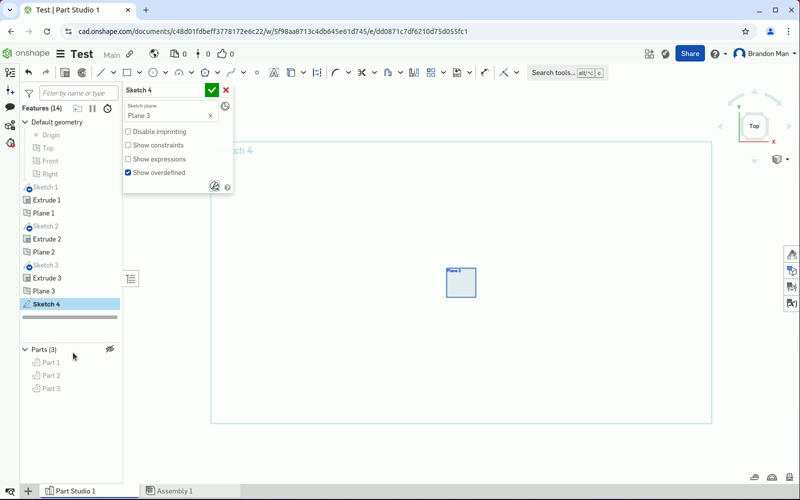
key_down(shift)
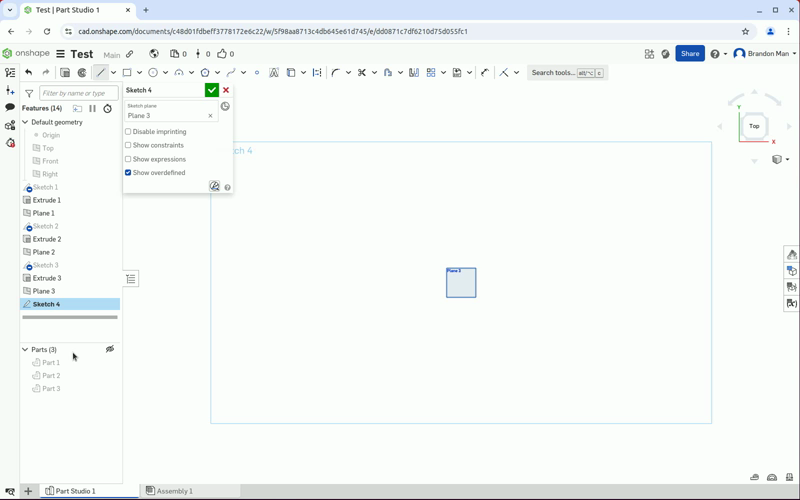
mouse_move(449, 294)
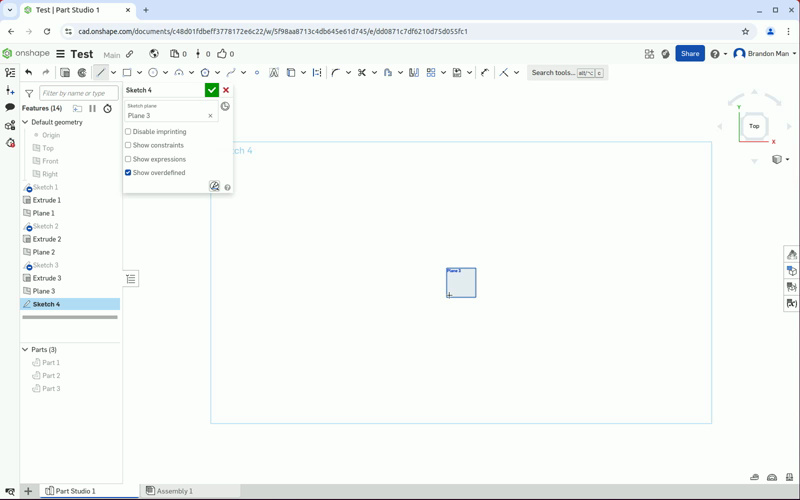
click(449, 294)
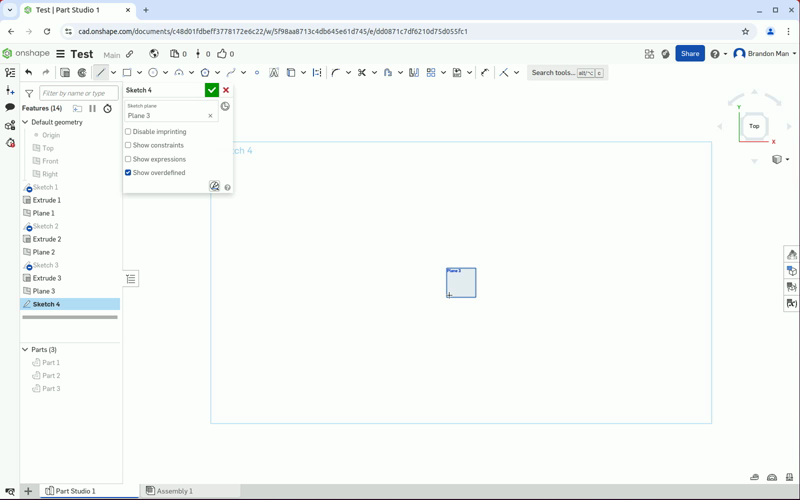
key_up(shift)
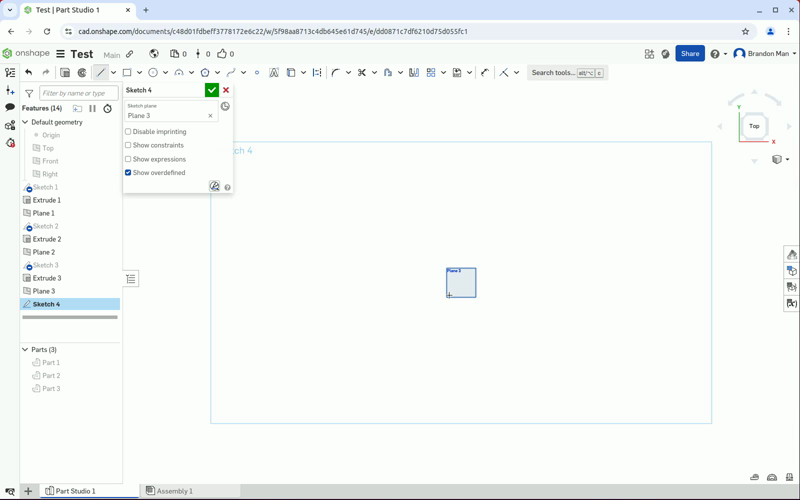
key_down(shift)
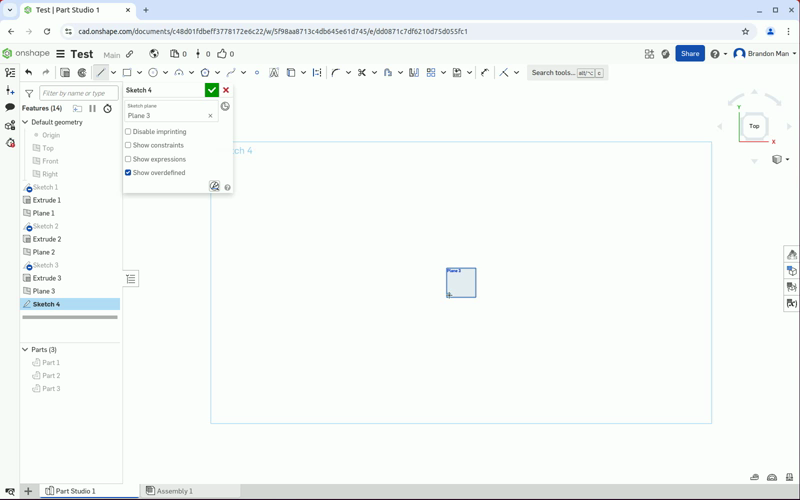
mouse_move(479, 294)
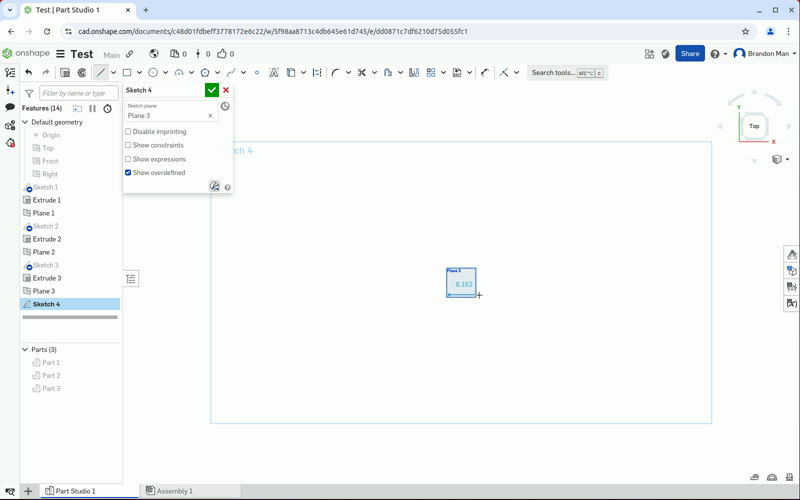
mouse_move(472, 294)
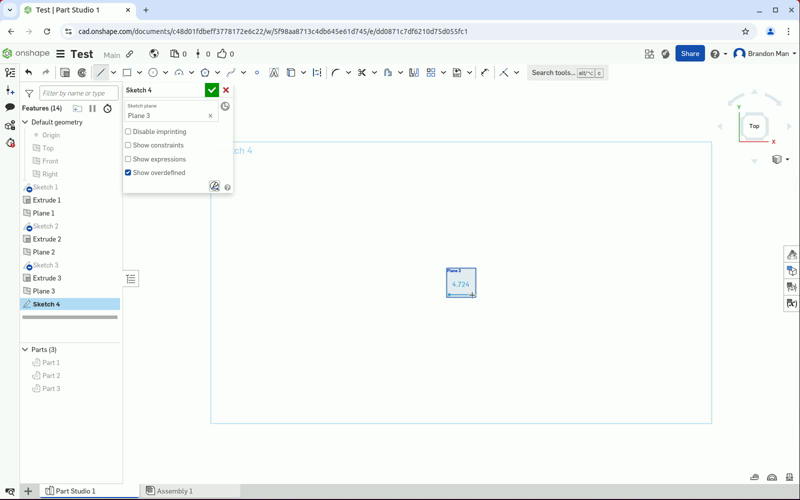
click(472, 294)
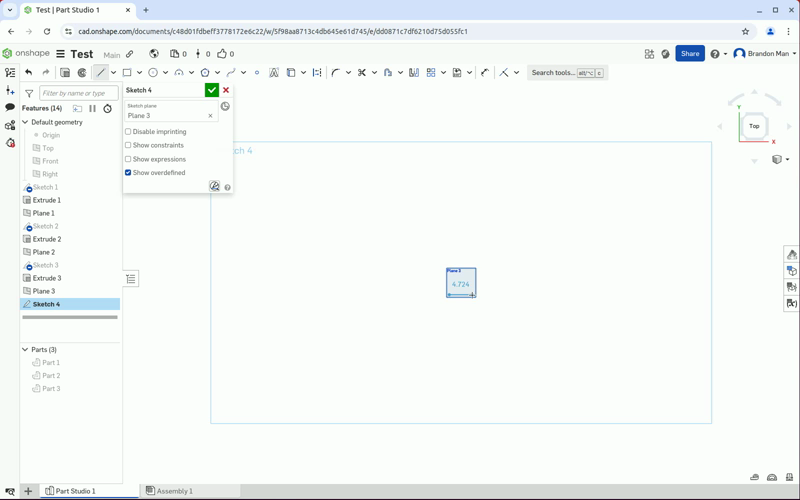
key_up(shift)
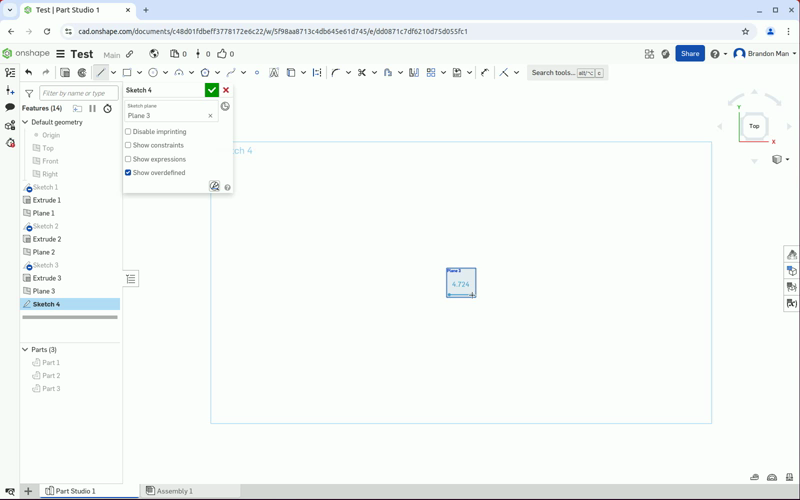
key_down(shift)
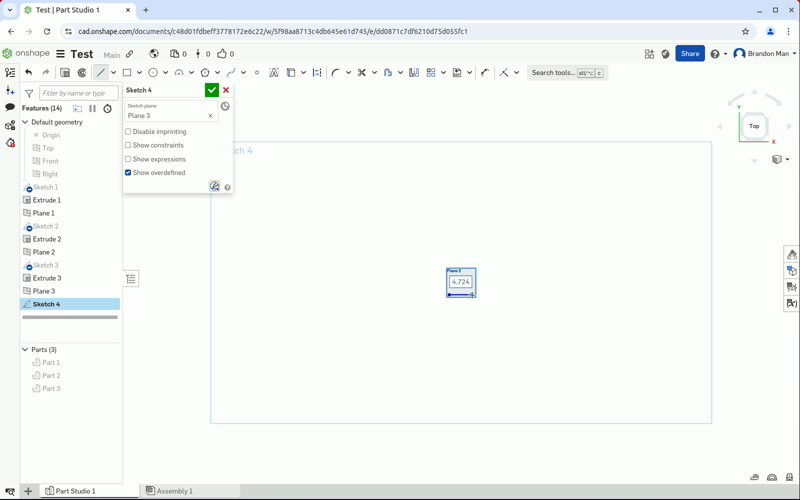
mouse_move(502, 294)
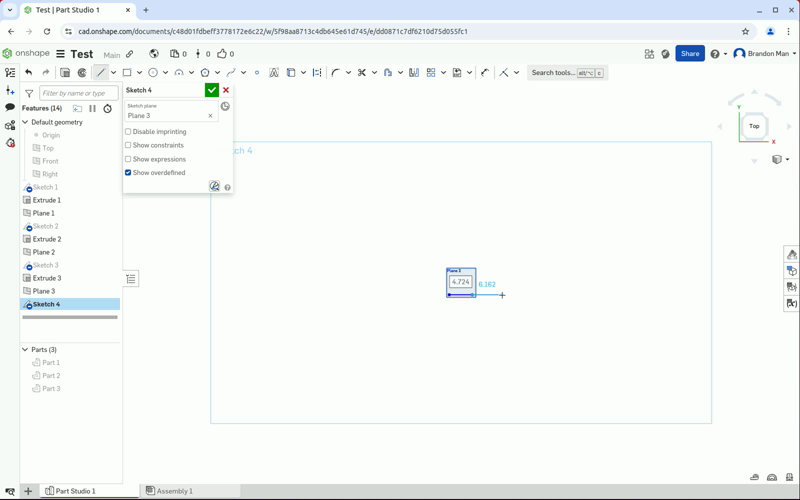
mouse_move(472, 271)
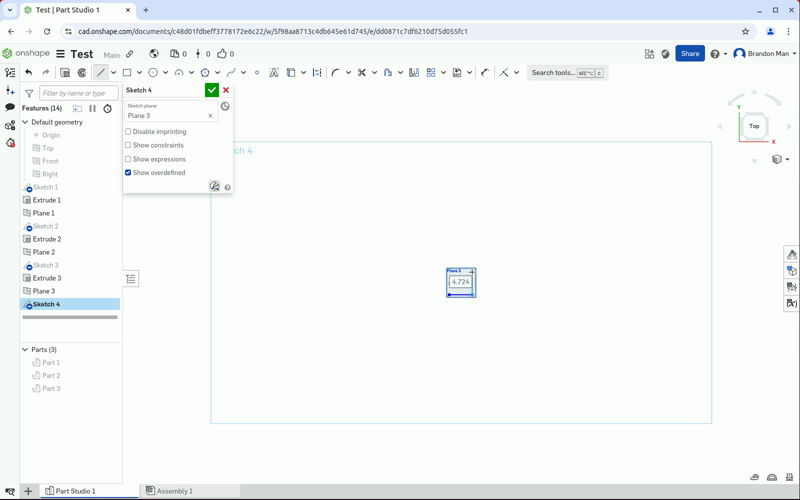
click(472, 271)
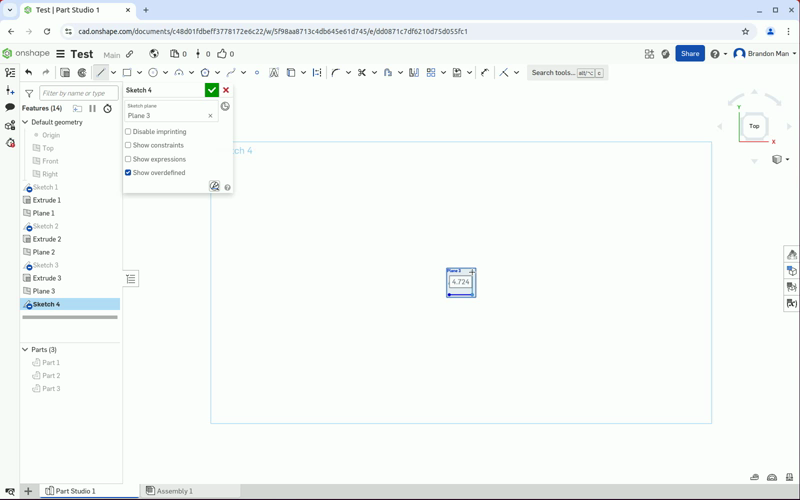
key_up(shift)
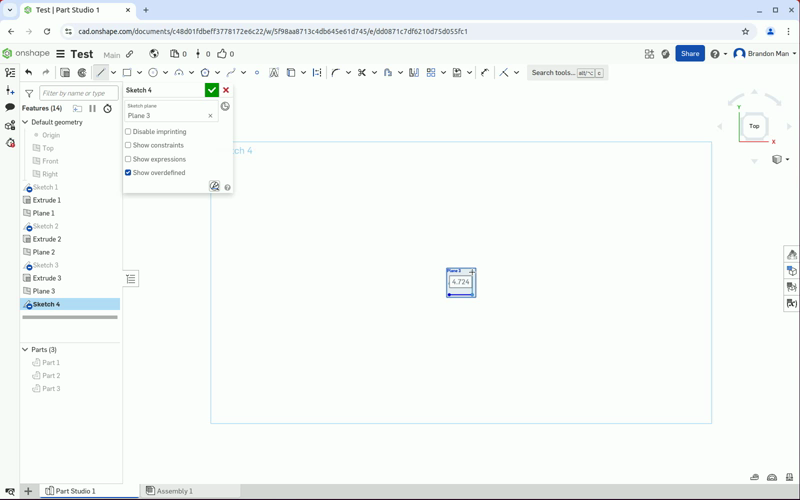
key_down(shift)
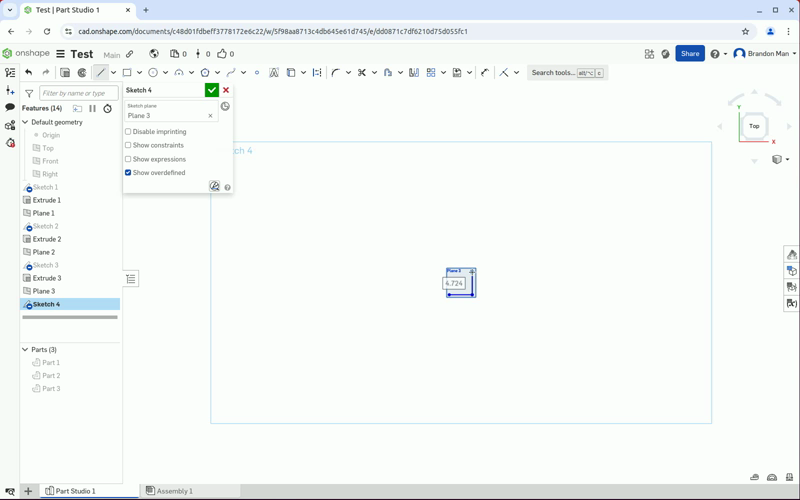
mouse_move(502, 271)
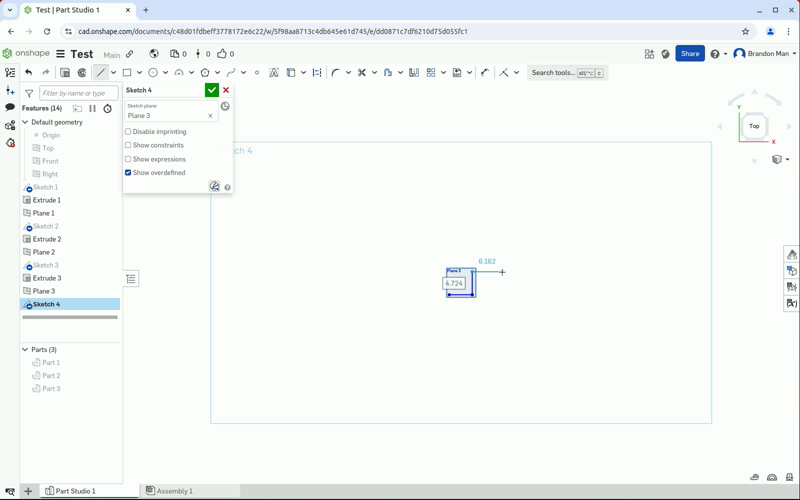
mouse_move(449, 271)
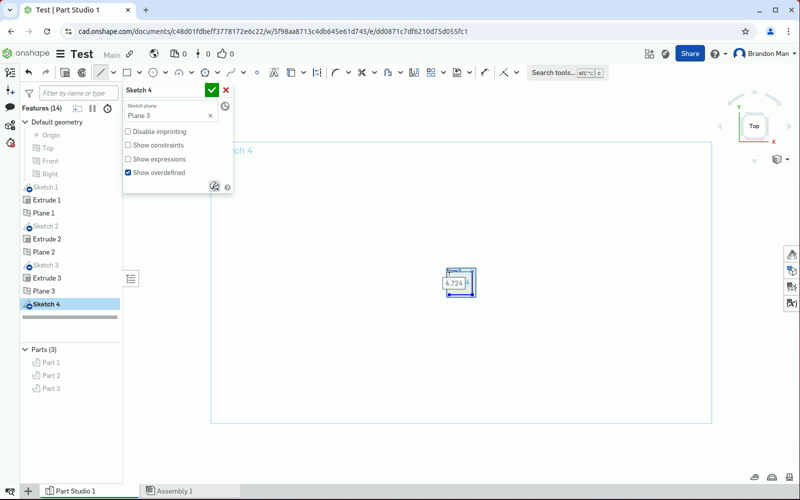
click(449, 271)
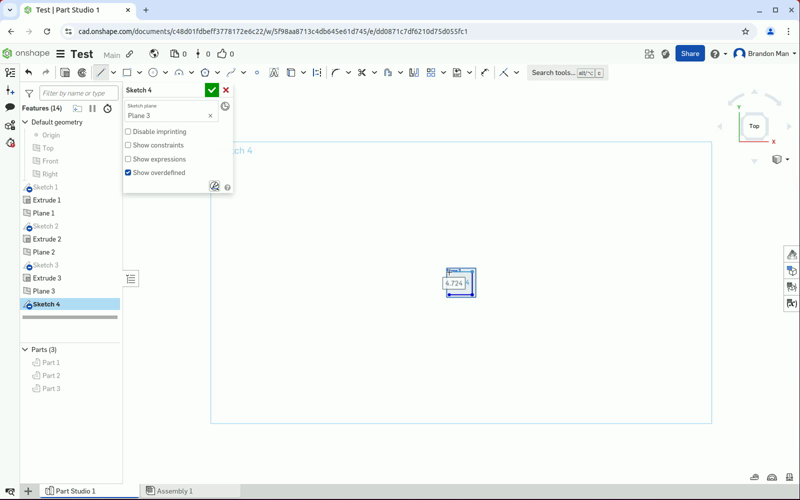
key_up(shift)
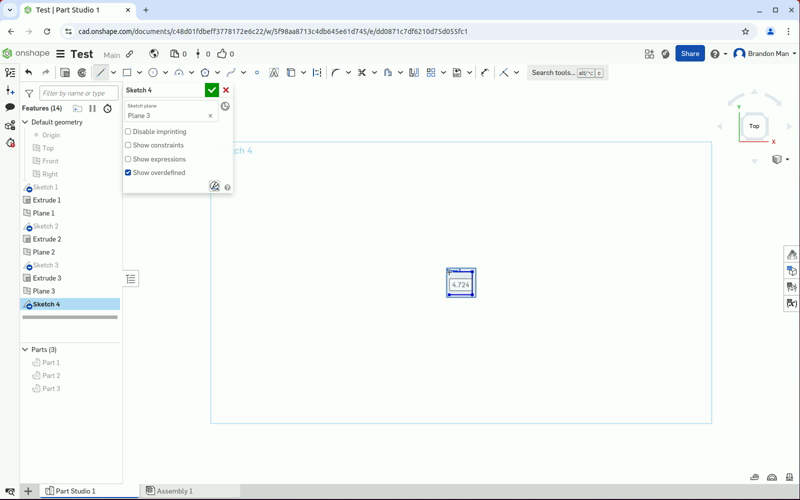
mouse_move(479, 271)
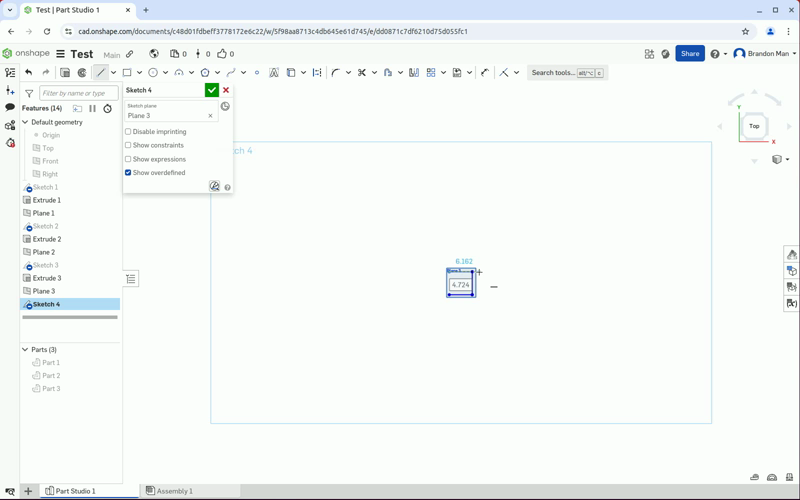
key_down(shift)
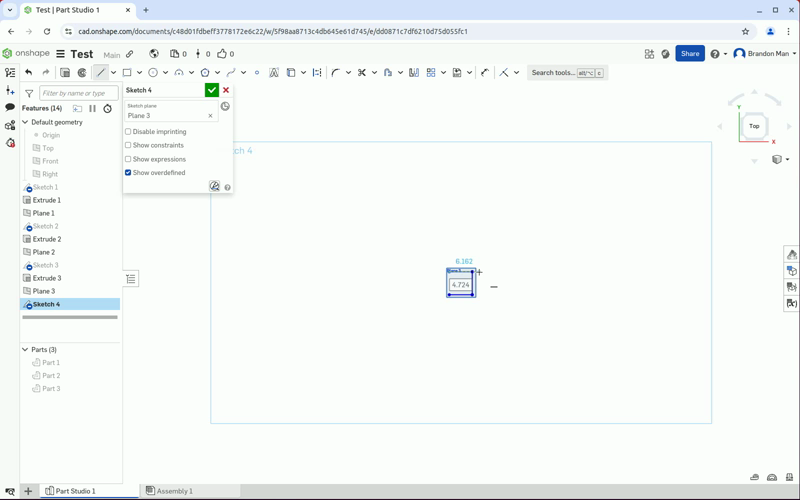
mouse_move(449, 294)
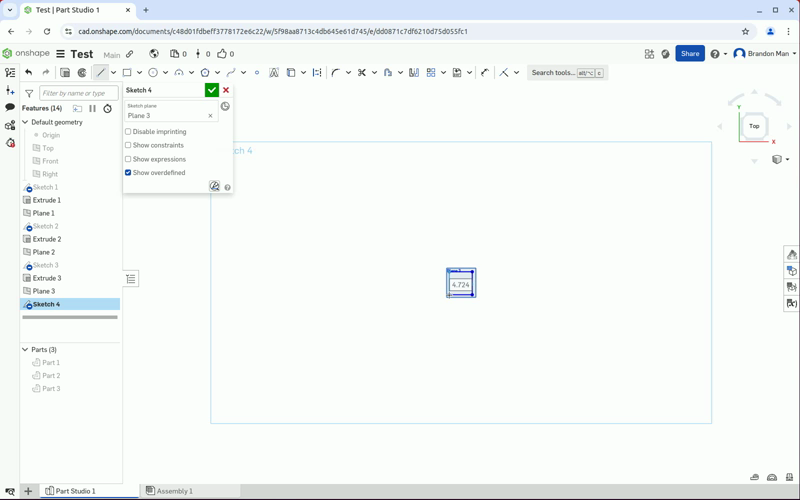
key_up(shift)
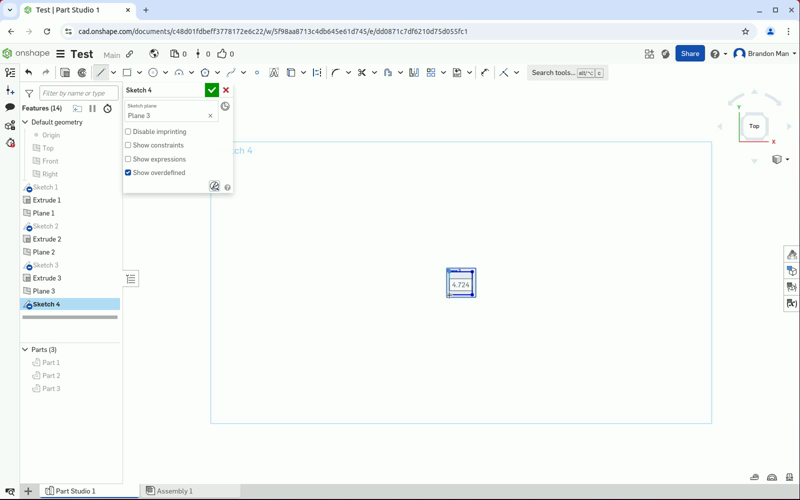
click(449, 294)
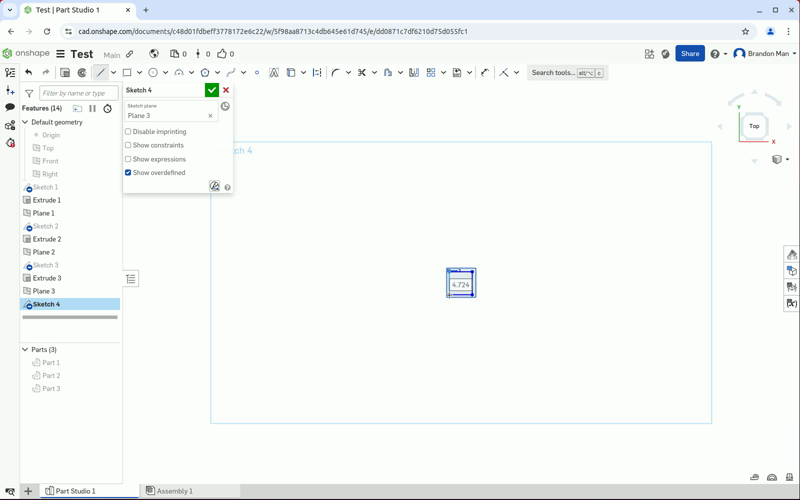
key(esc)
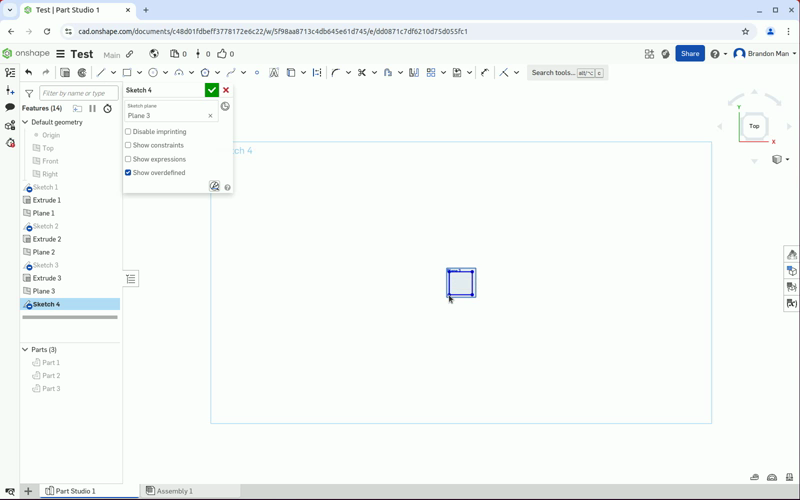
mouse_move(461, 282)
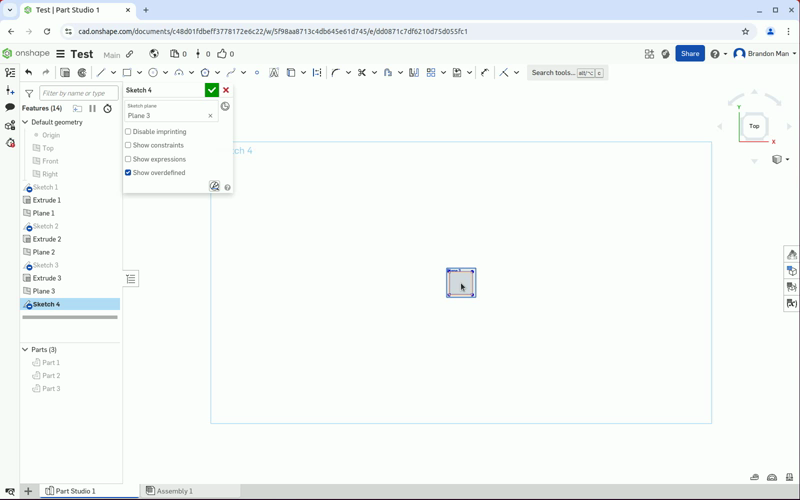
scroll(6)
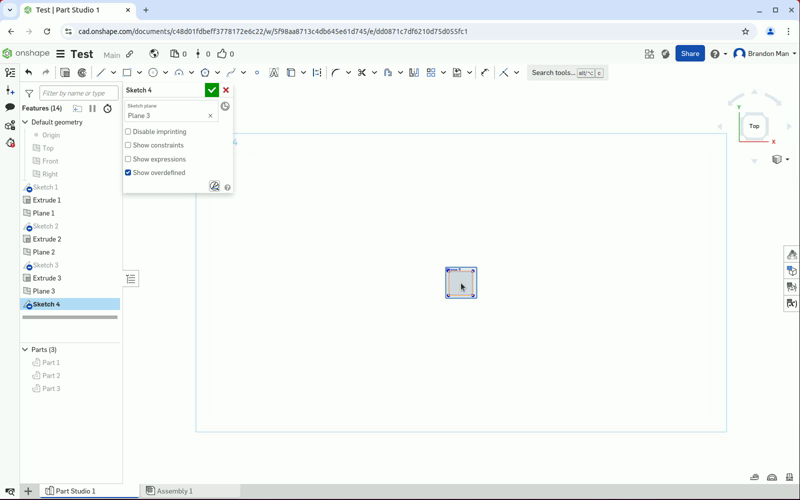
scroll(6)
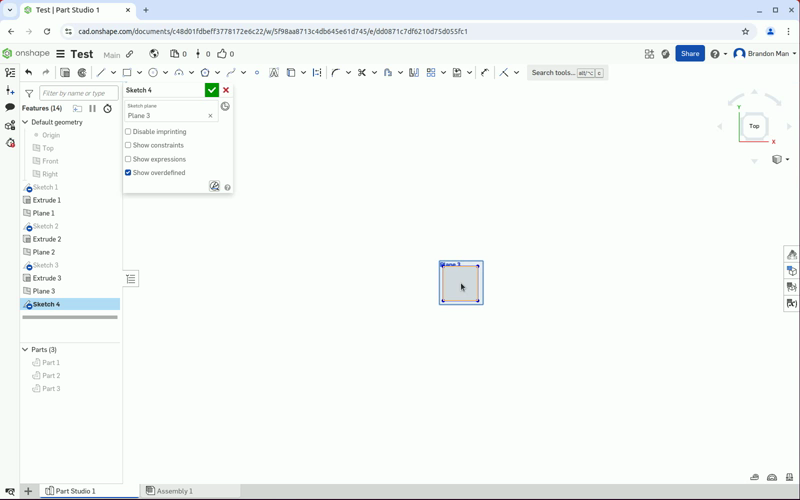
scroll(6)
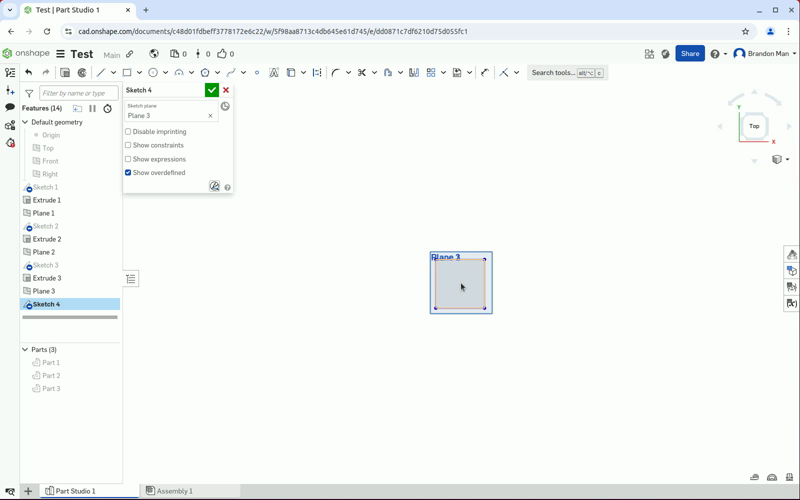
scroll(6)
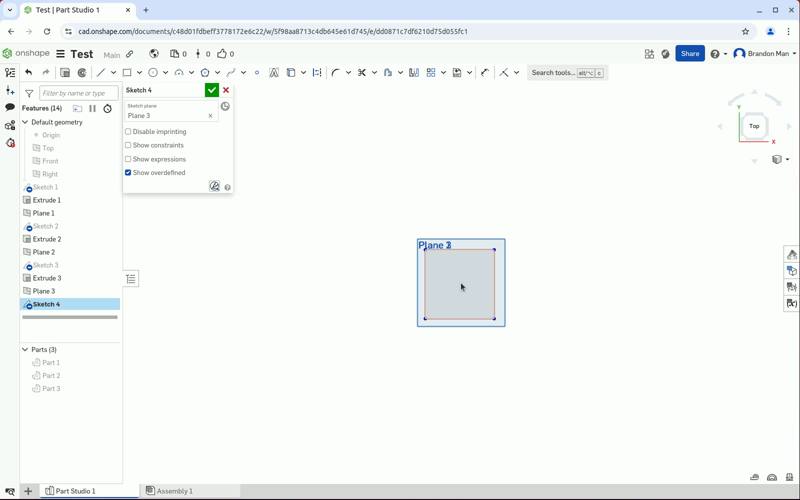
scroll(6)
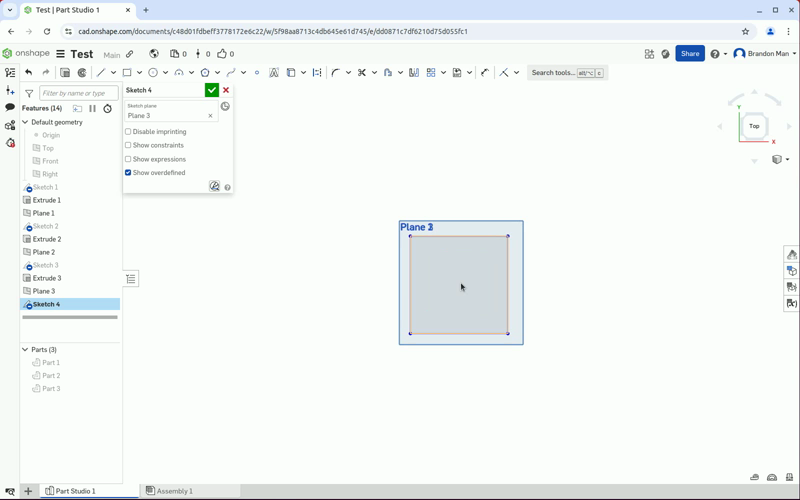
scroll(6)
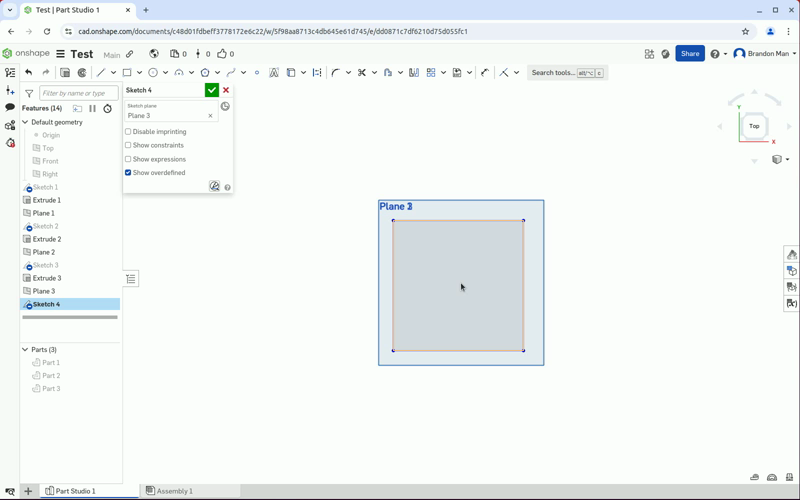
scroll(6)
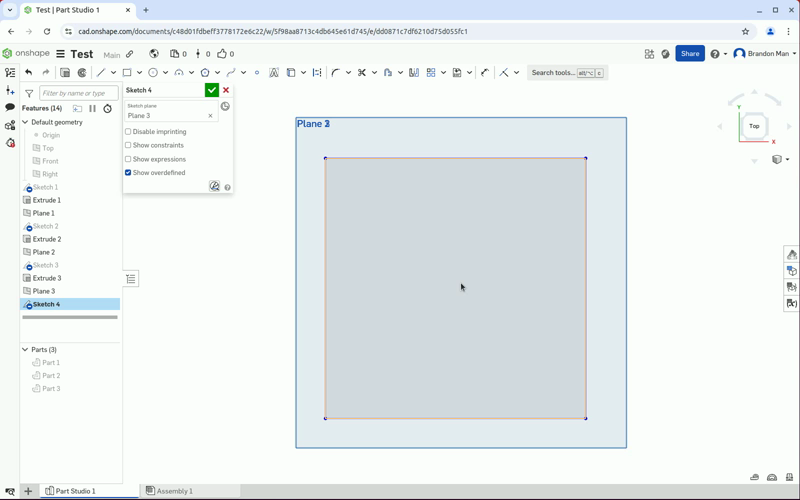
click(461, 282)
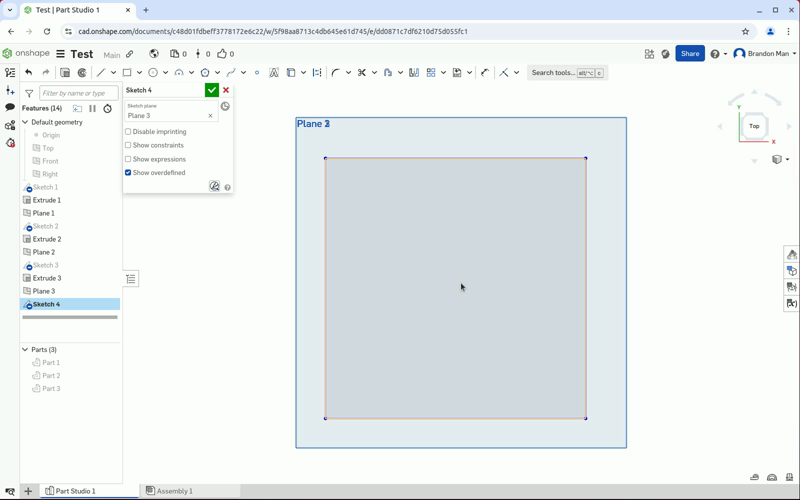
scroll(-6)
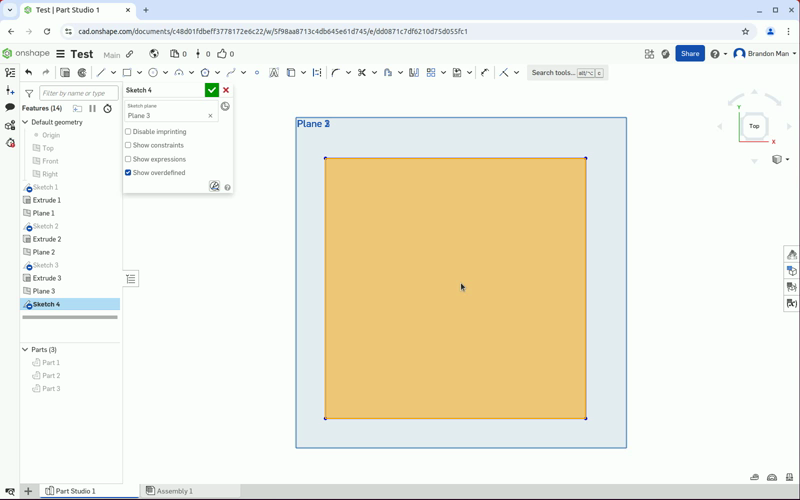
scroll(-6)
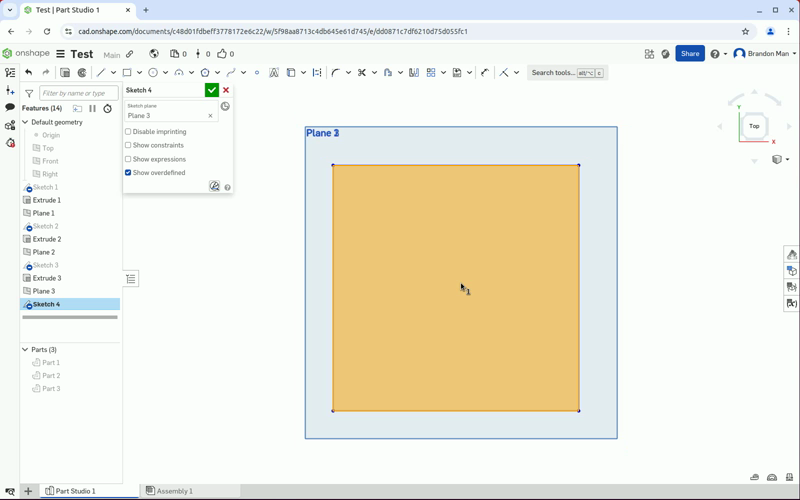
scroll(-6)
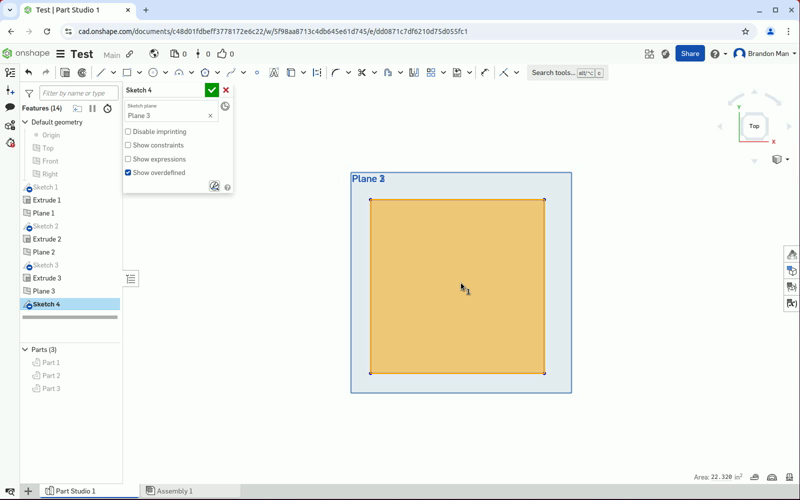
scroll(-6)
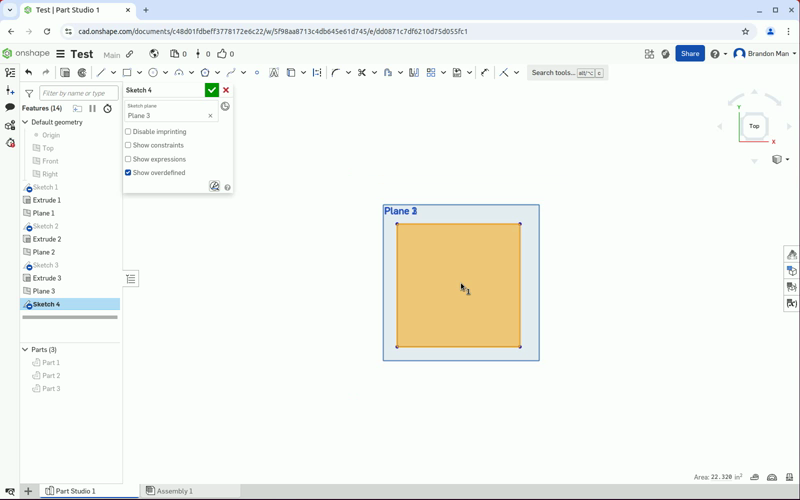
scroll(-6)
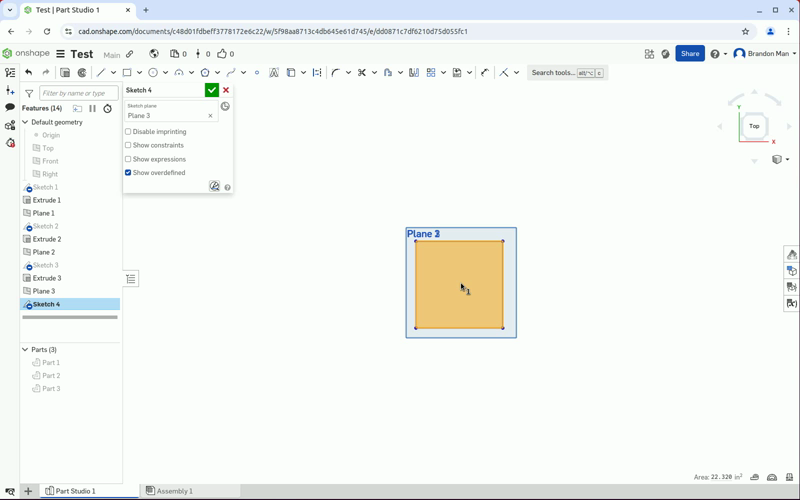
scroll(-6)
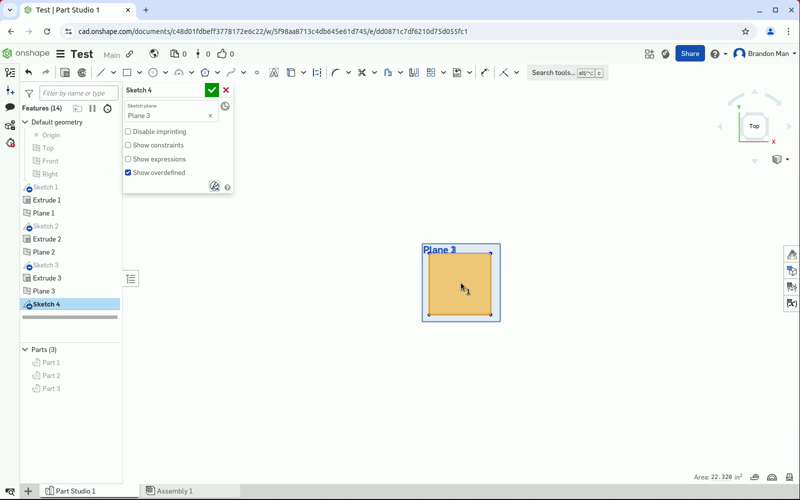
scroll(-6)
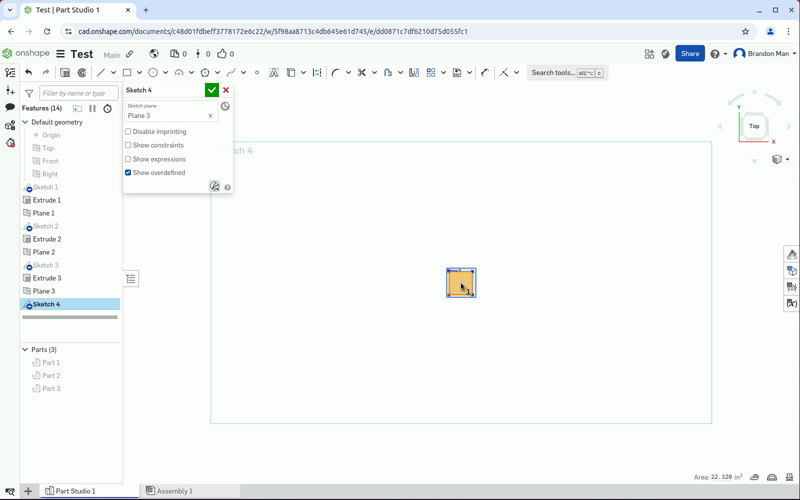
mouse_move(73, 352)
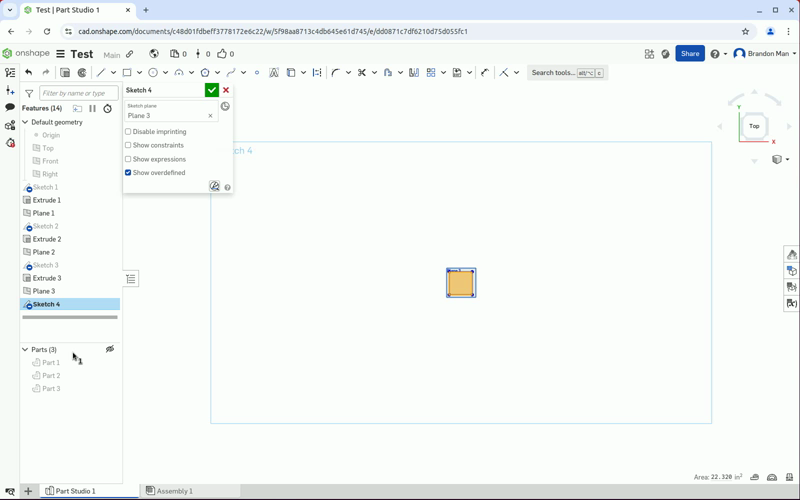
key(shift+y)
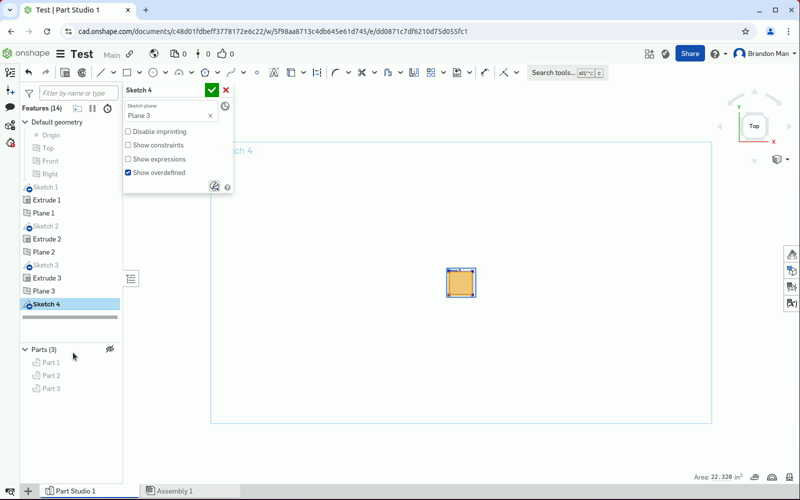
key(shift+e)
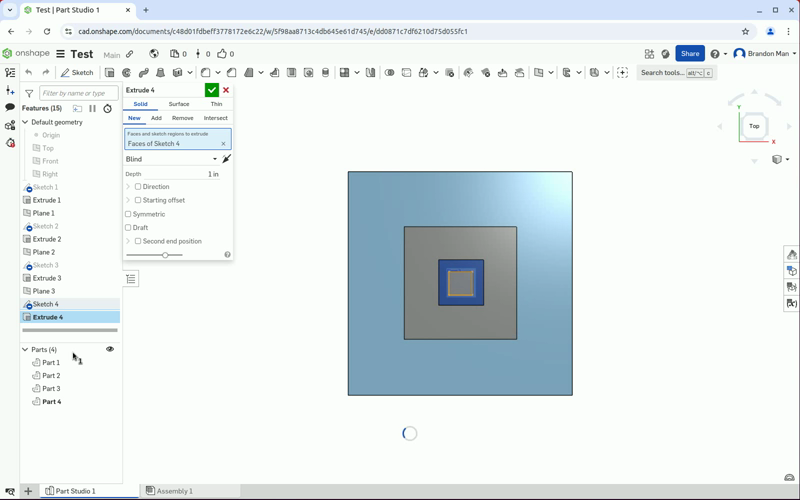
mouse_move(143, 106)
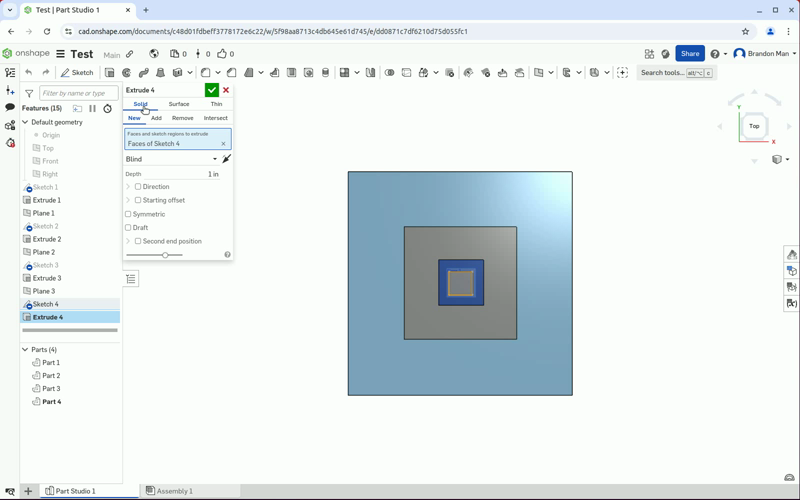
click(143, 106)
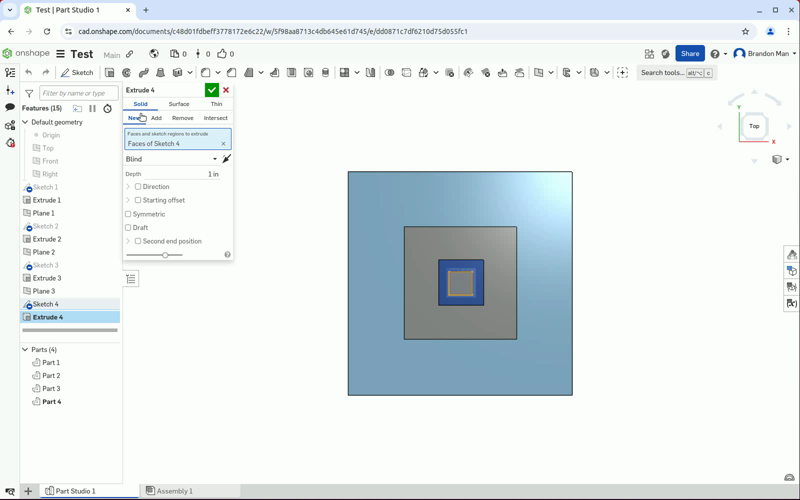
mouse_move(137, 120)
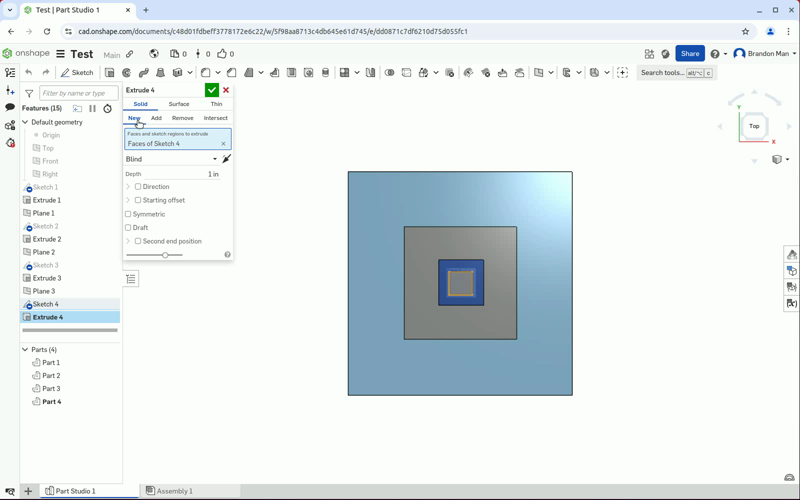
click(137, 120)
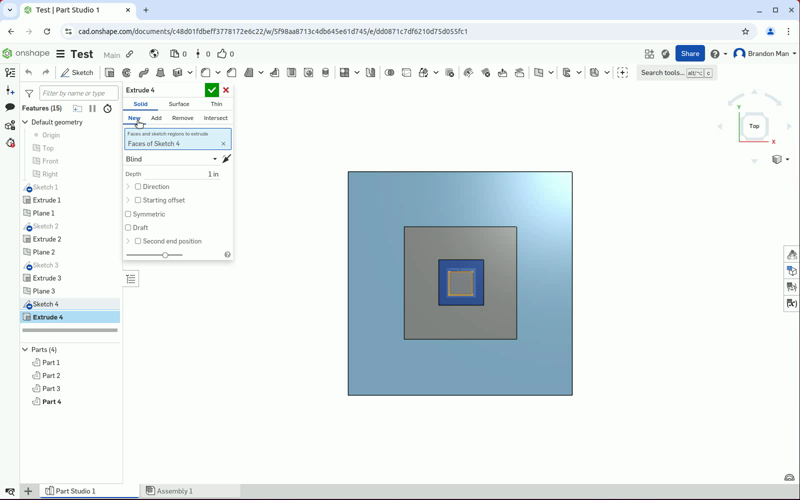
key(tab, 4)
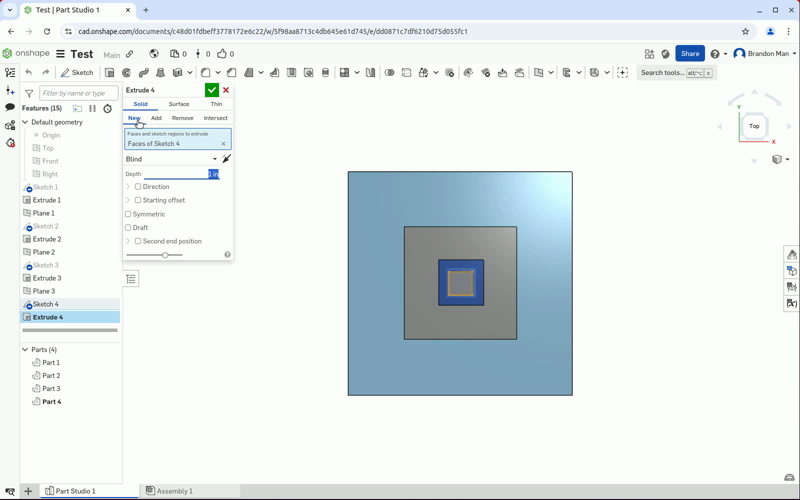
text(2.407)
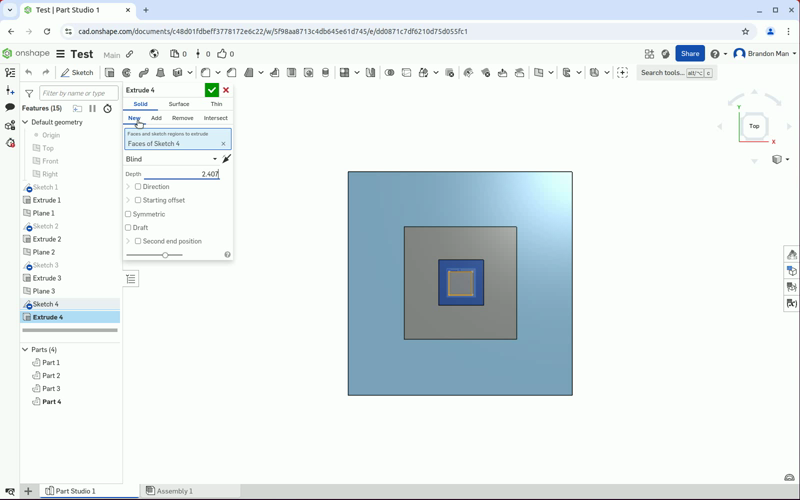
key(enter)
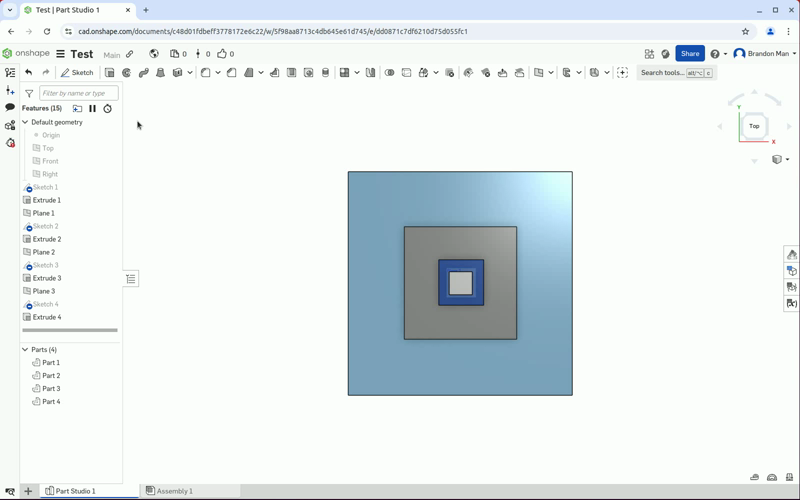
key(shift+h)
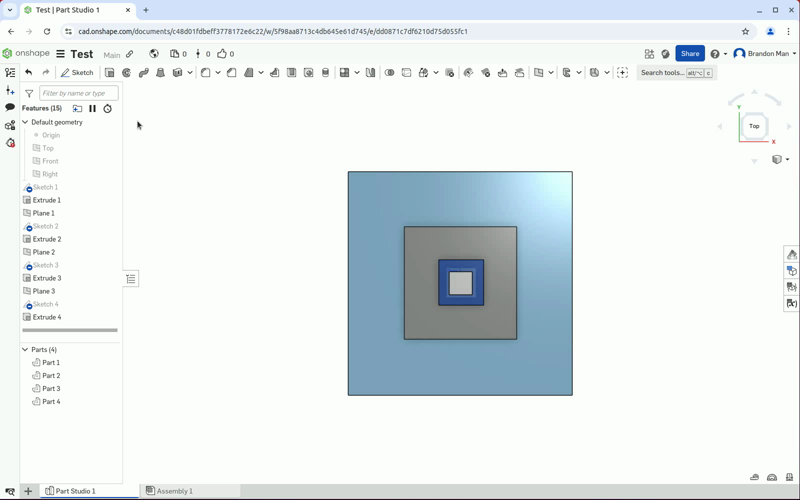
key(shift+h)
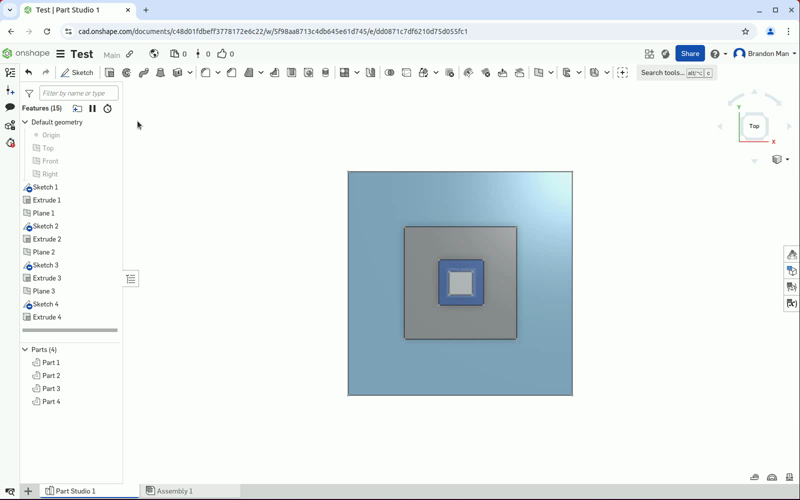
key(shift+7)
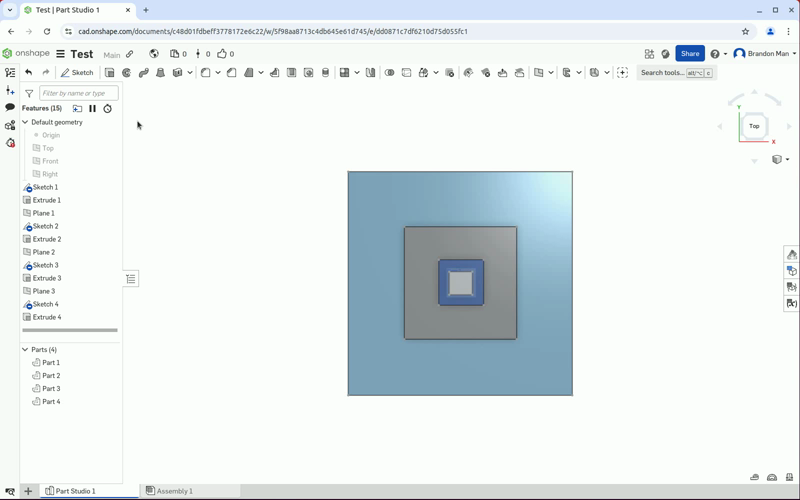
key(up, 3)
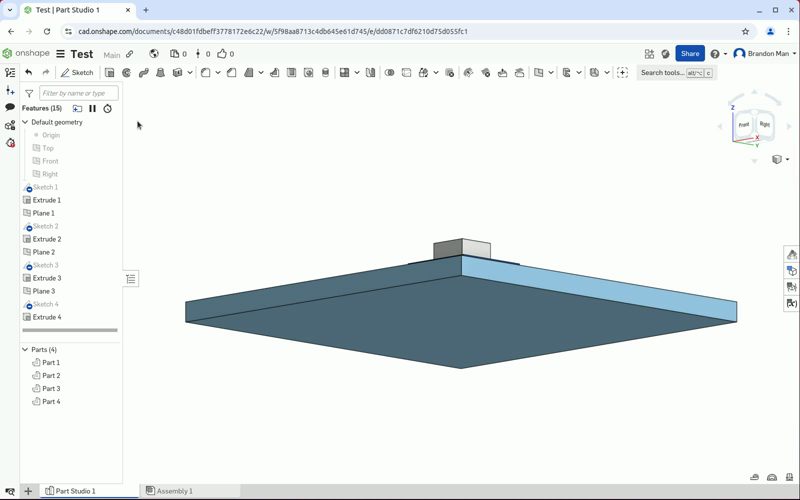
key(left, 3)
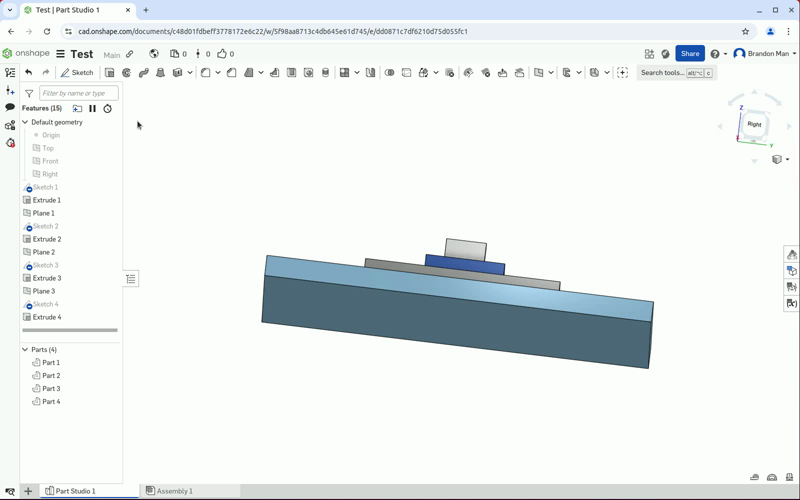
key(right, 3)
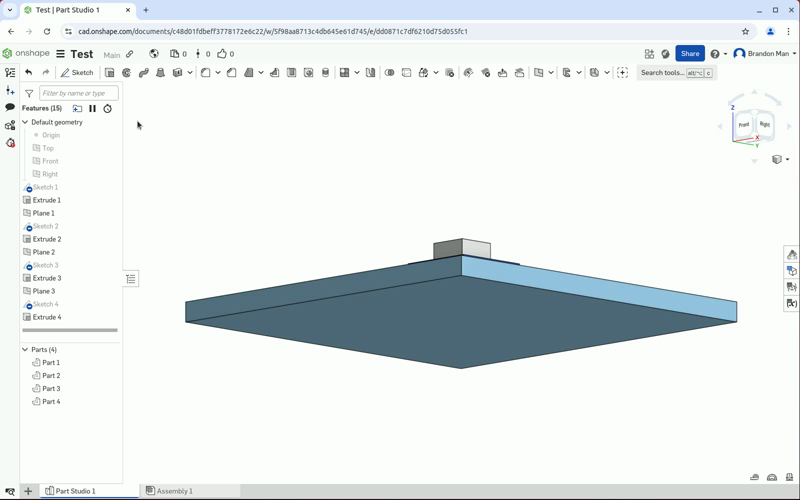
key(down, 3)
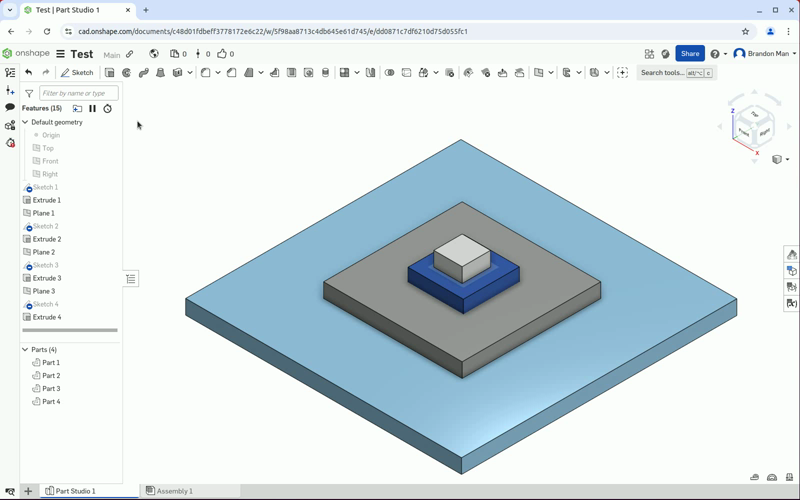
mouse_move(73, 189)
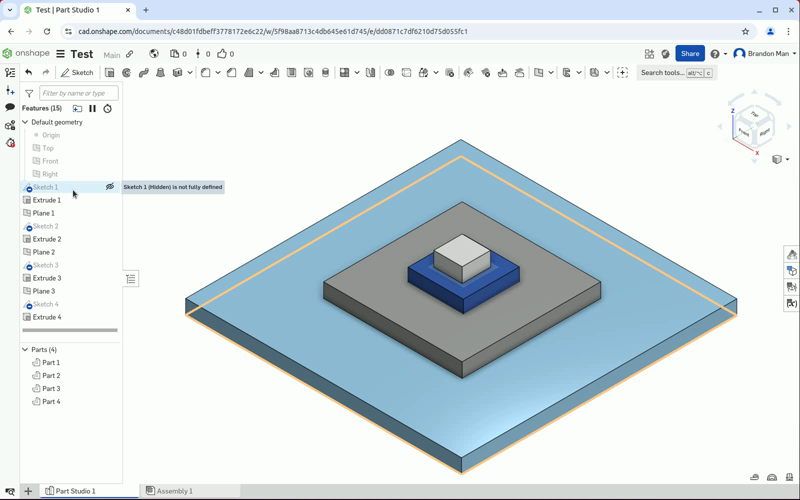
click(73, 189)